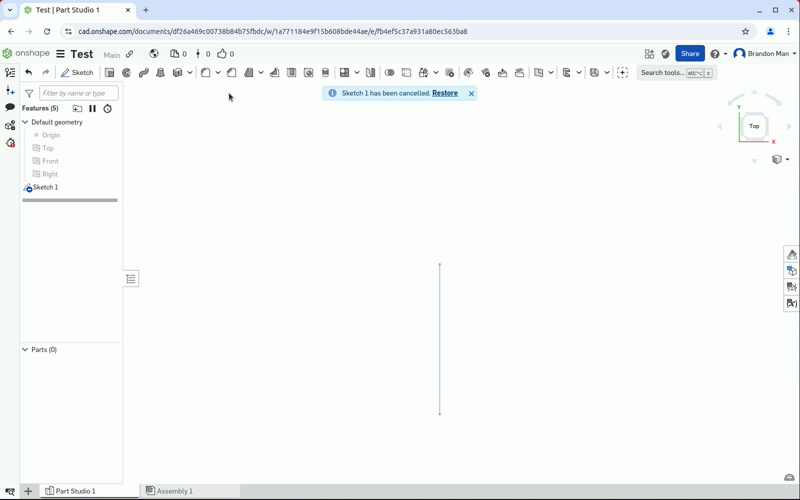
key(shift+h)
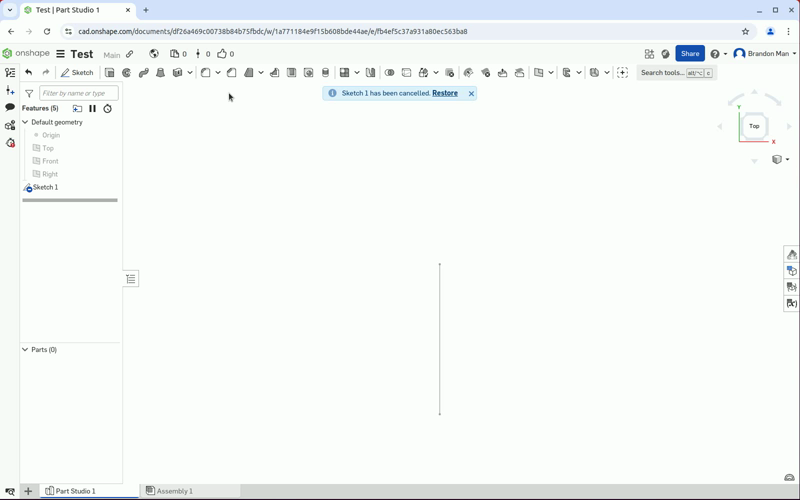
key(shift+s)
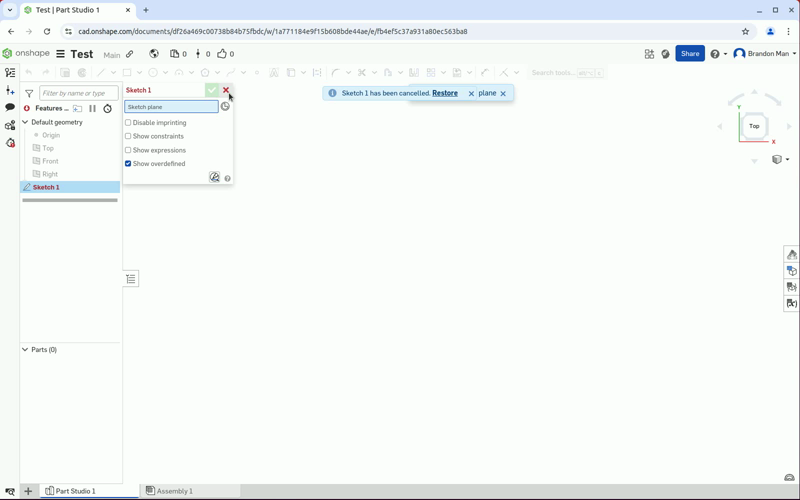
mouse_move(73, 150)
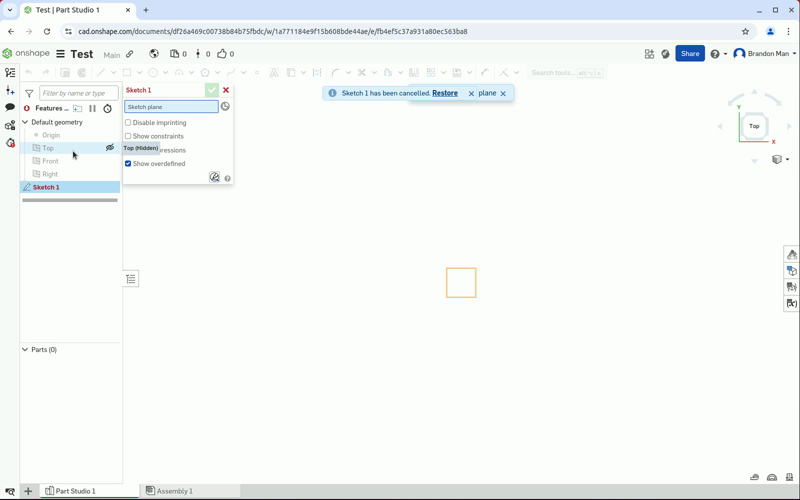
click(73, 150)
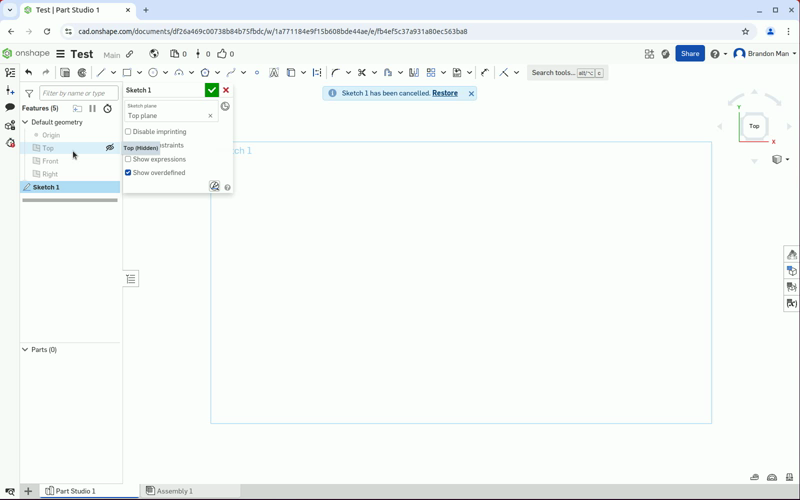
mouse_move(73, 352)
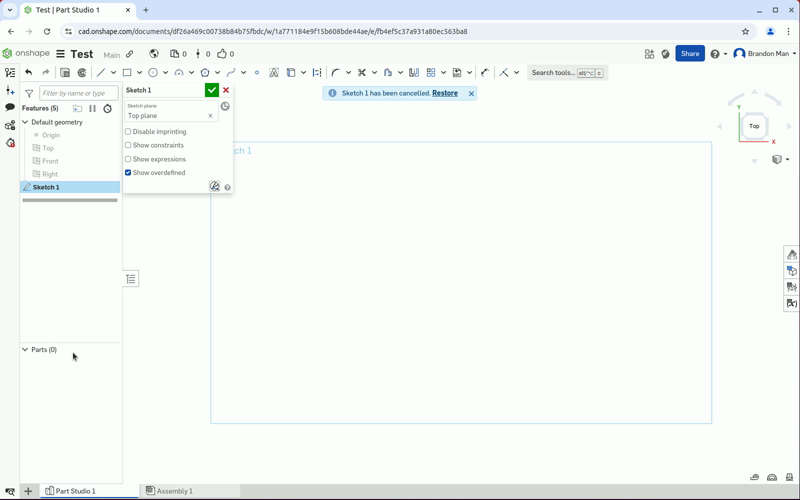
key(y)
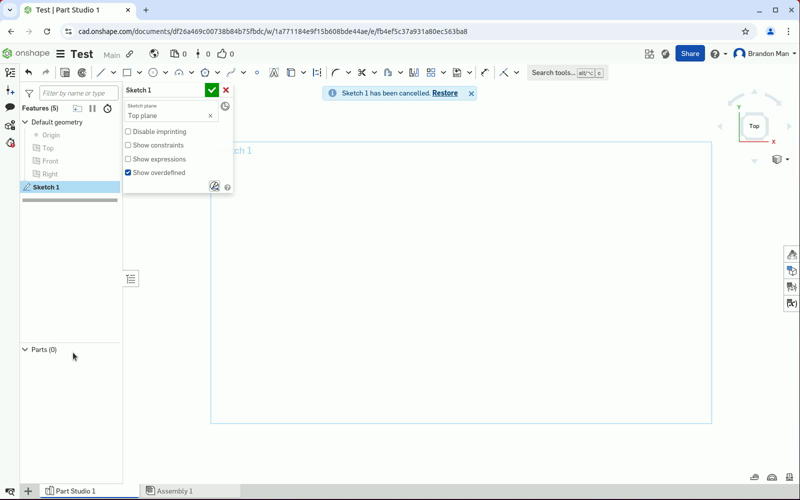
key(a)
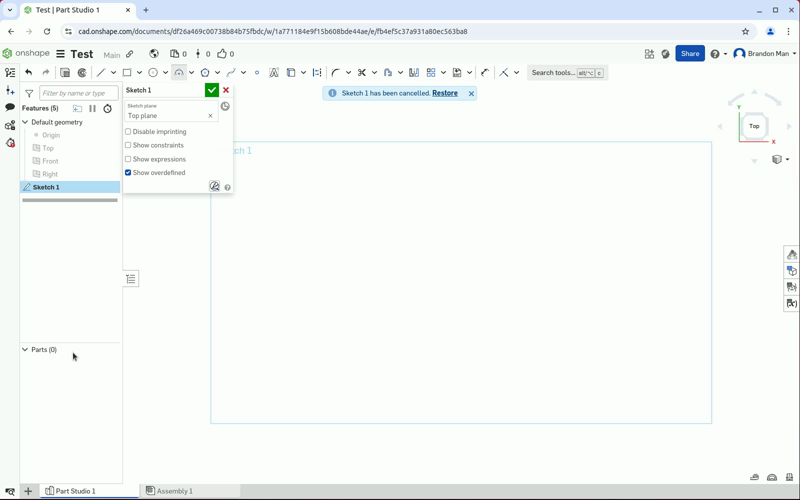
key_down(shift)
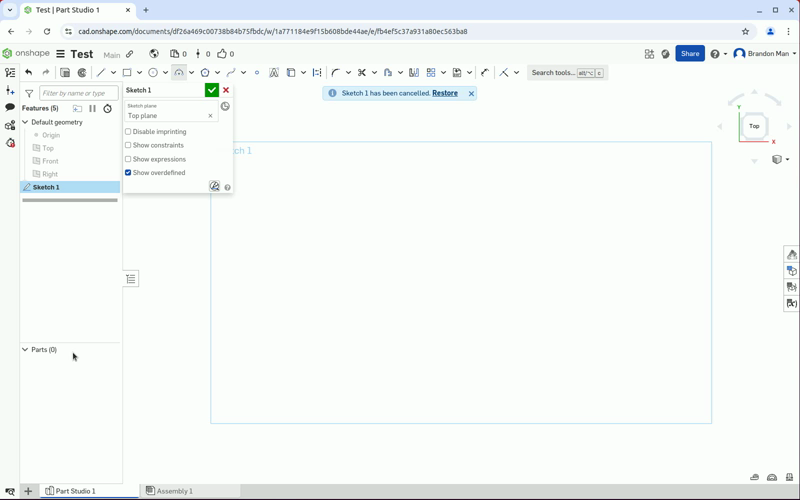
mouse_move(348, 356)
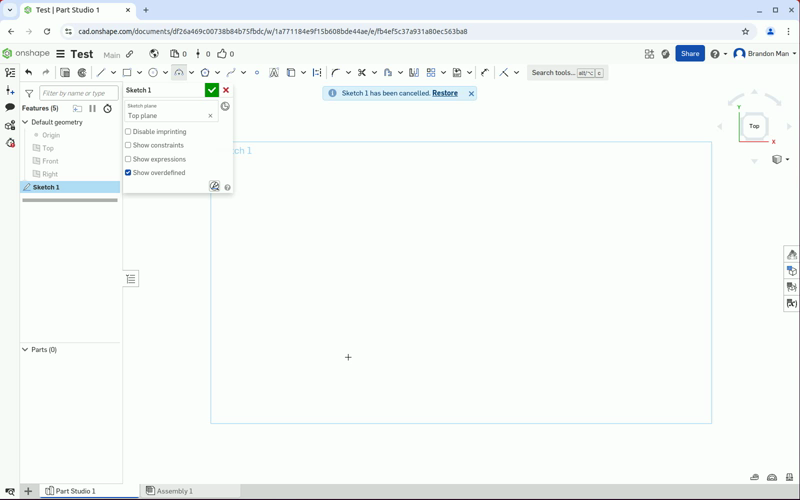
click(348, 356)
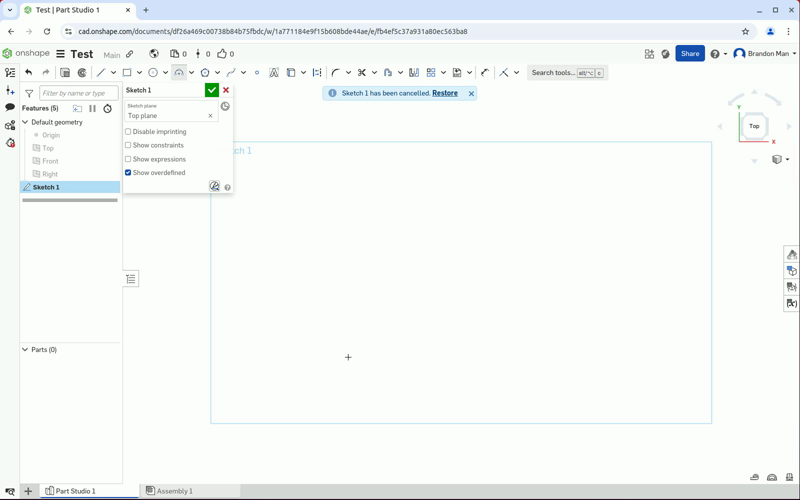
key_up(shift)
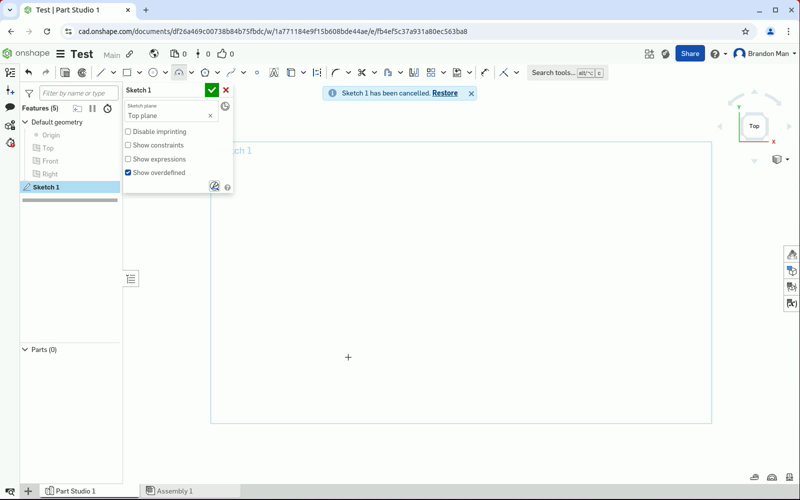
key_down(shift)
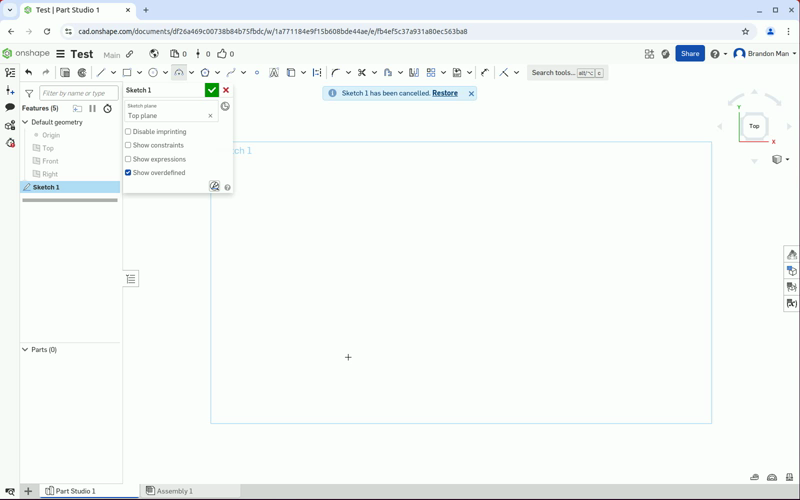
mouse_move(353, 361)
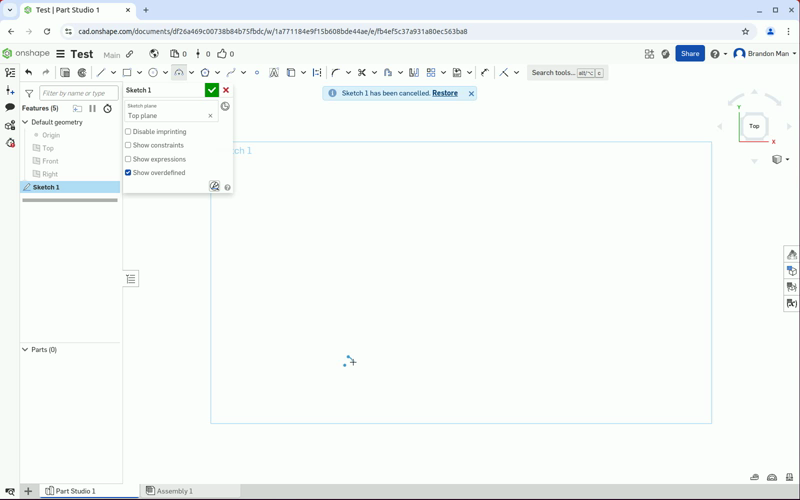
scroll(6)
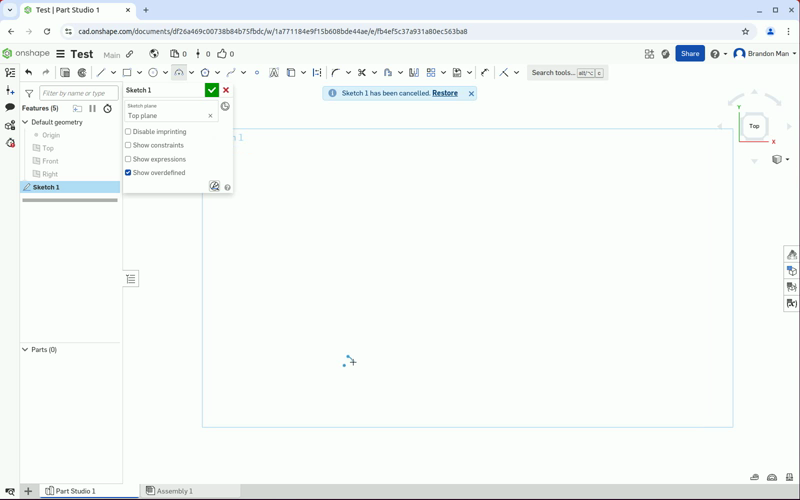
scroll(6)
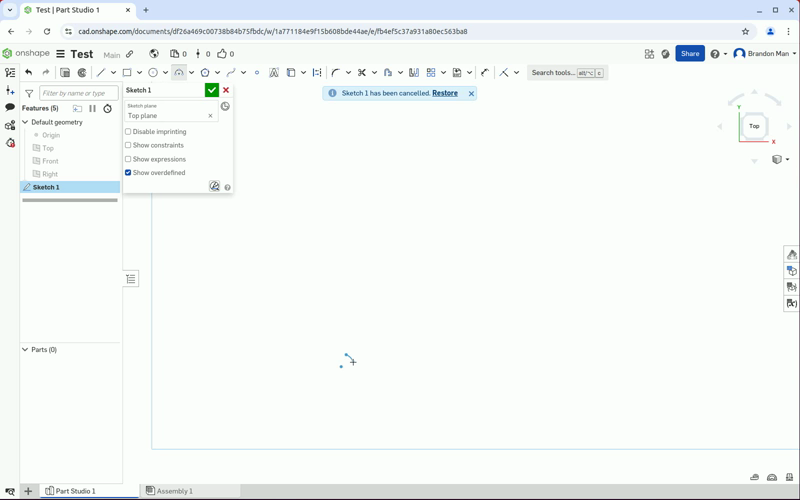
scroll(6)
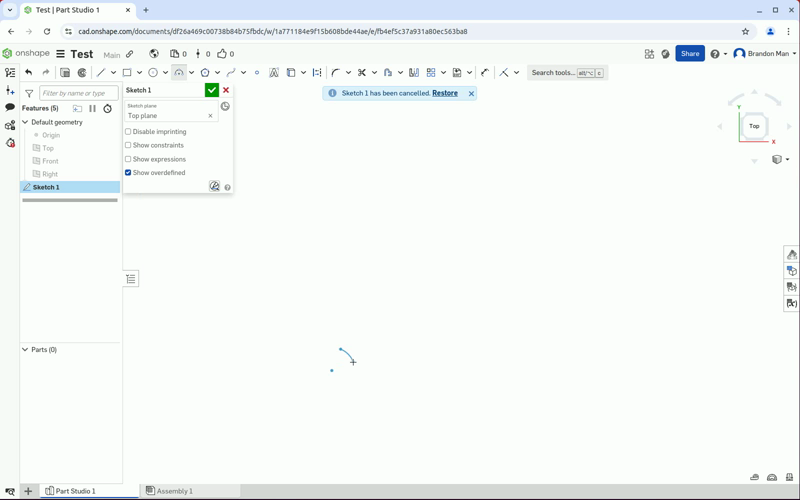
scroll(6)
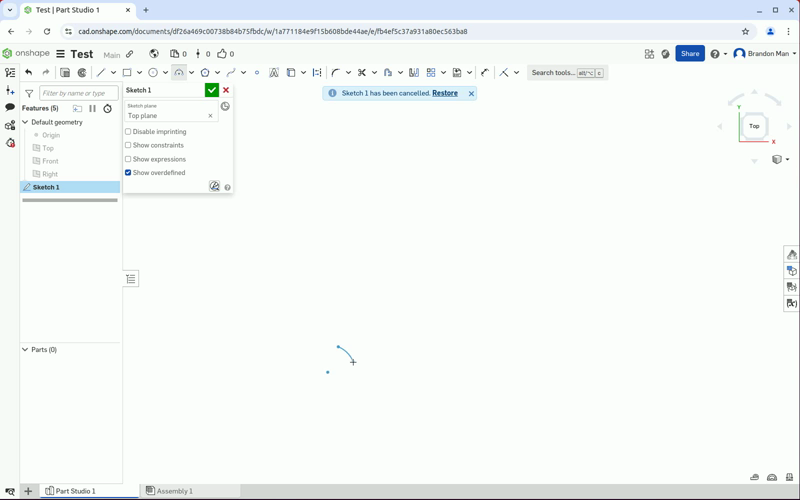
scroll(6)
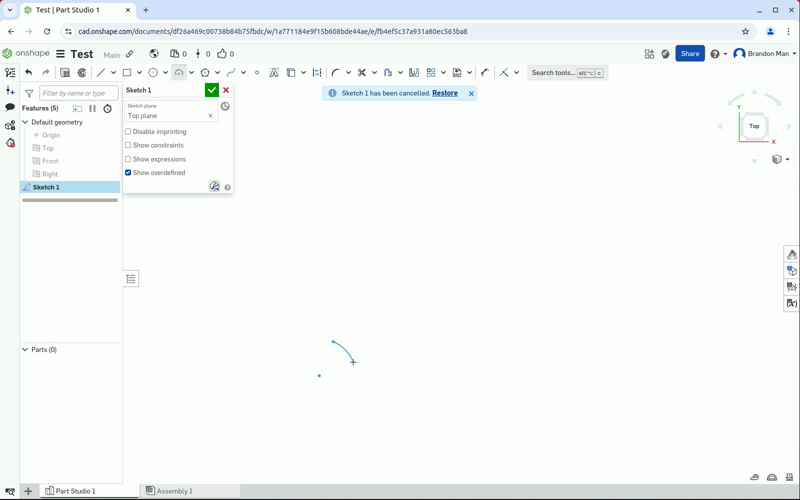
scroll(6)
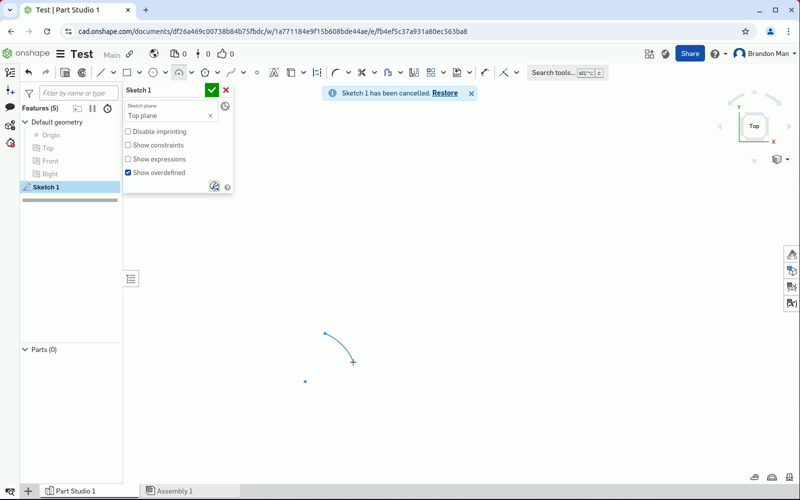
scroll(6)
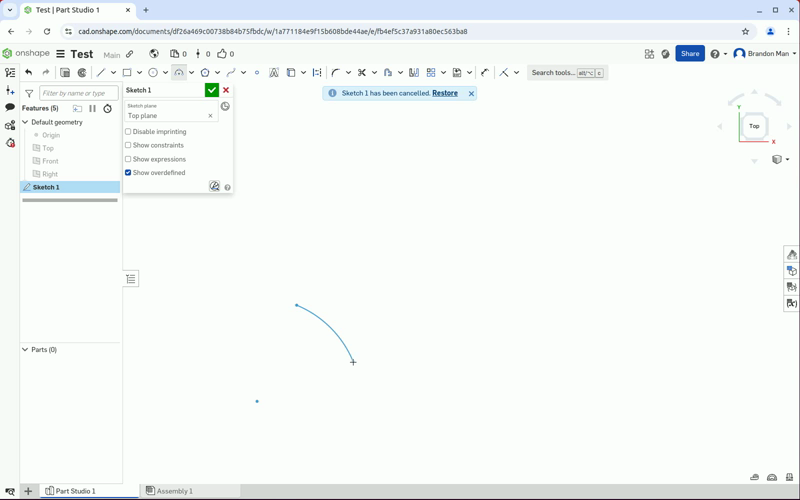
click(353, 361)
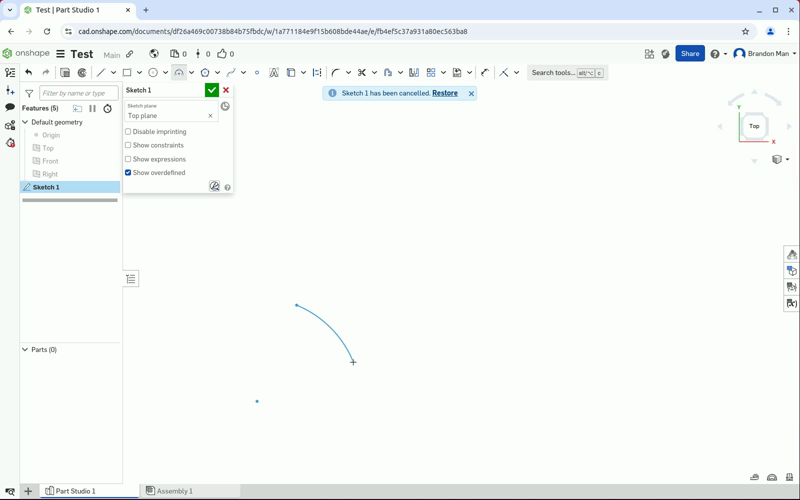
scroll(-6)
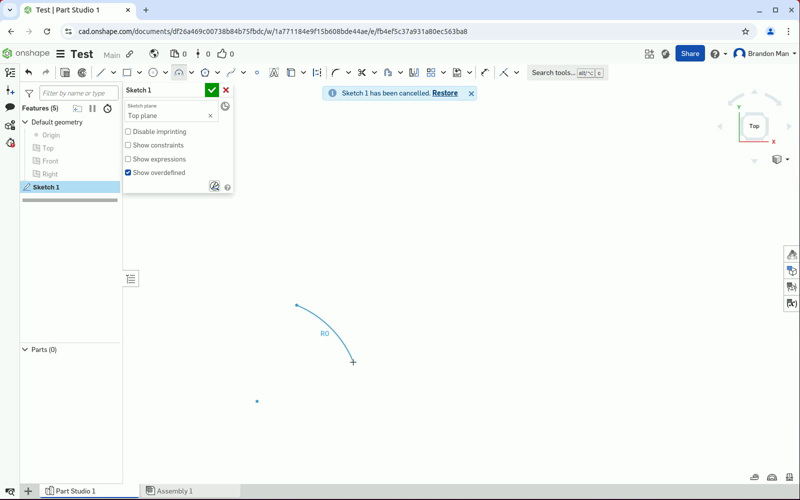
scroll(-6)
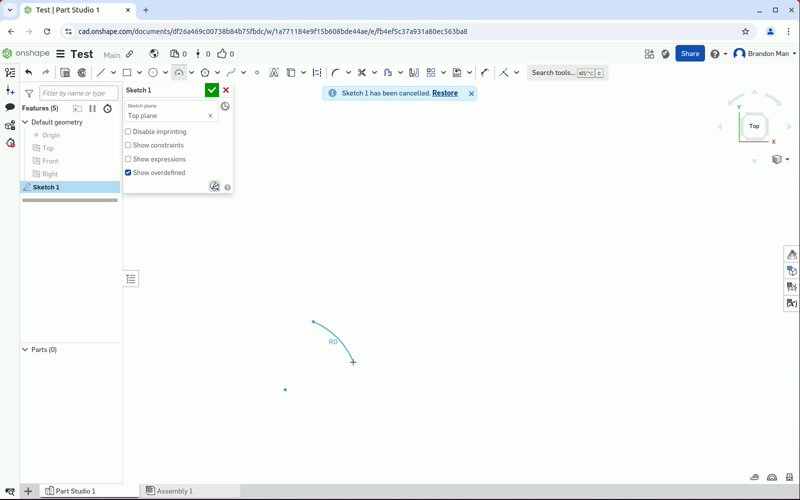
scroll(-6)
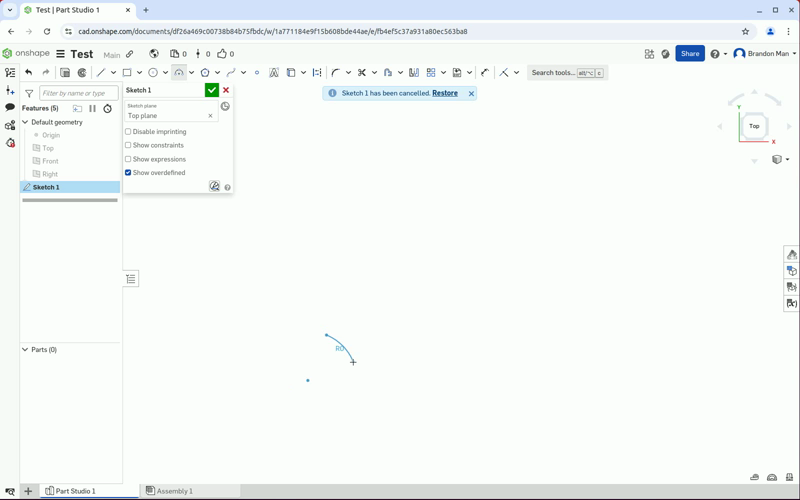
scroll(-6)
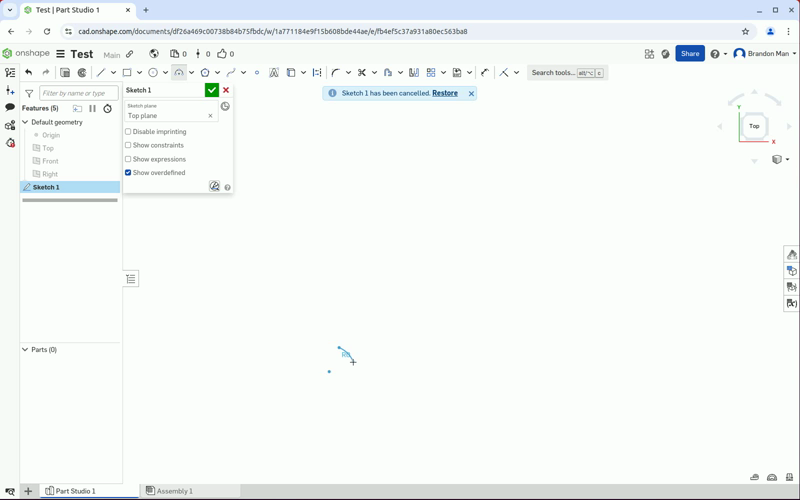
scroll(-6)
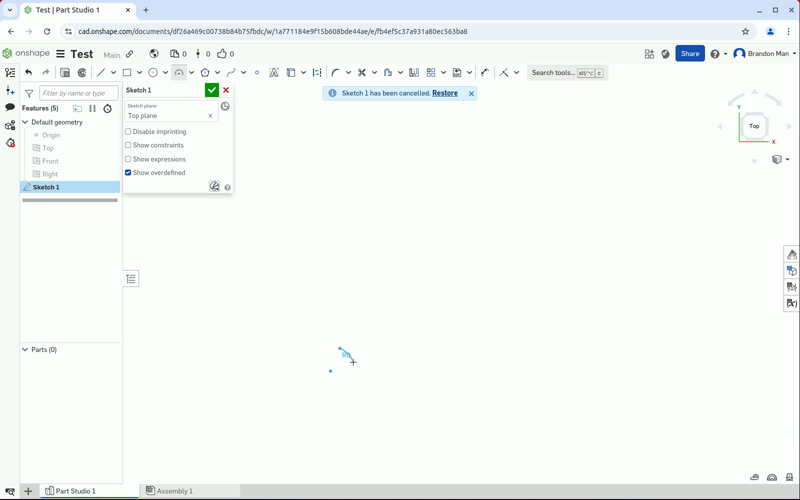
scroll(-6)
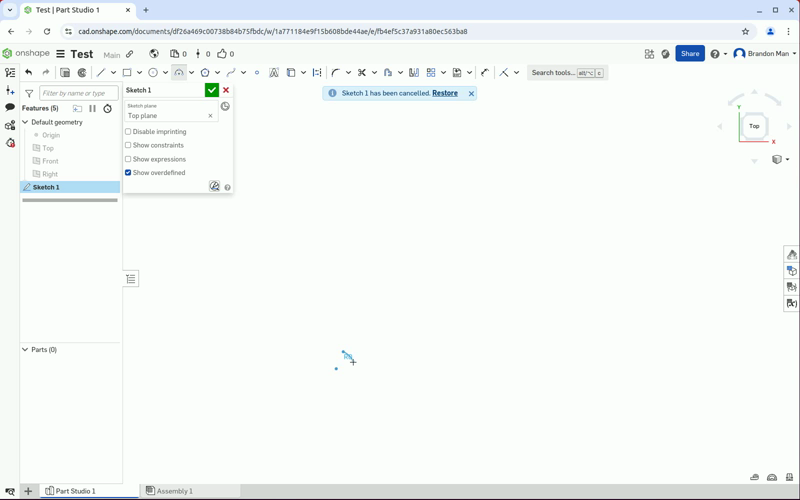
scroll(-6)
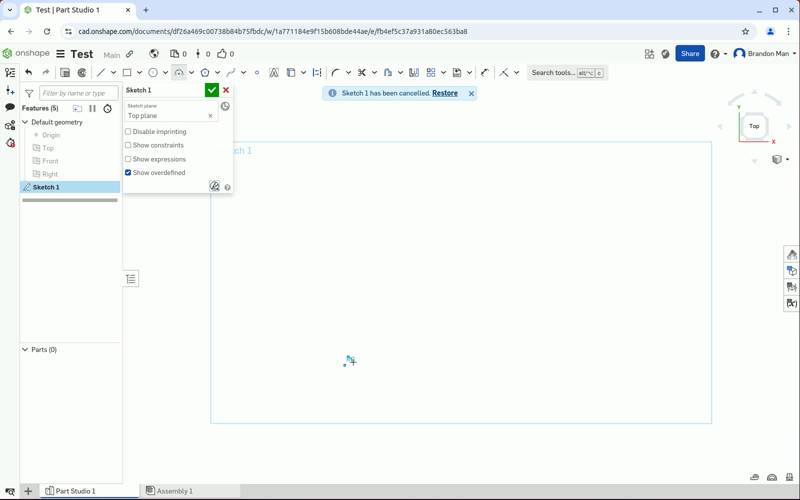
mouse_move(349, 360)
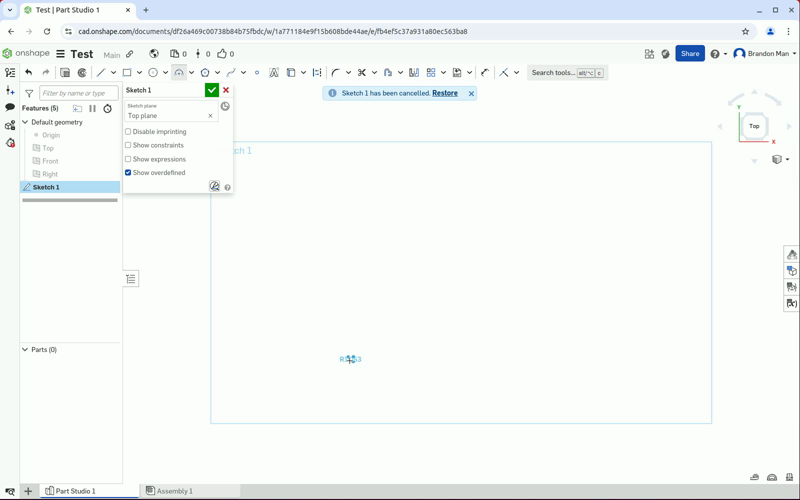
scroll(6)
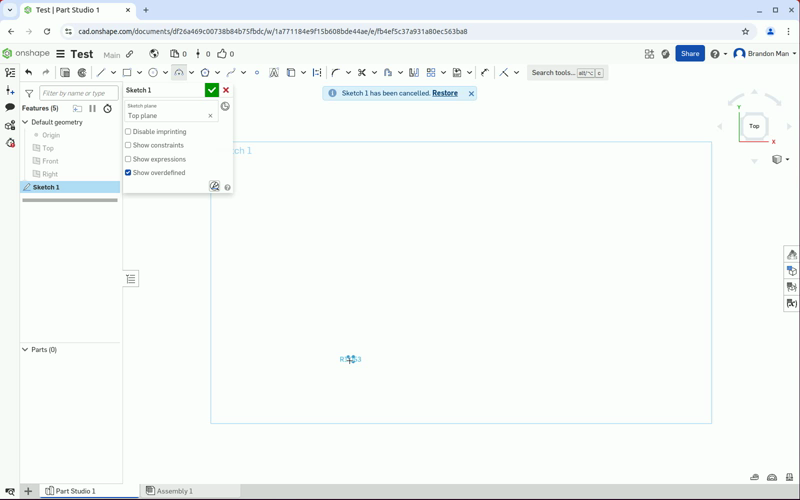
scroll(6)
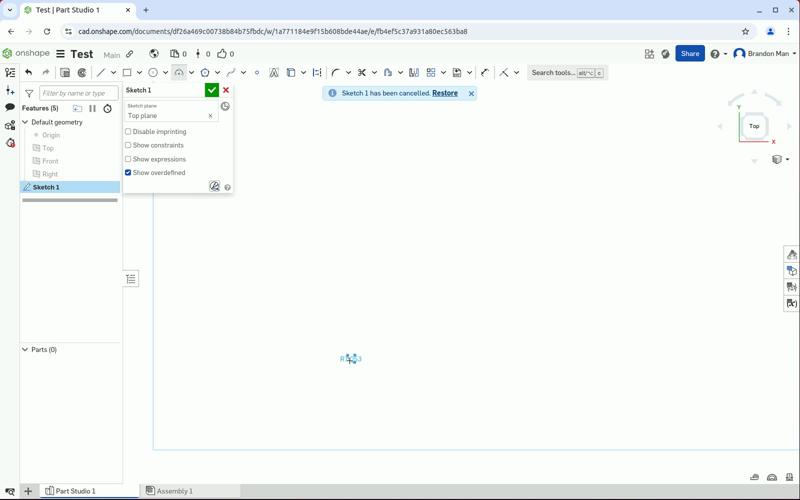
scroll(6)
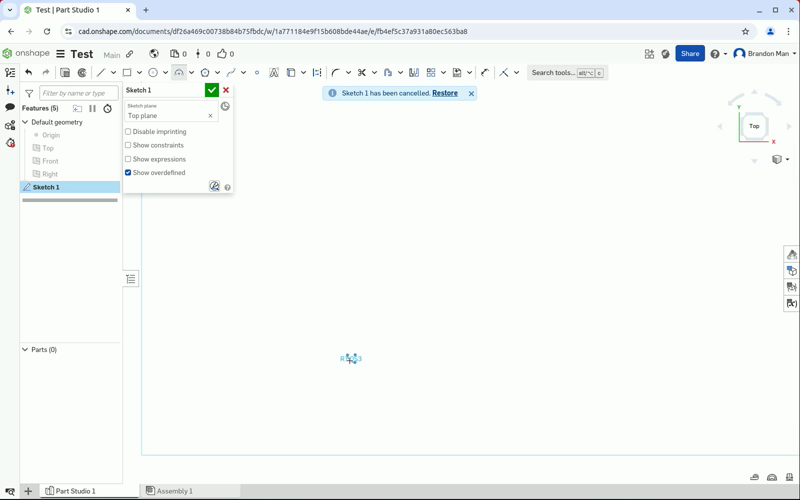
scroll(6)
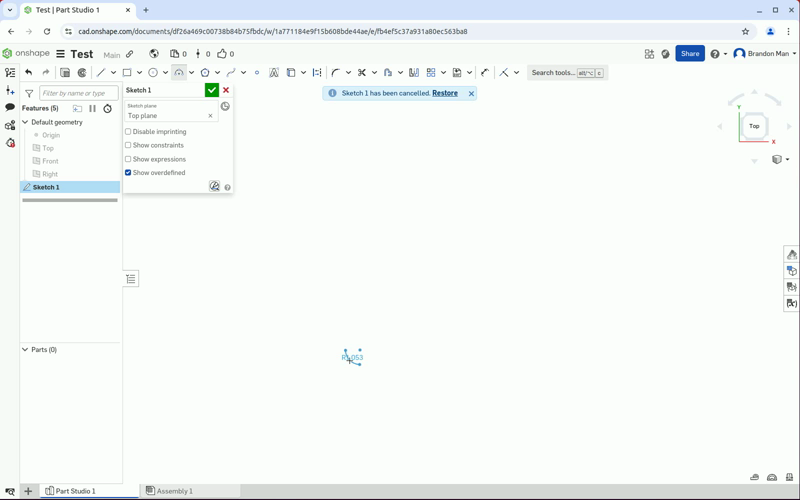
scroll(6)
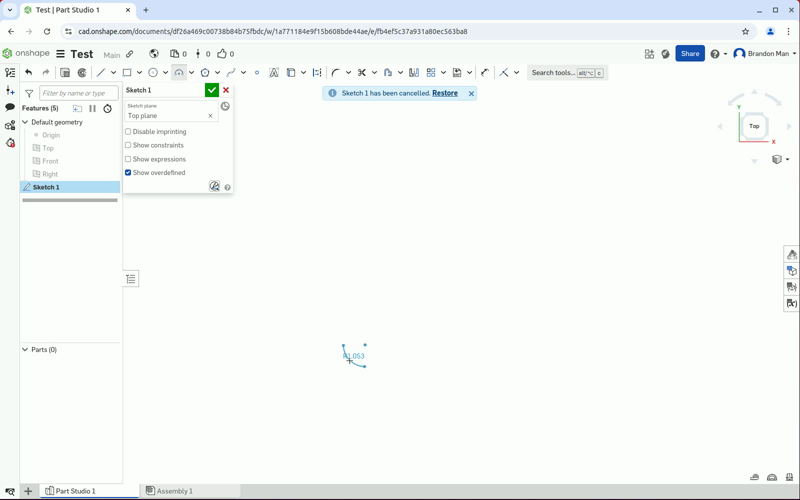
scroll(6)
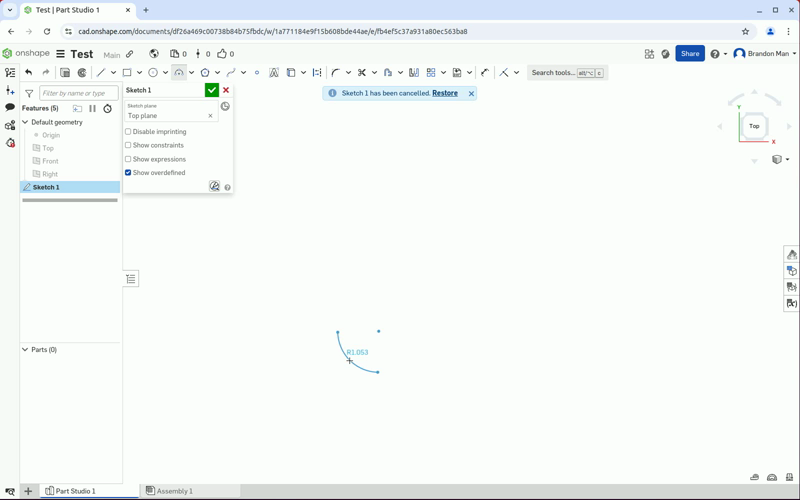
scroll(6)
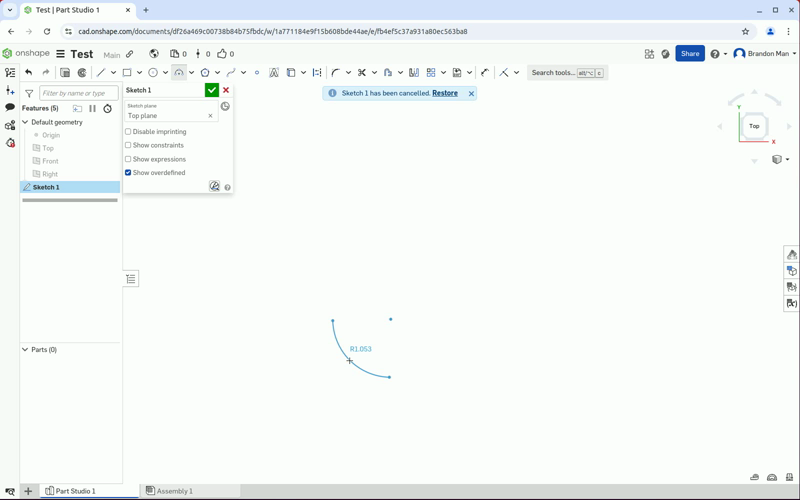
click(349, 360)
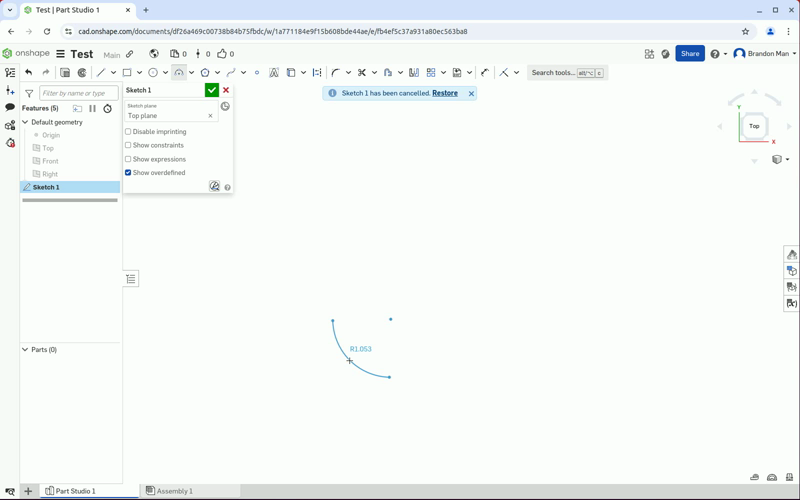
scroll(-6)
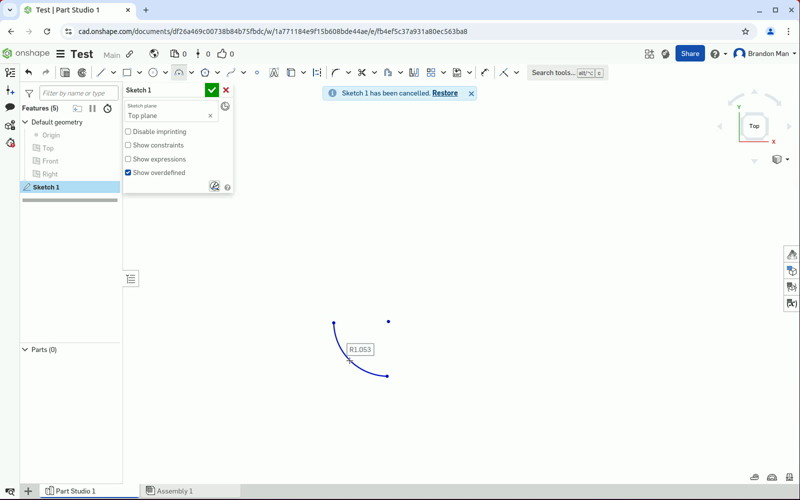
scroll(-6)
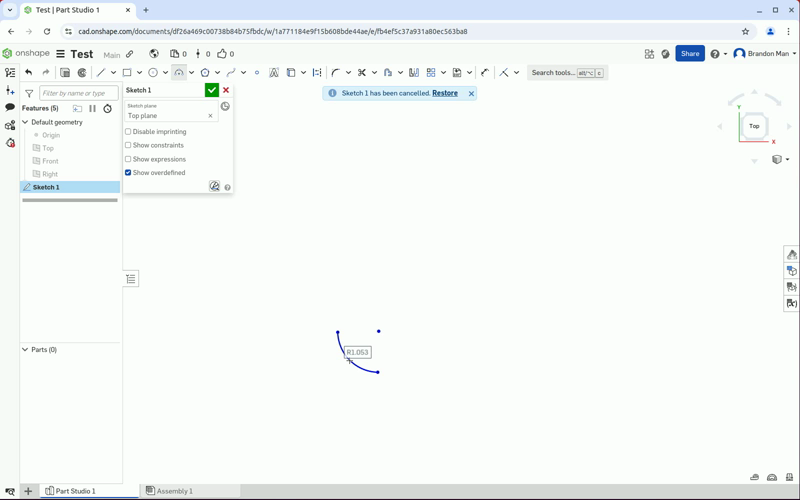
scroll(-6)
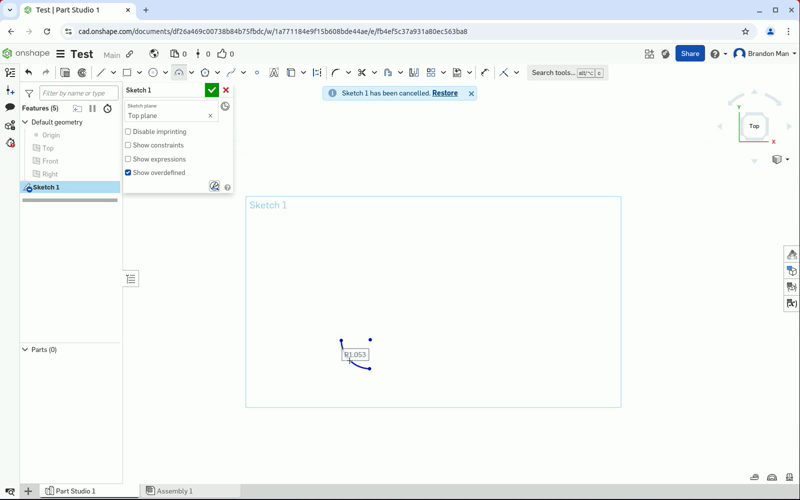
scroll(-6)
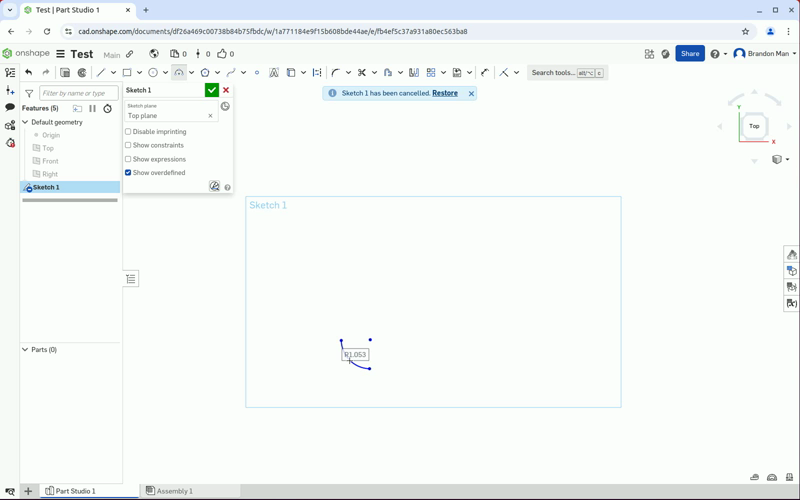
scroll(-6)
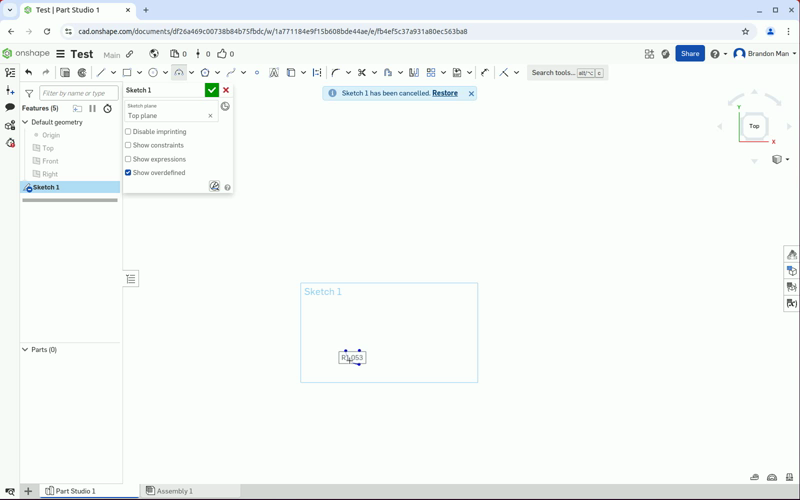
scroll(-6)
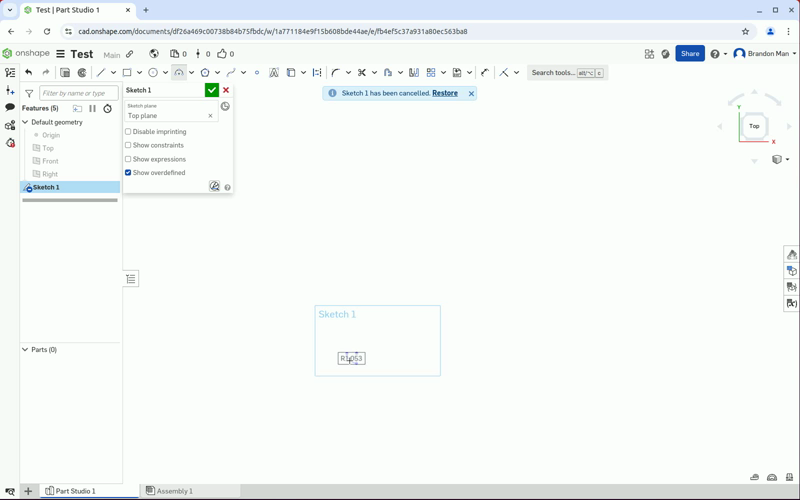
scroll(-6)
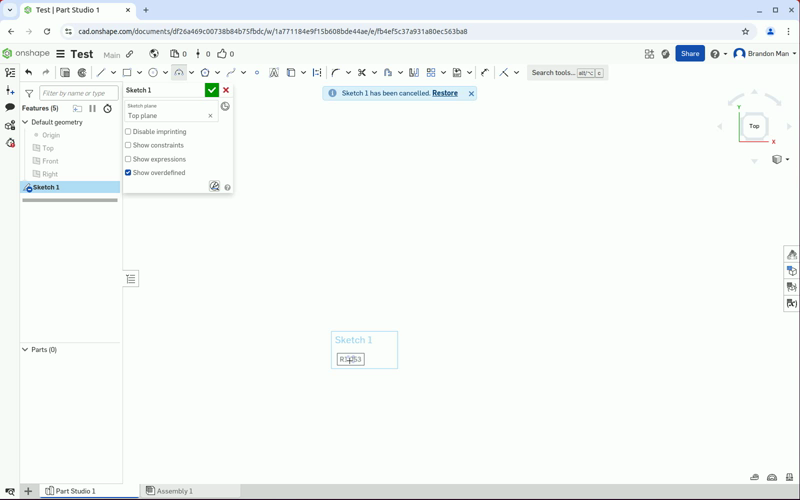
key_up(shift)
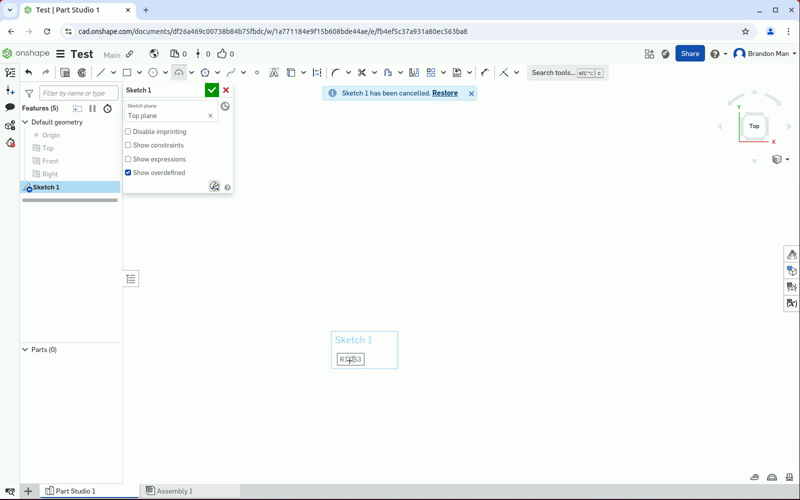
key(esc)
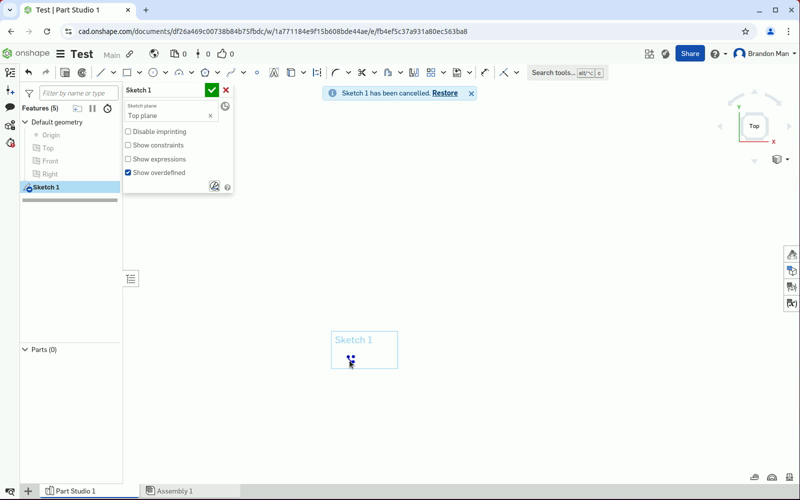
key(l)
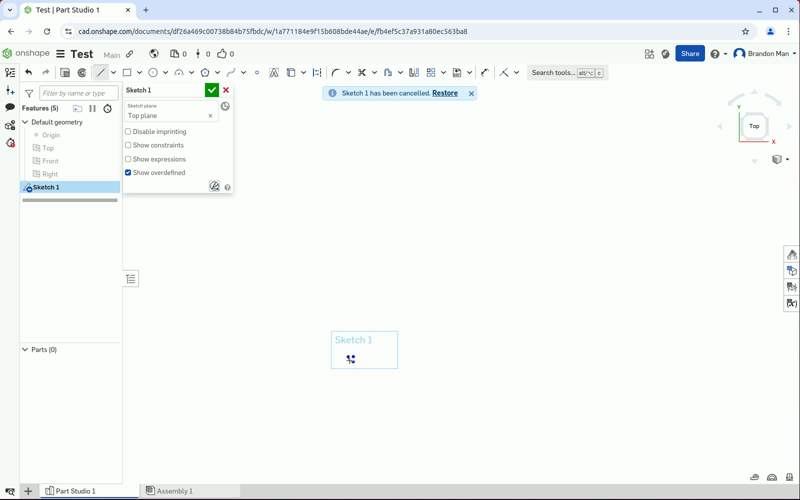
mouse_move(353, 361)
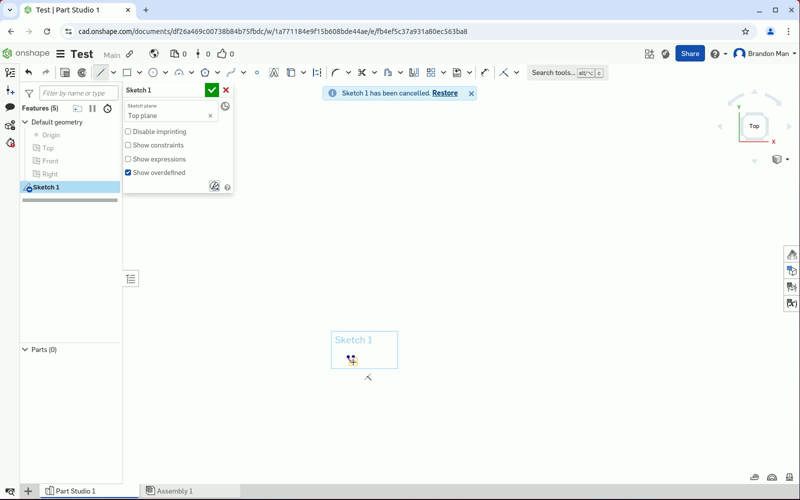
scroll(6)
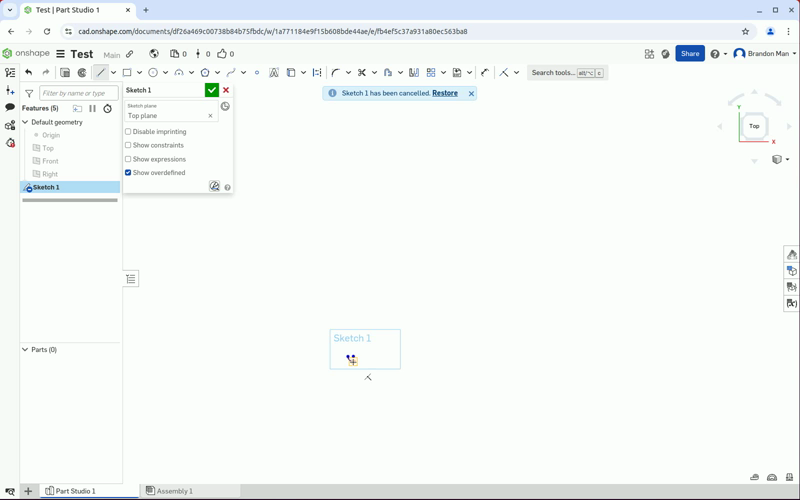
scroll(6)
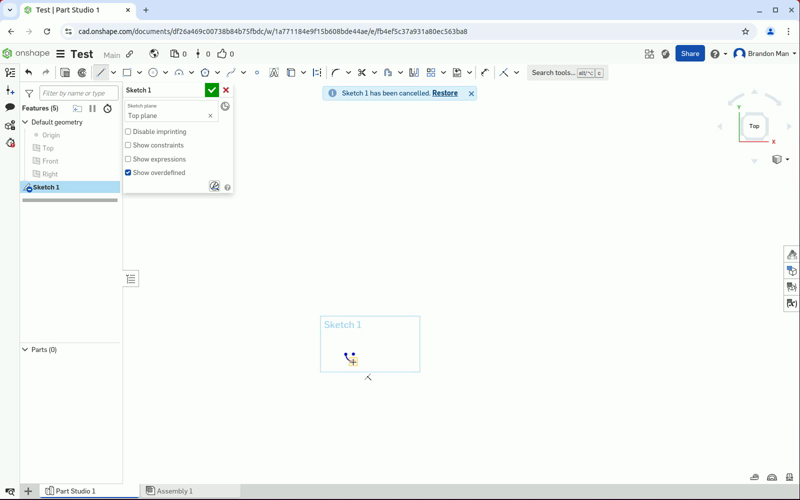
scroll(6)
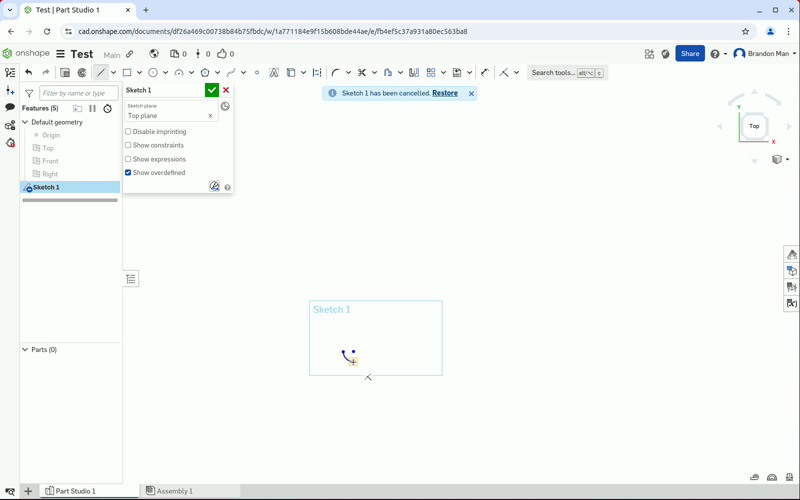
scroll(6)
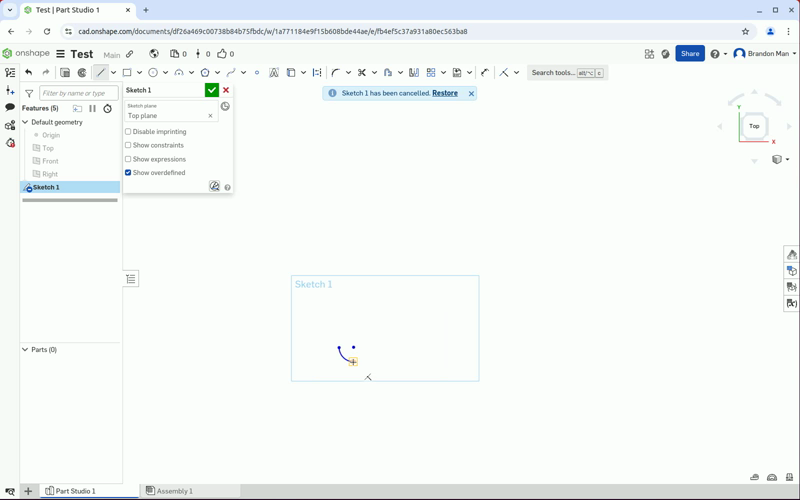
scroll(6)
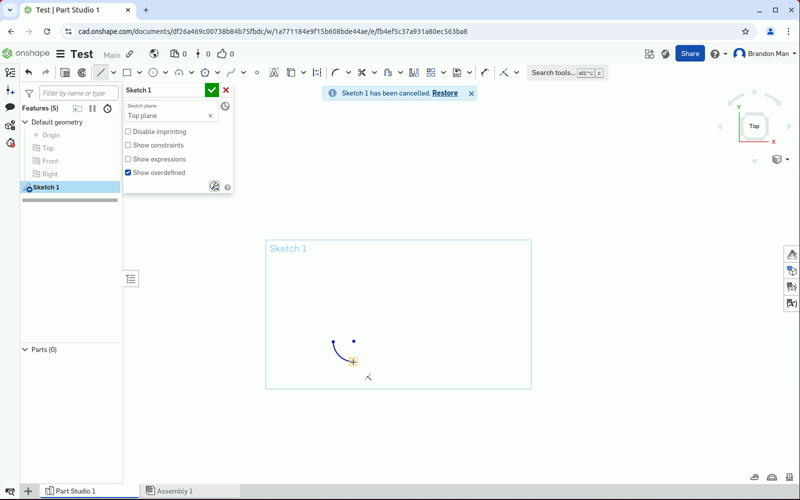
scroll(6)
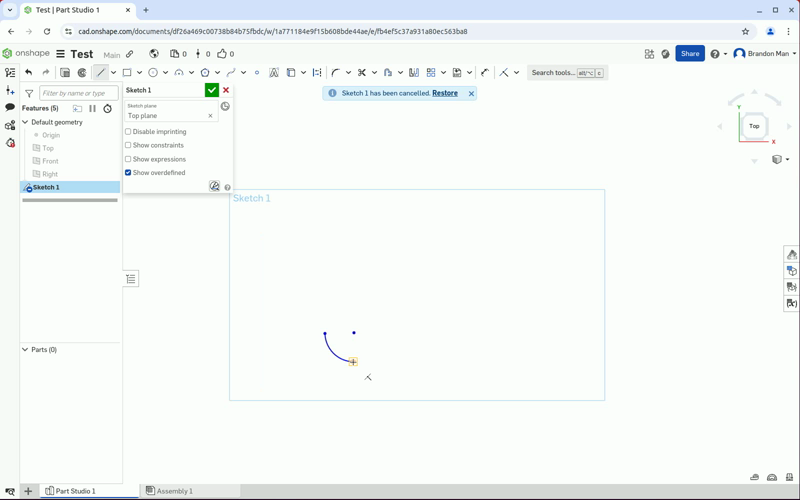
scroll(6)
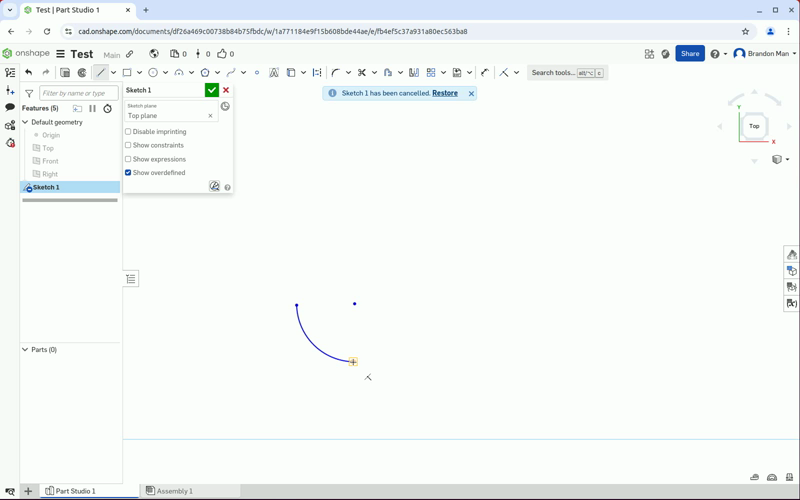
click(353, 361)
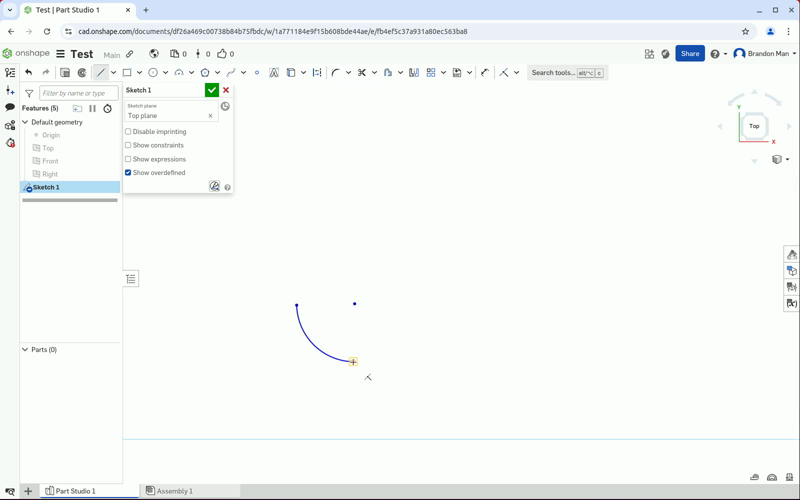
scroll(-6)
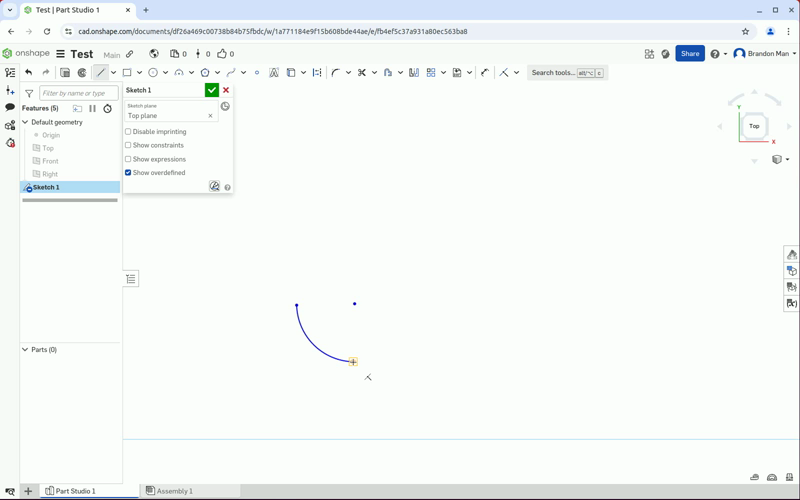
scroll(-6)
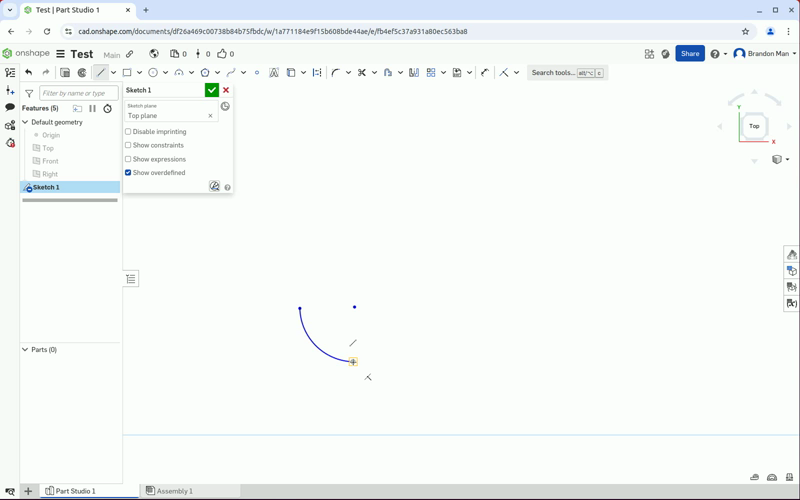
scroll(-6)
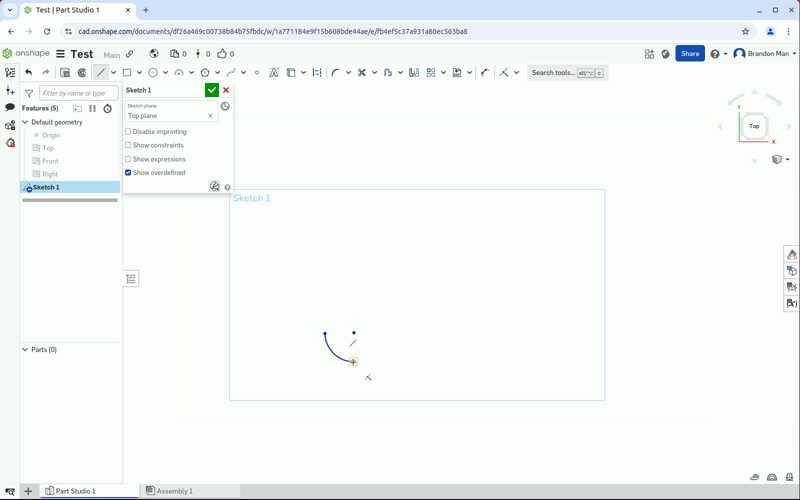
scroll(-6)
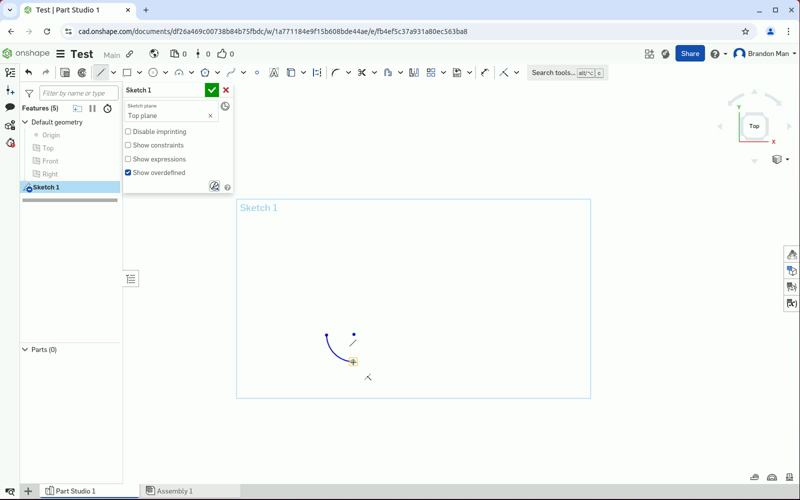
scroll(-6)
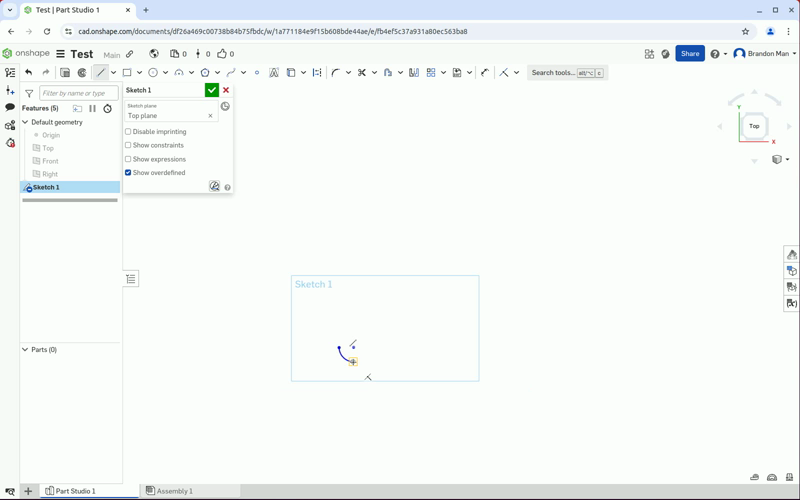
scroll(-6)
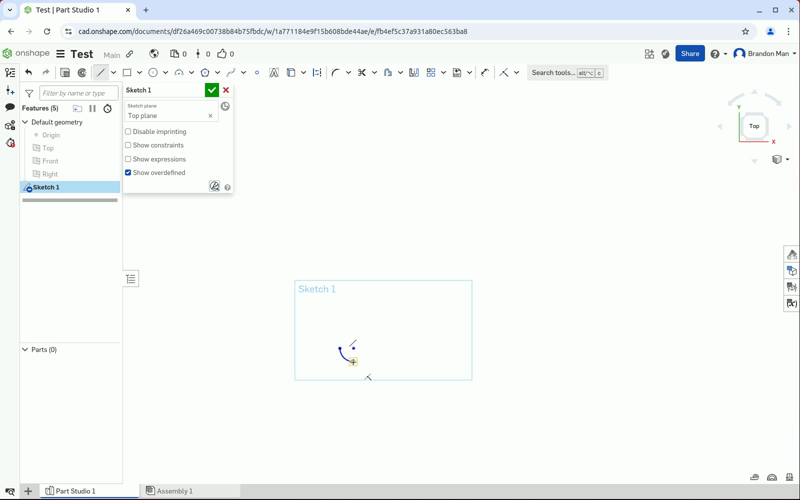
scroll(-6)
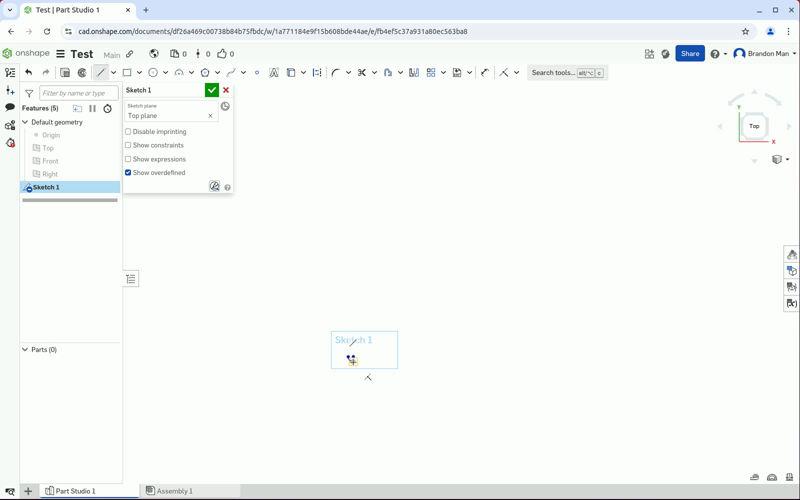
key_down(shift)
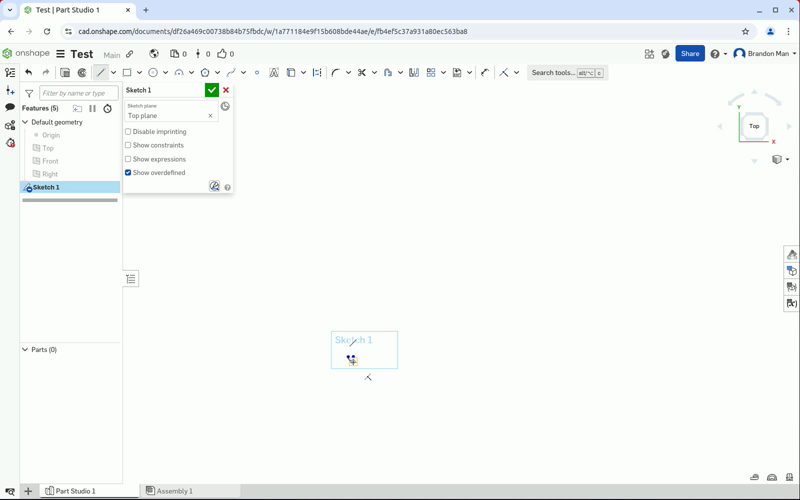
mouse_move(567, 361)
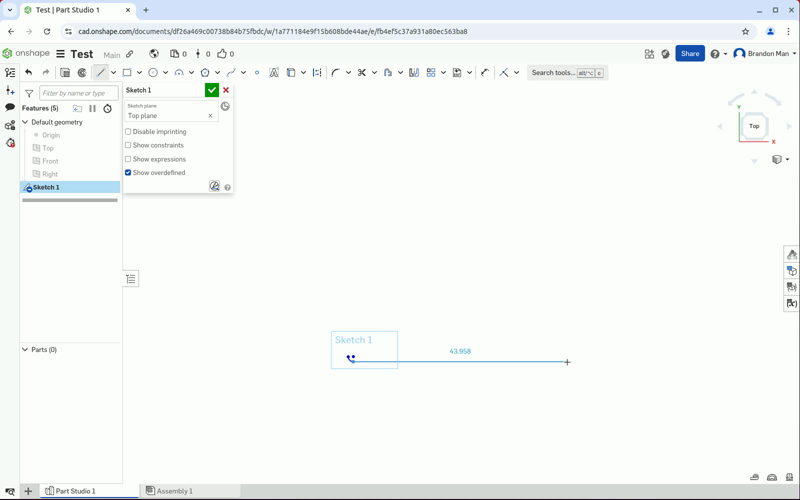
click(567, 361)
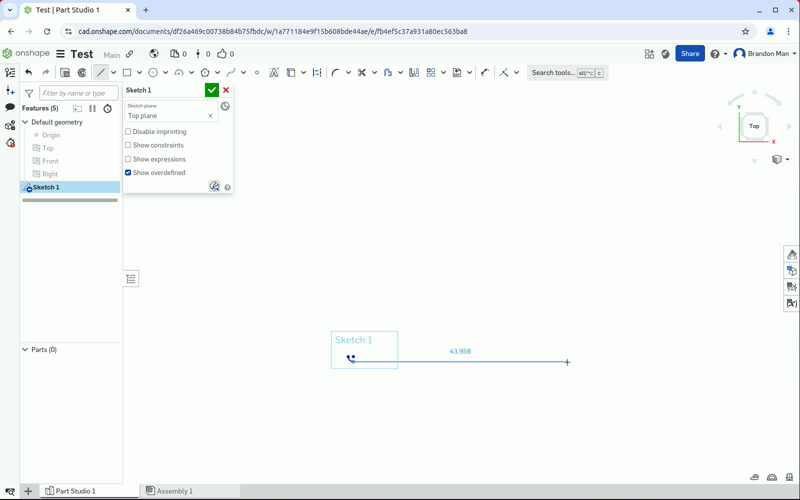
key_up(shift)
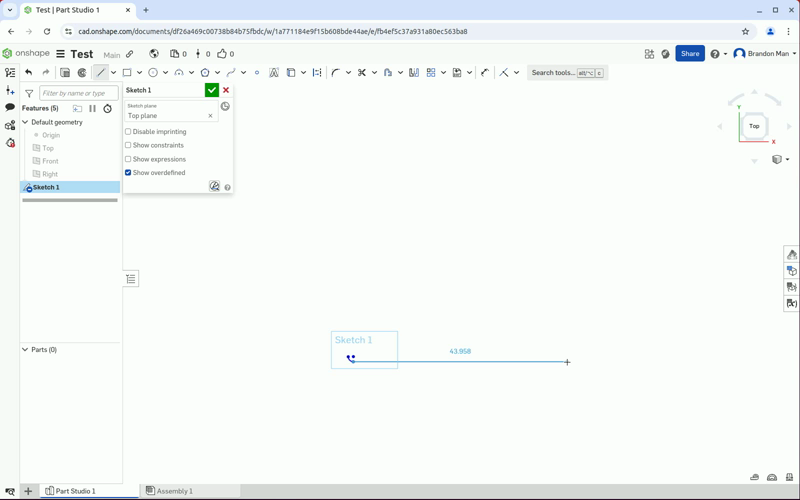
key(esc)
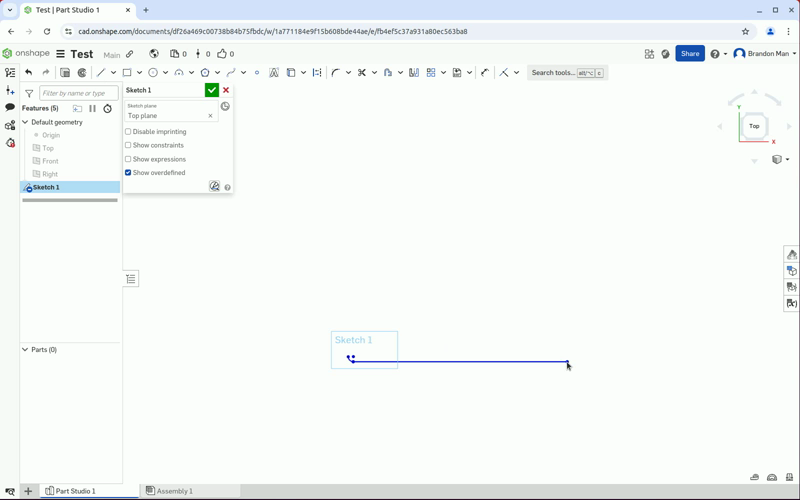
key(a)
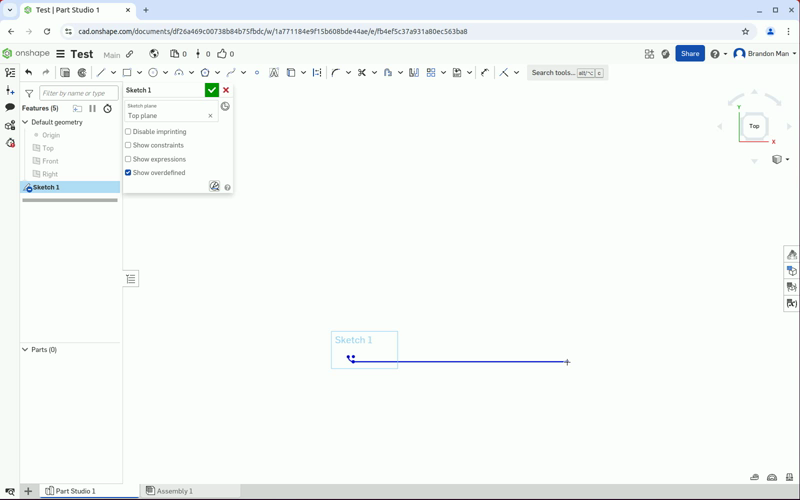
mouse_move(567, 361)
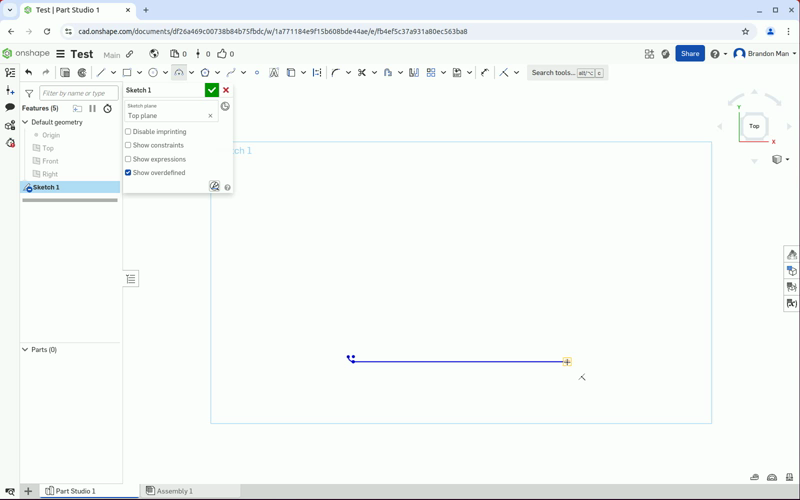
click(567, 361)
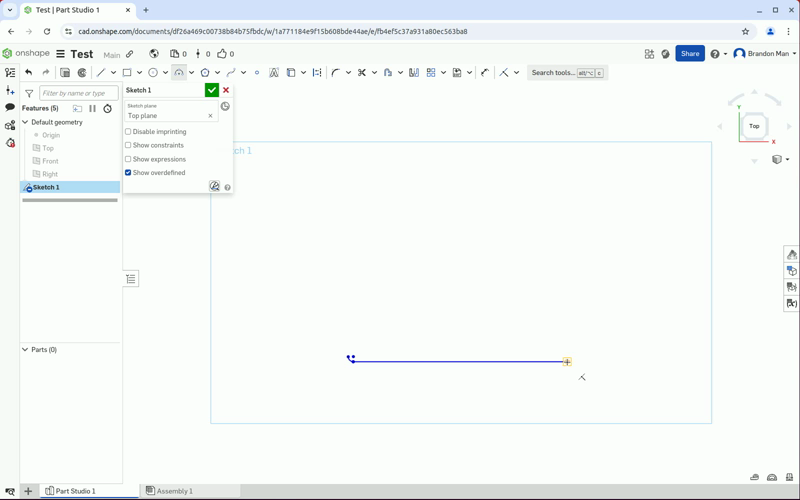
key_down(shift)
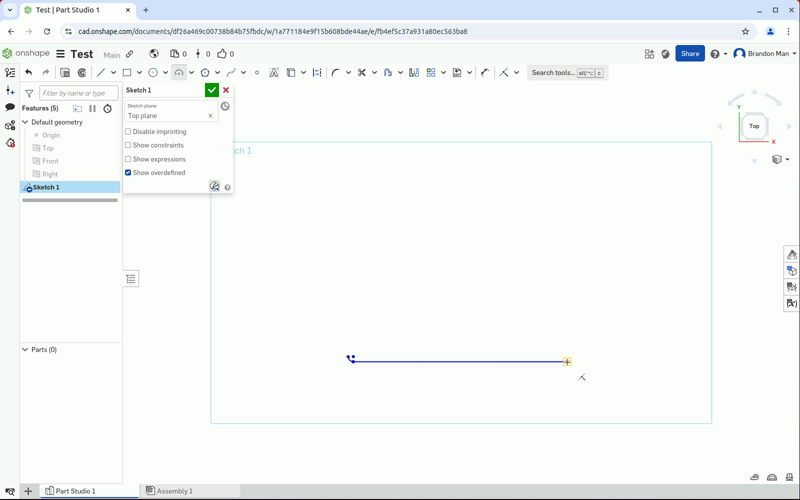
mouse_move(572, 356)
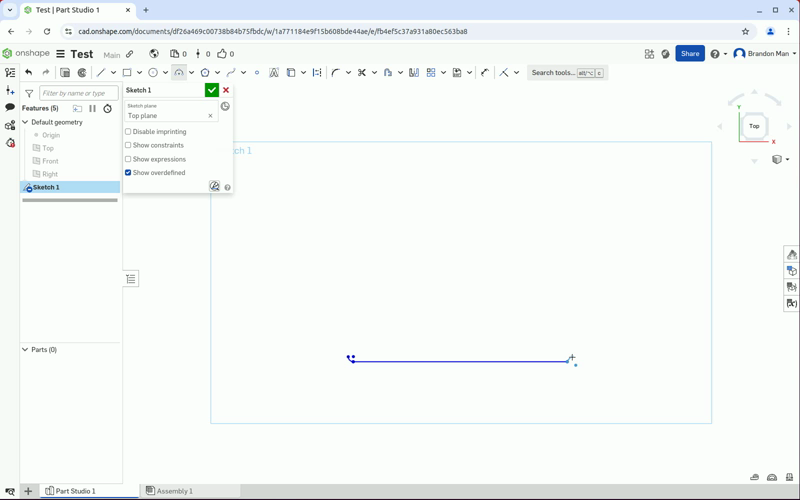
scroll(6)
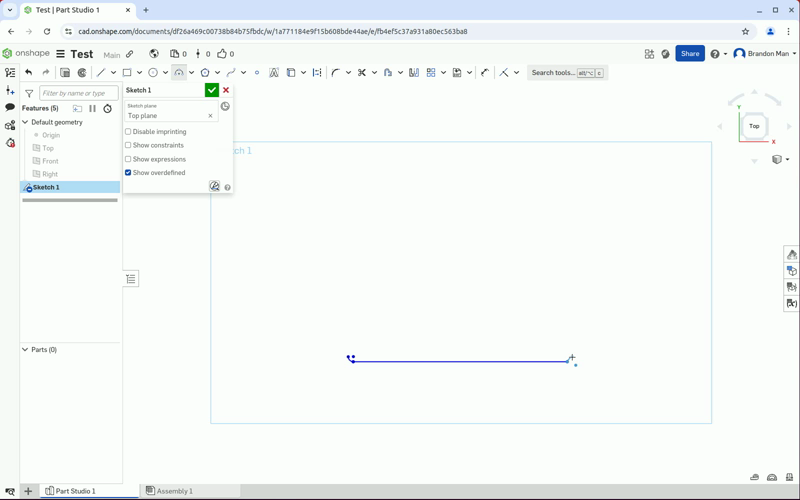
scroll(6)
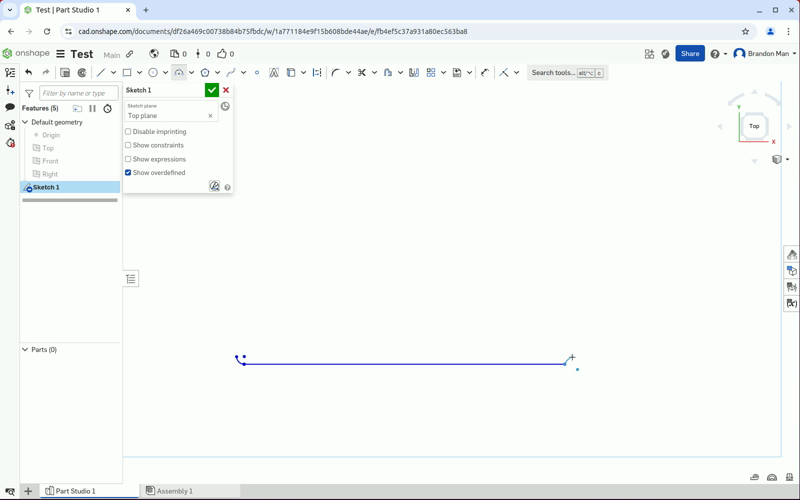
scroll(6)
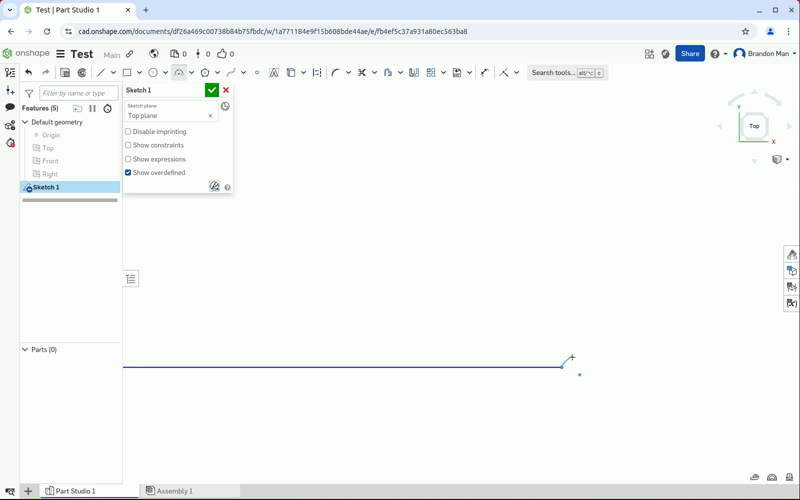
scroll(6)
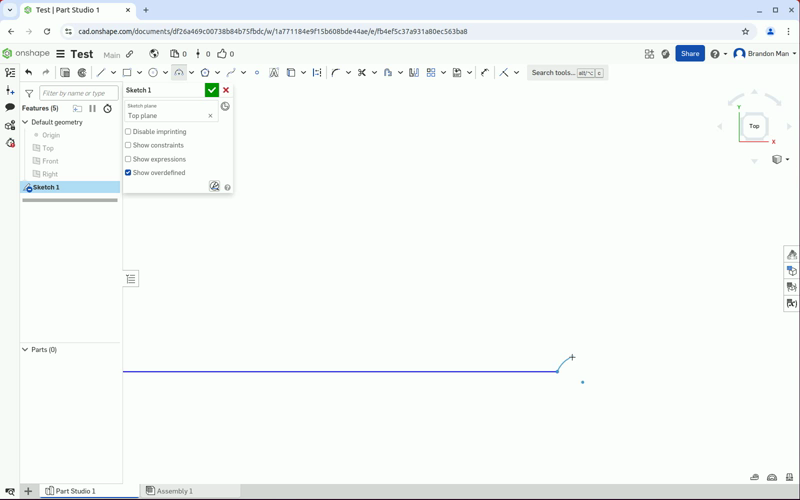
scroll(6)
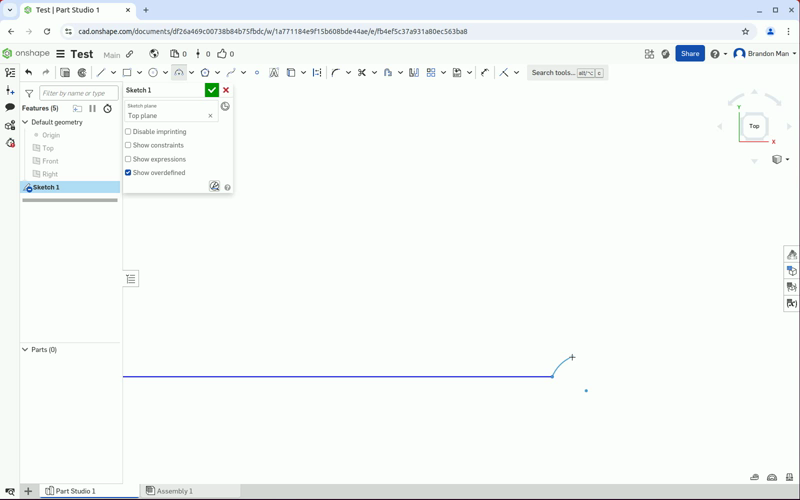
scroll(6)
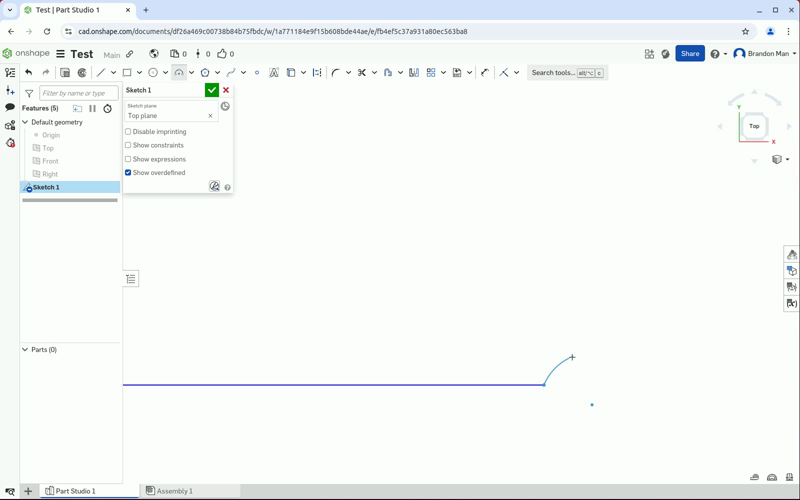
scroll(6)
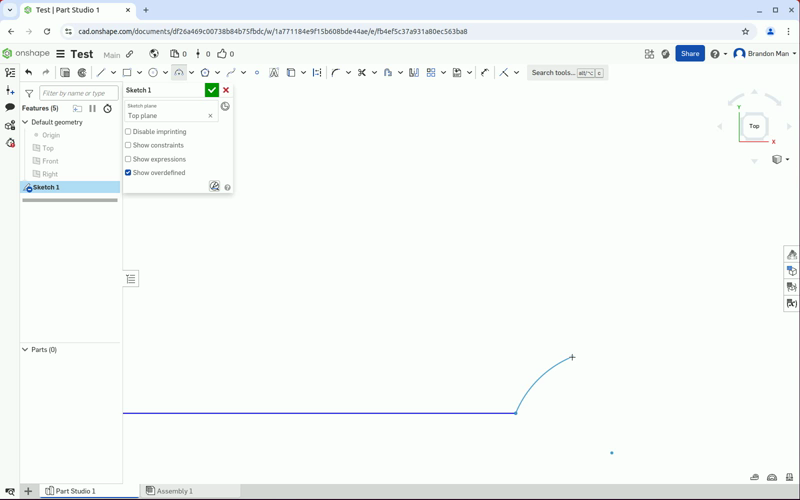
click(572, 356)
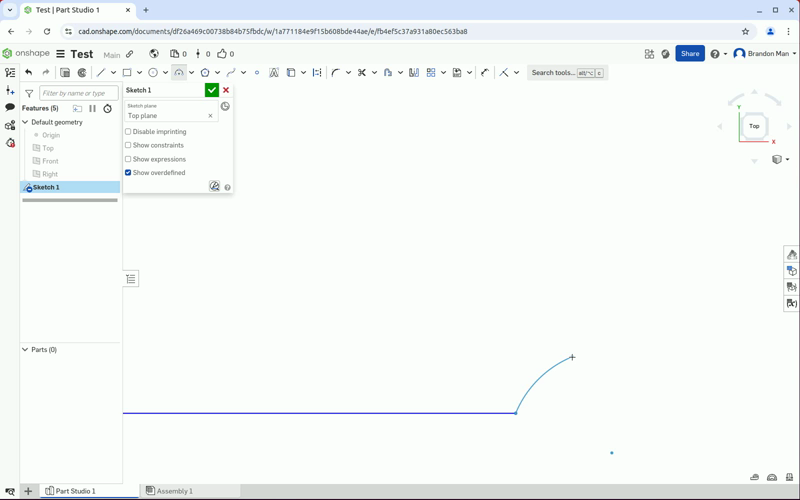
scroll(-6)
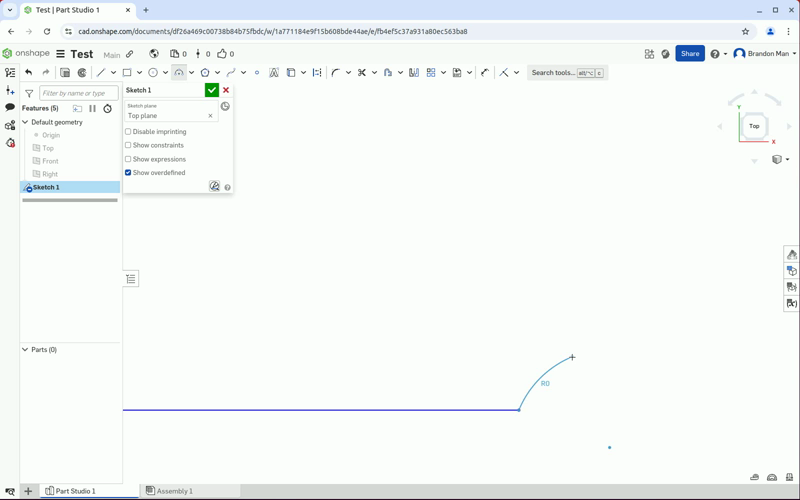
scroll(-6)
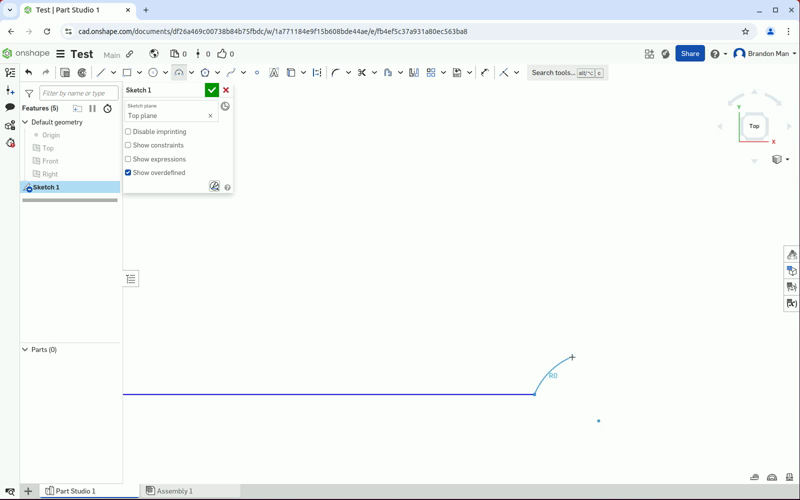
scroll(-6)
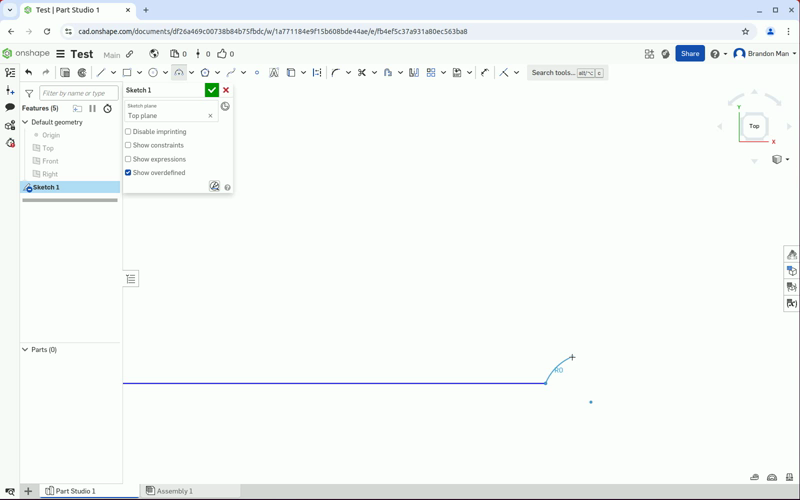
scroll(-6)
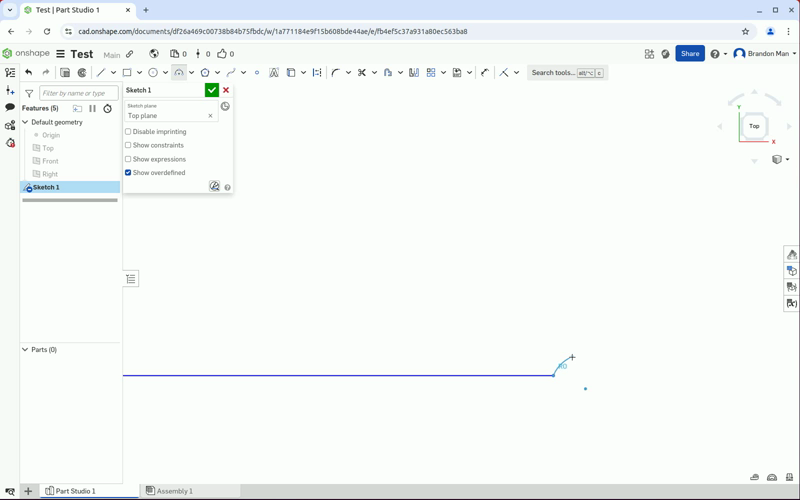
scroll(-6)
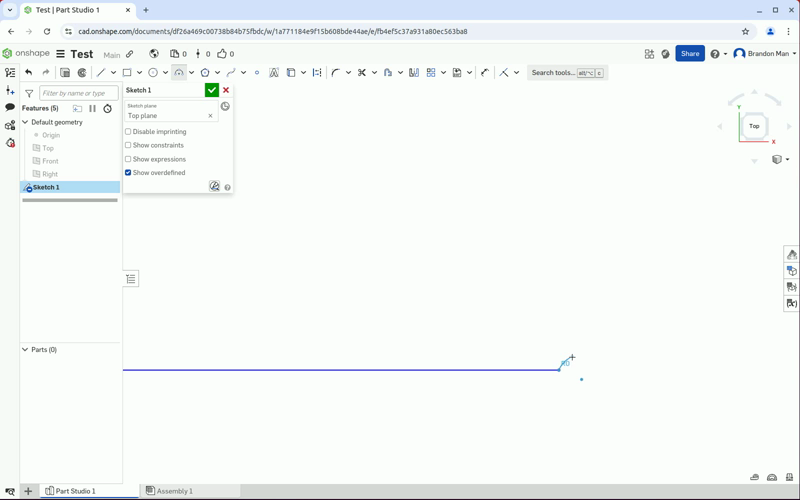
scroll(-6)
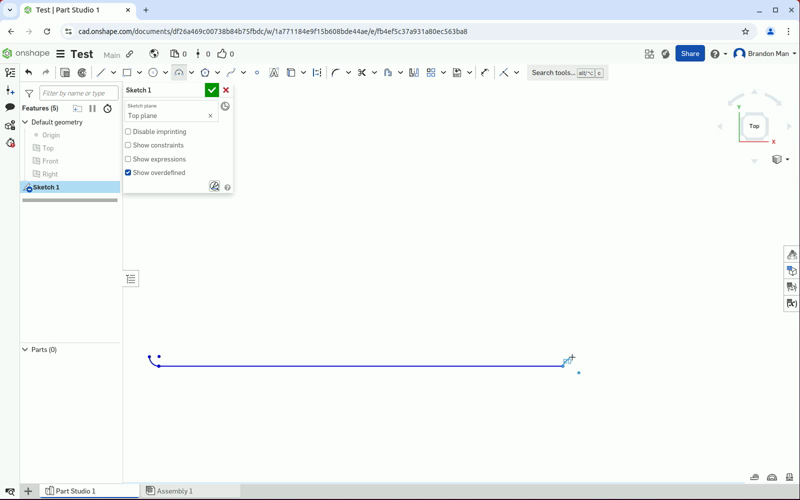
scroll(-6)
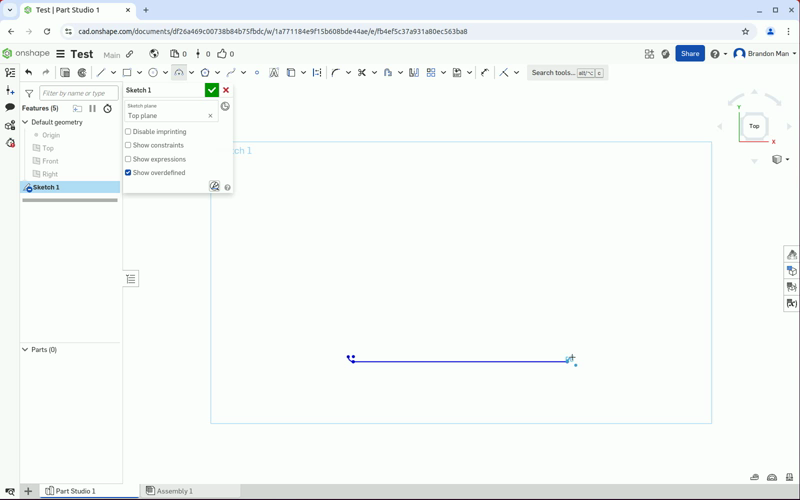
mouse_move(570, 360)
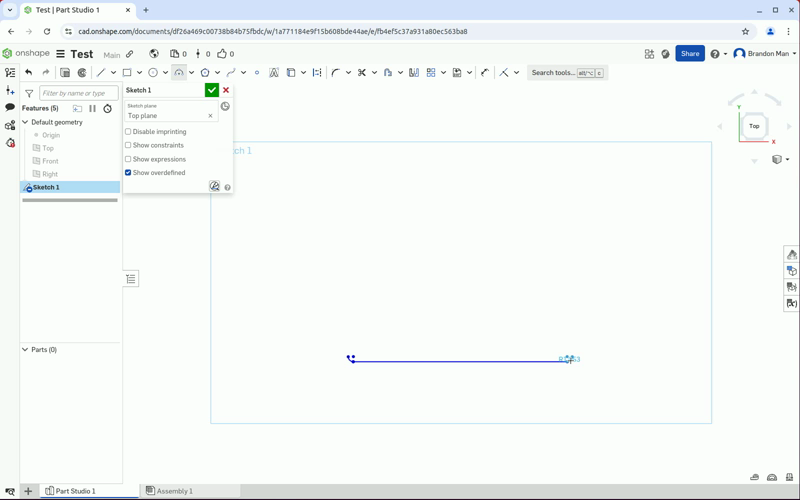
scroll(6)
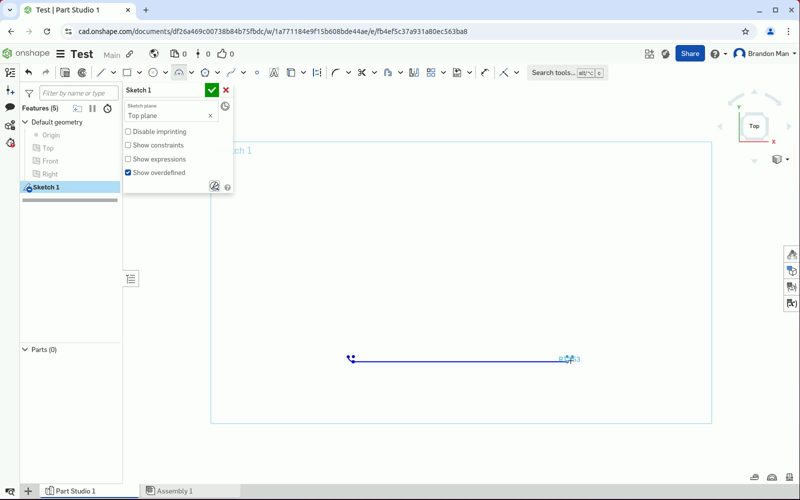
scroll(6)
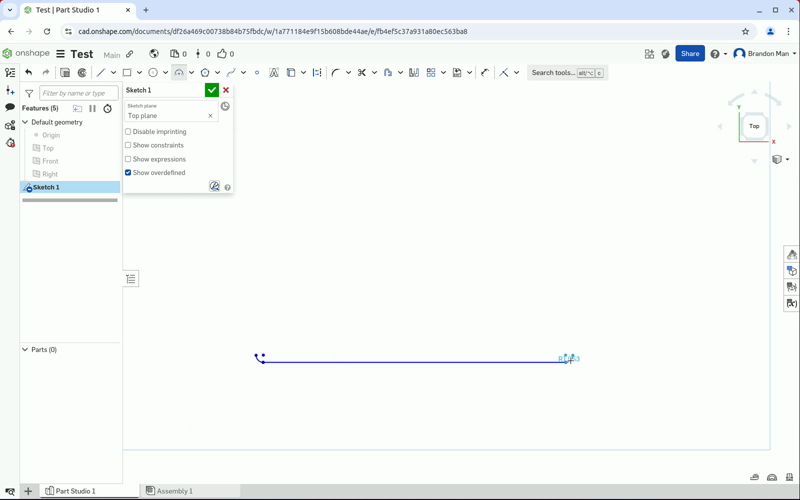
scroll(6)
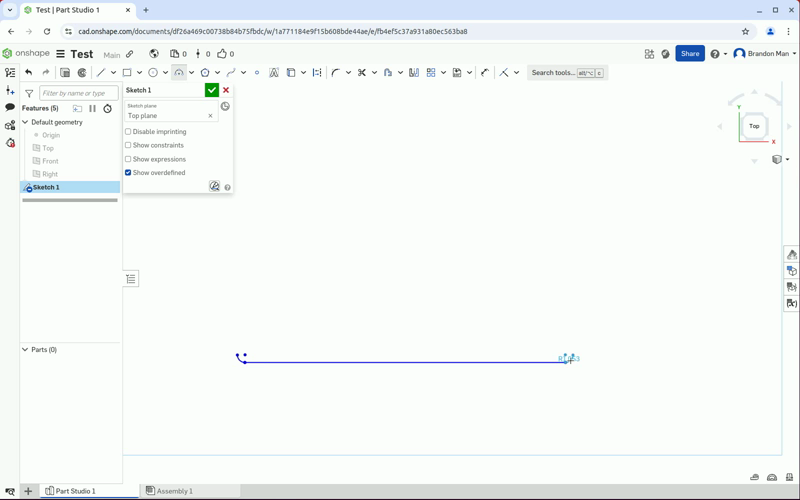
scroll(6)
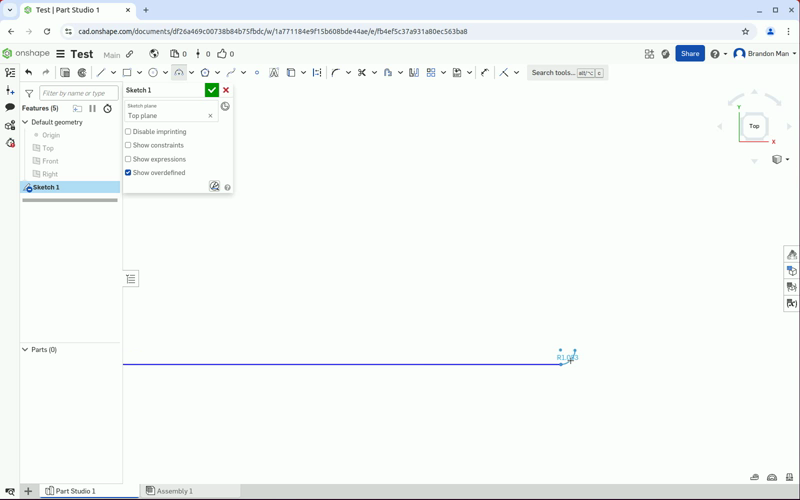
scroll(6)
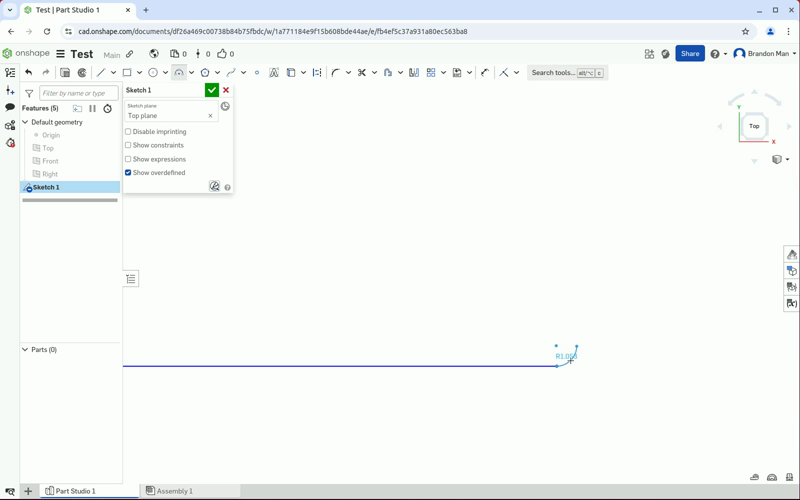
scroll(6)
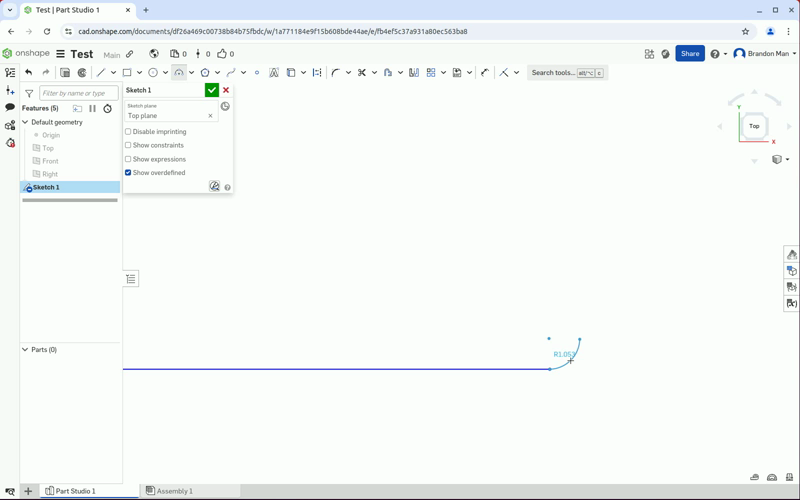
scroll(6)
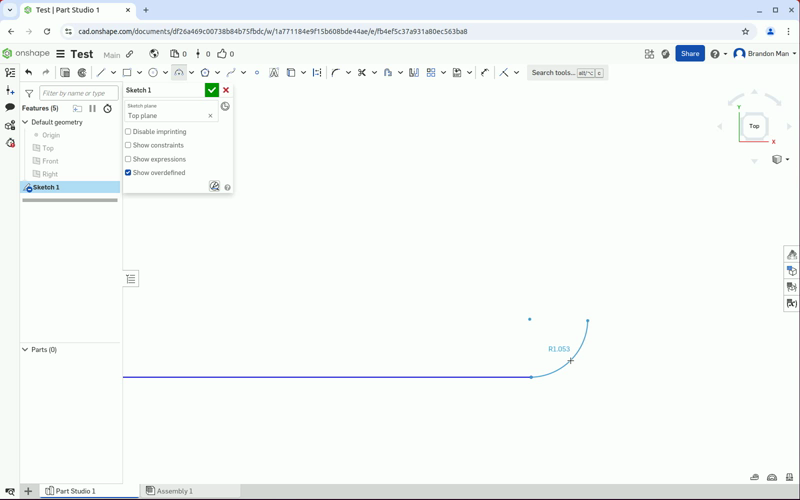
click(570, 360)
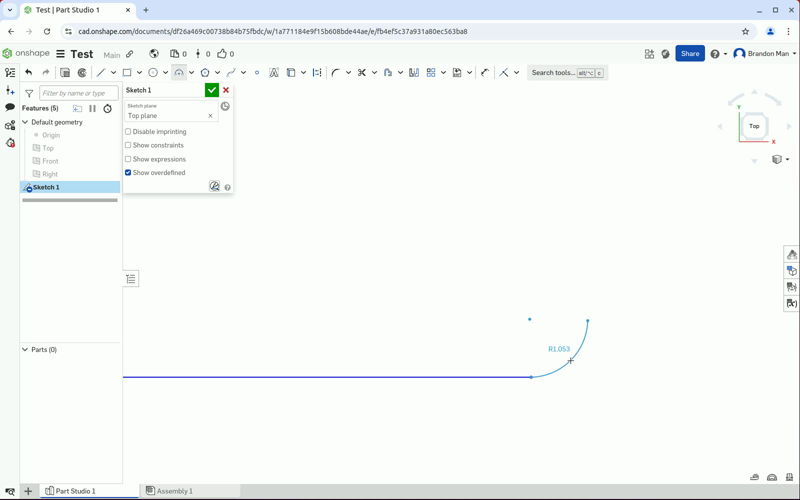
scroll(-6)
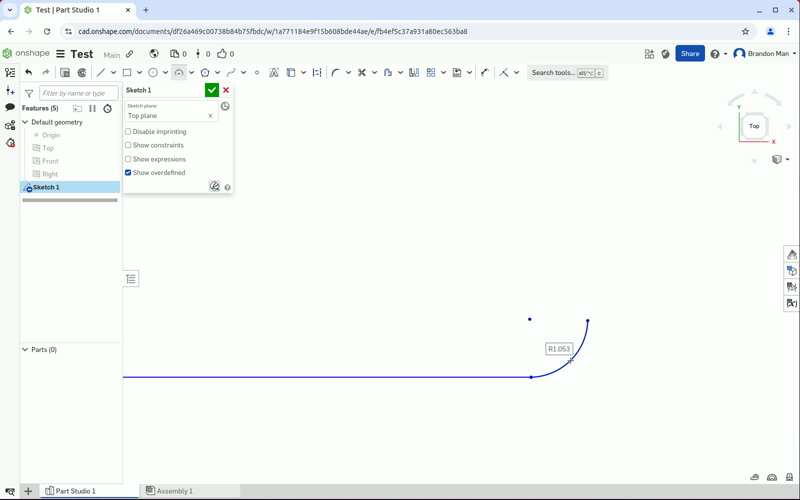
scroll(-6)
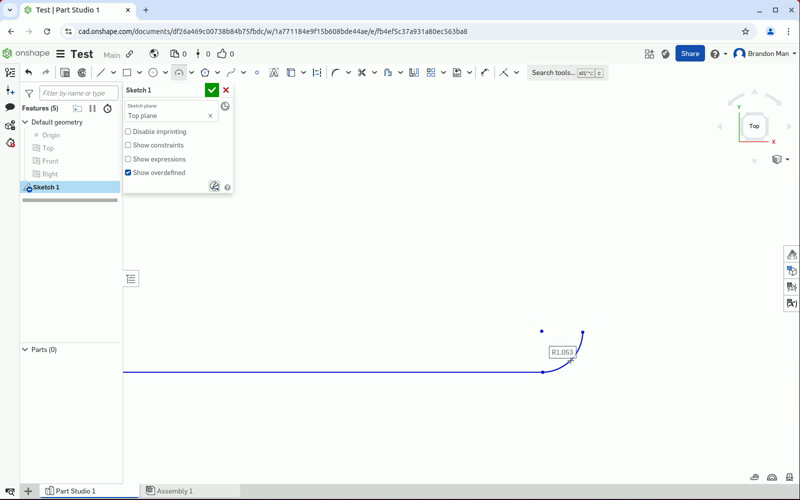
scroll(-6)
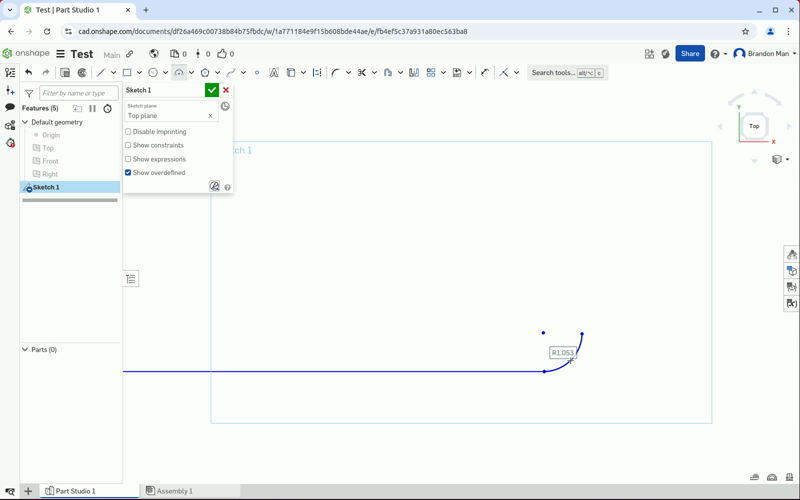
scroll(-6)
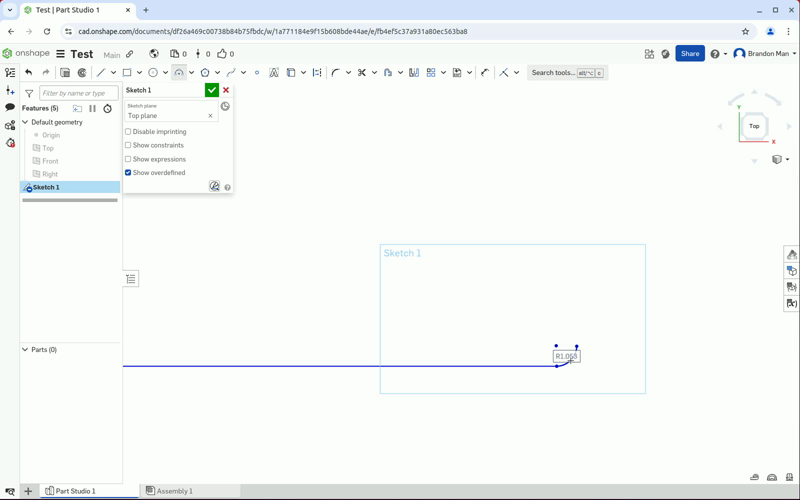
scroll(-6)
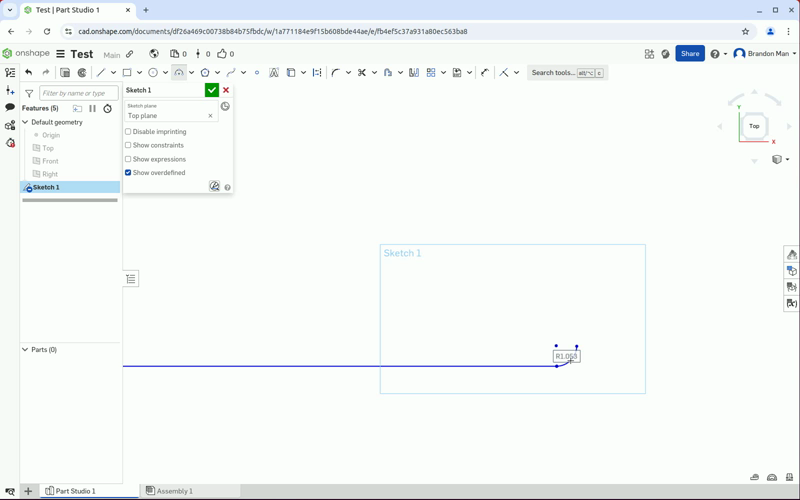
scroll(-6)
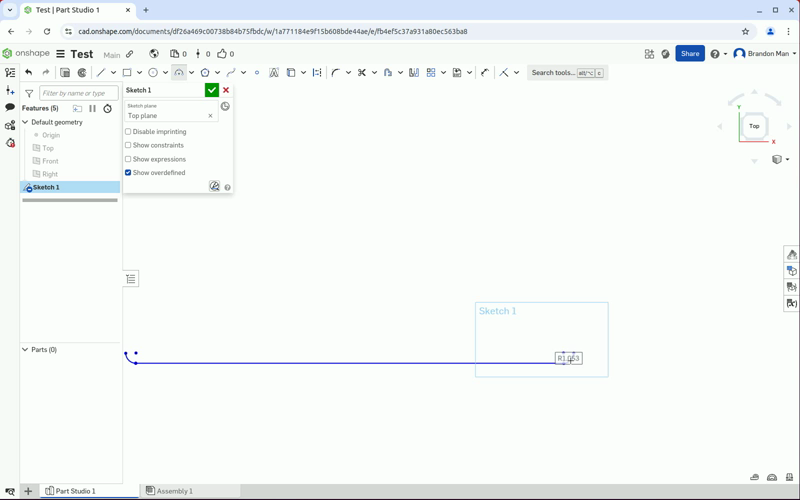
scroll(-6)
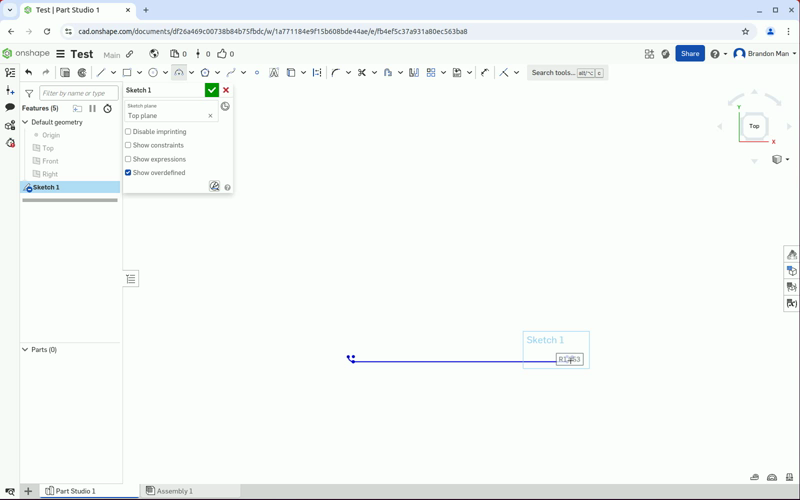
key_up(shift)
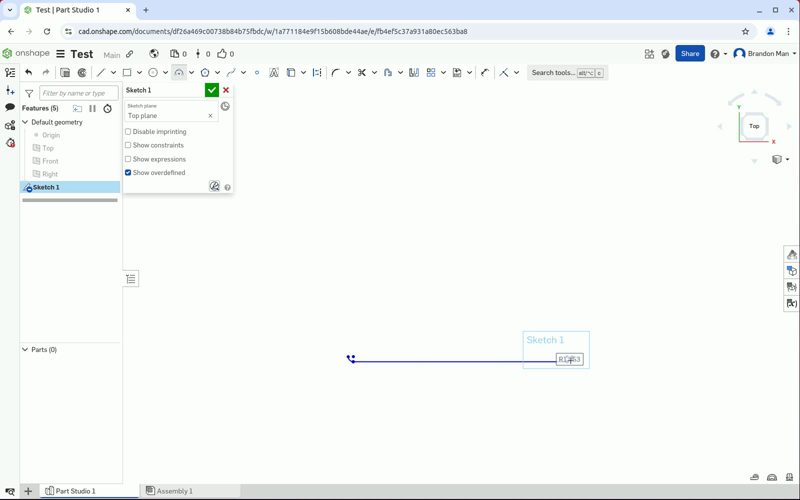
key(esc)
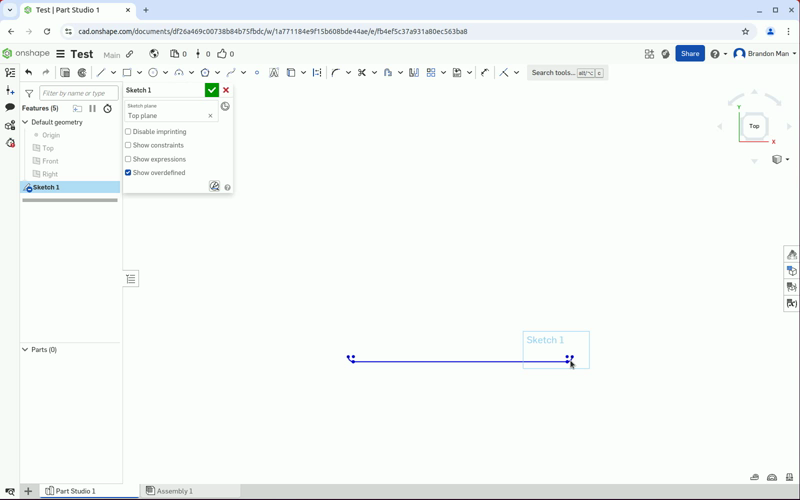
key(l)
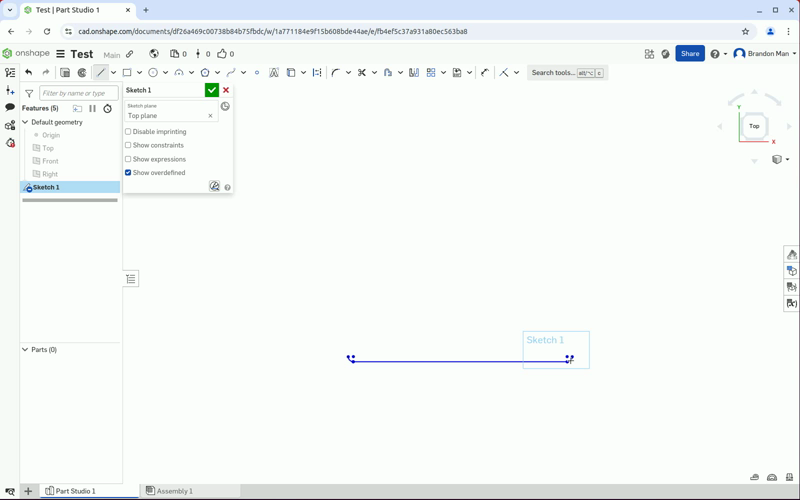
mouse_move(572, 356)
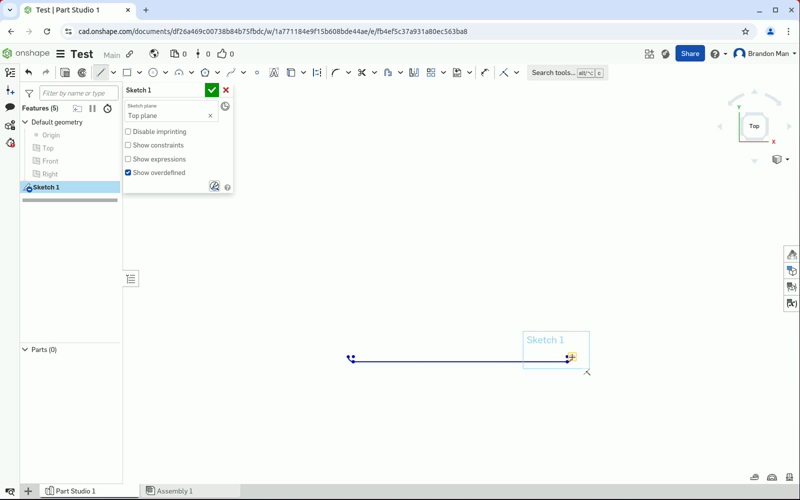
scroll(6)
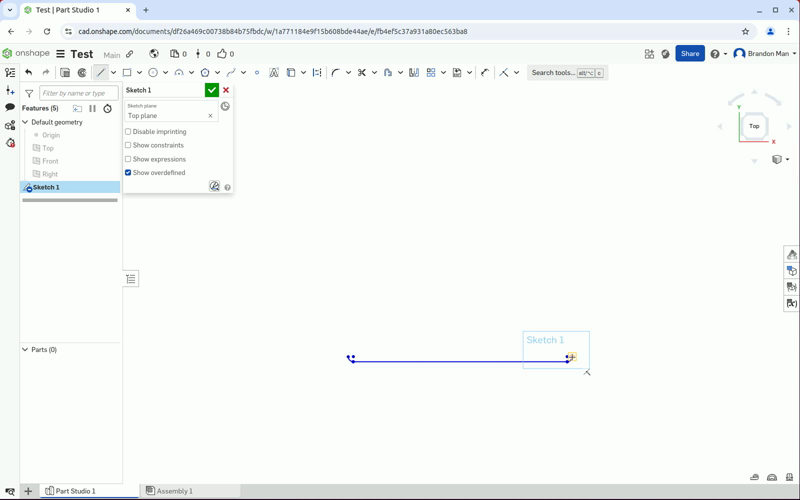
scroll(6)
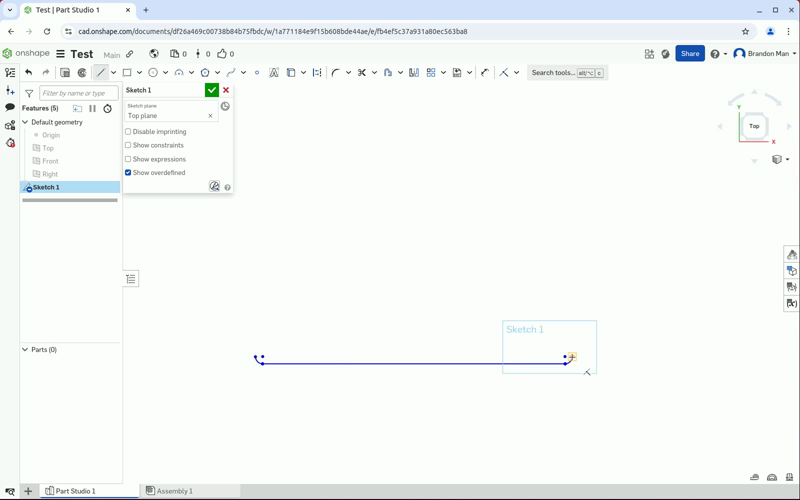
scroll(6)
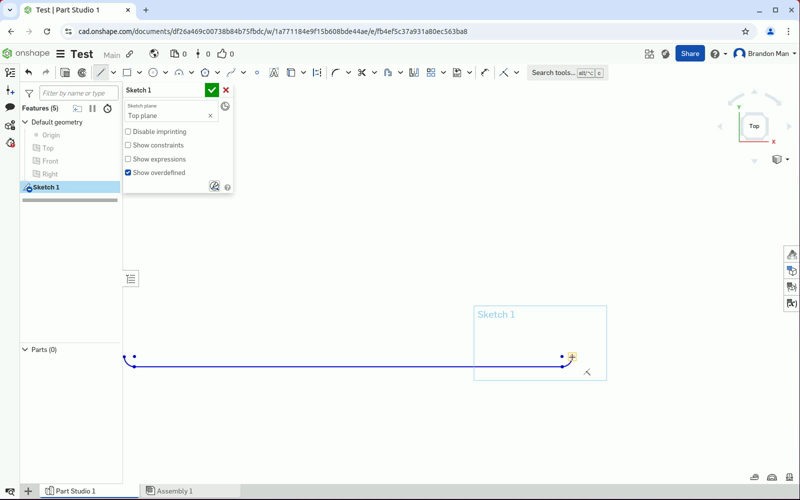
scroll(6)
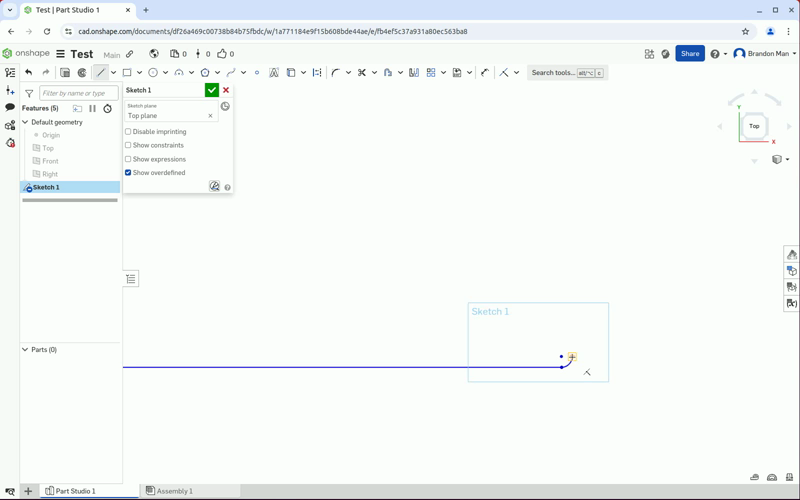
scroll(6)
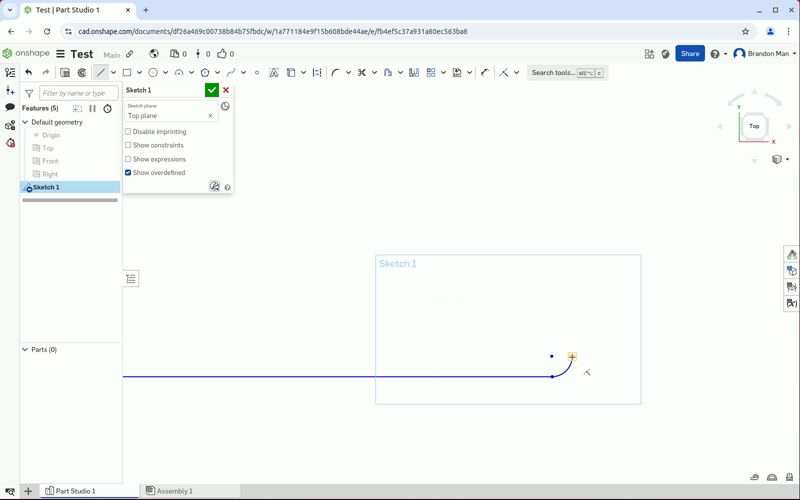
scroll(6)
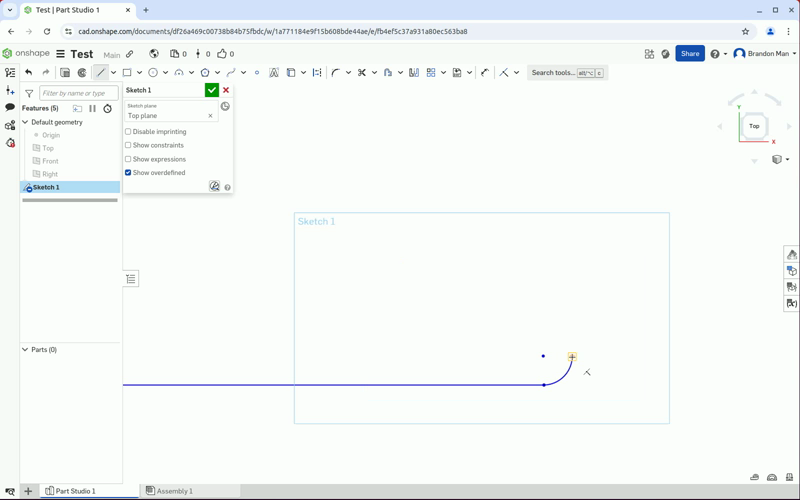
scroll(6)
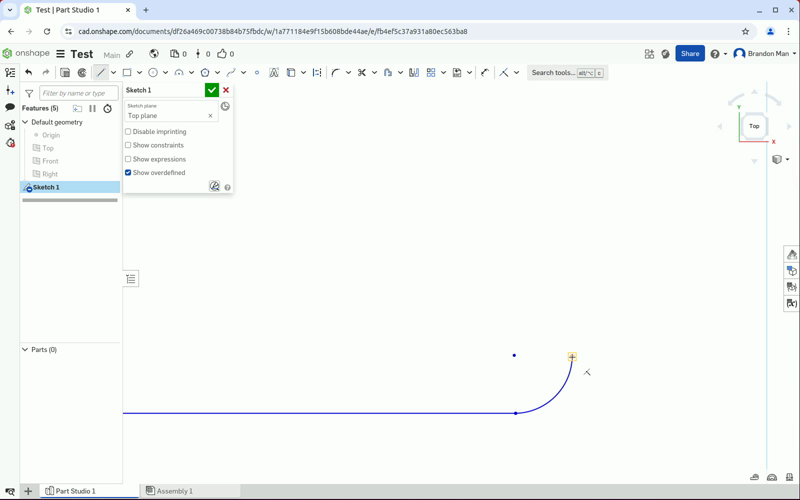
click(572, 356)
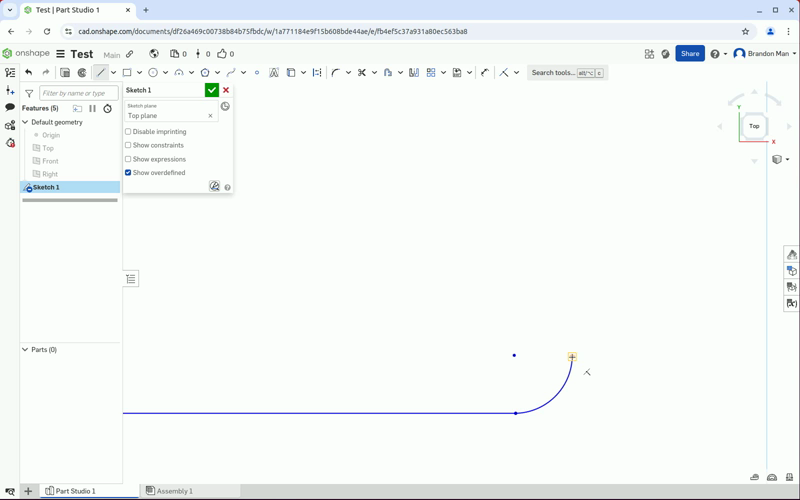
scroll(-6)
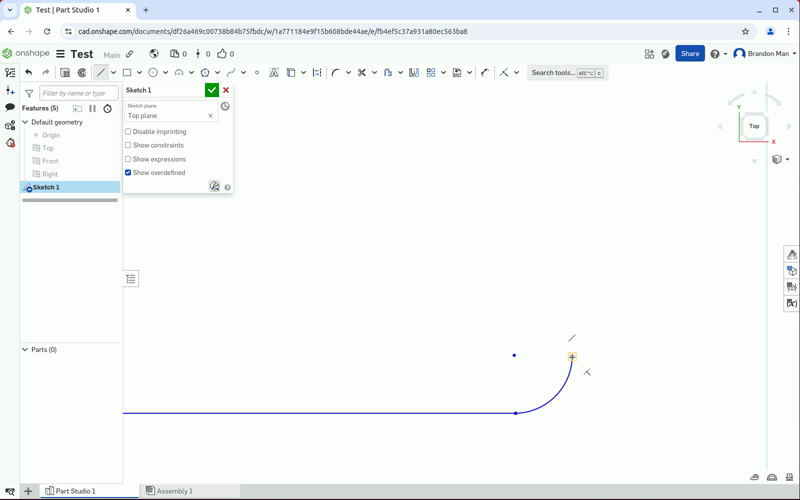
scroll(-6)
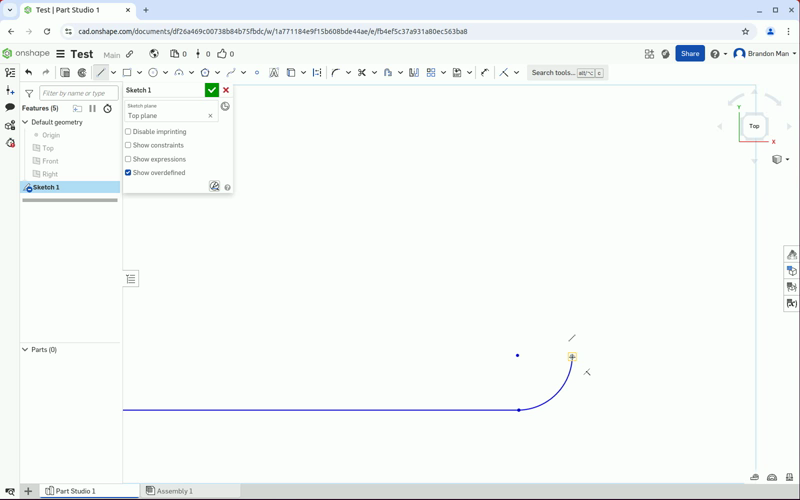
scroll(-6)
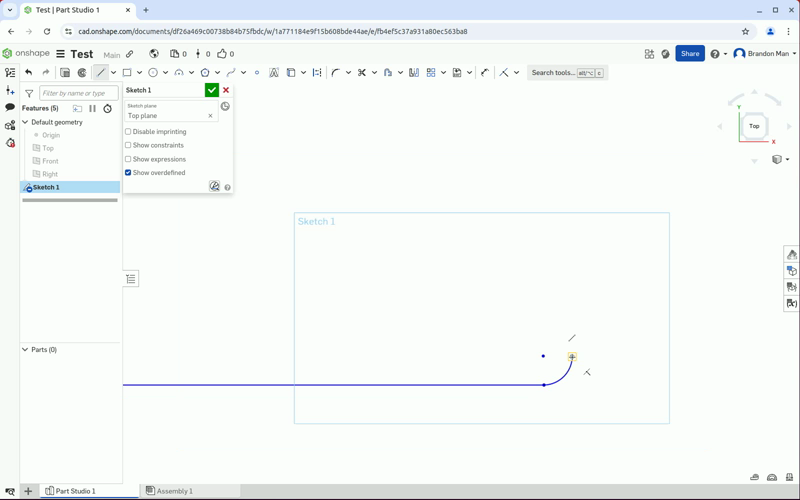
scroll(-6)
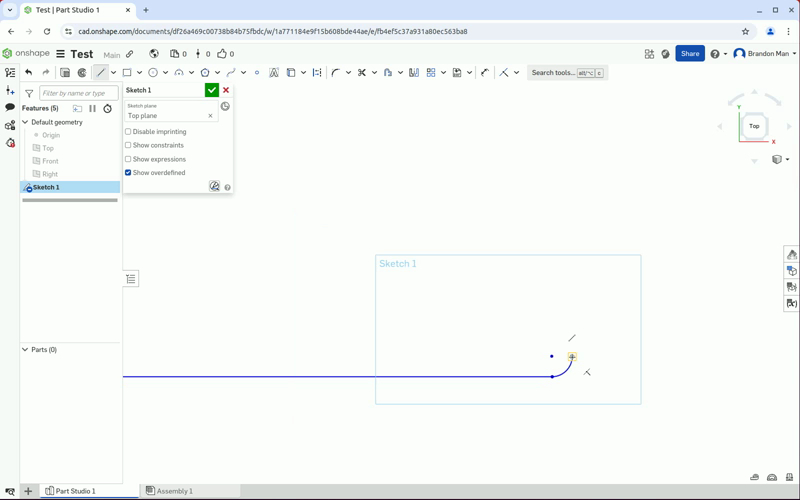
scroll(-6)
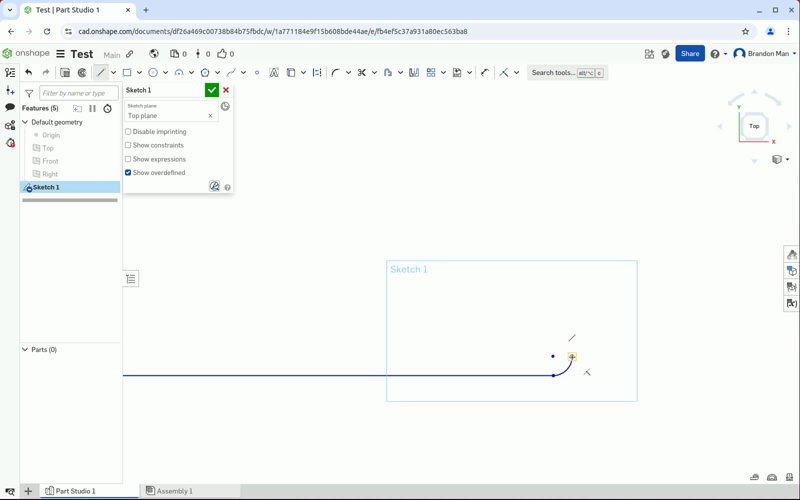
scroll(-6)
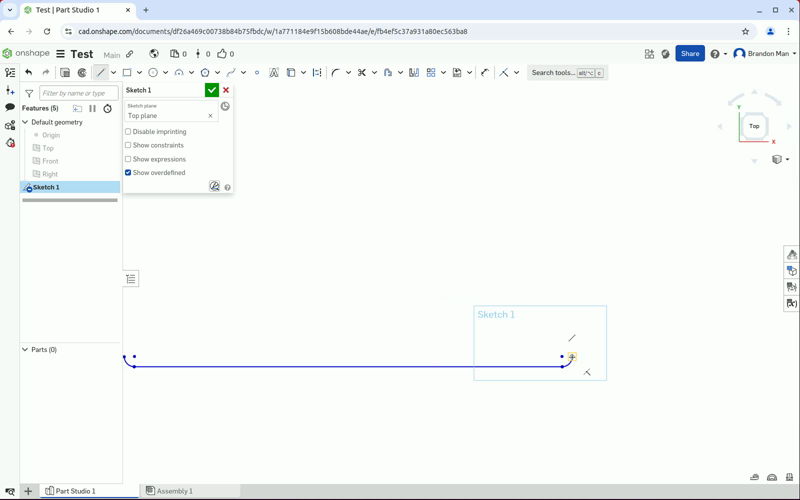
scroll(-6)
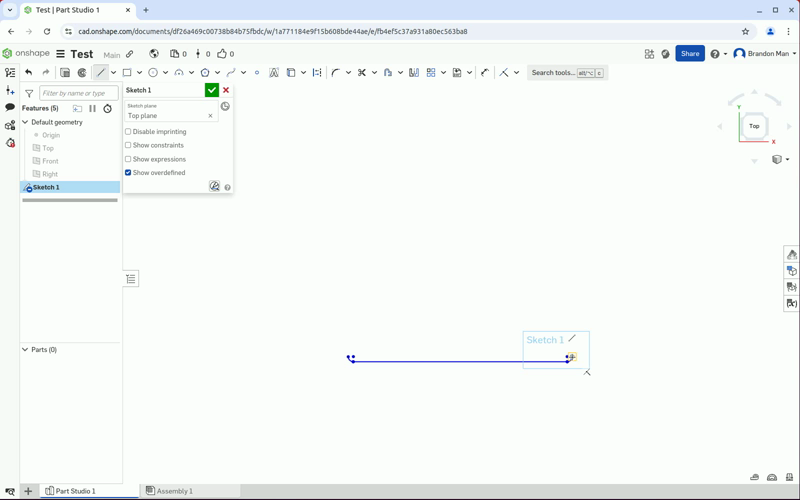
key_down(shift)
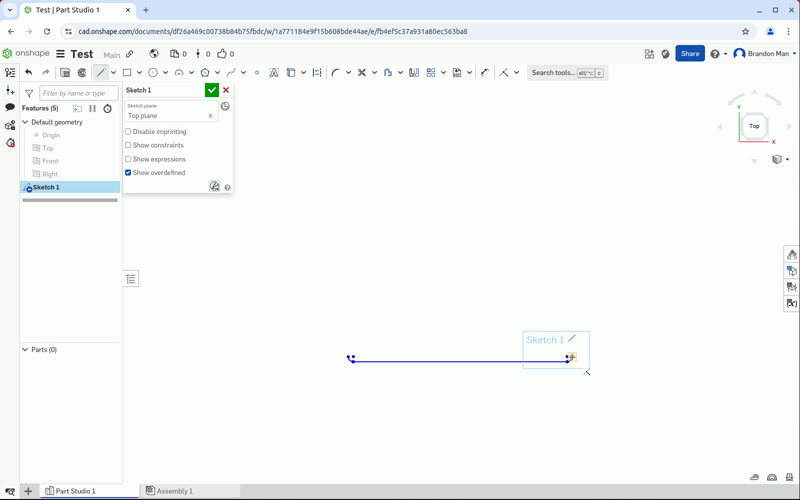
mouse_move(572, 208)
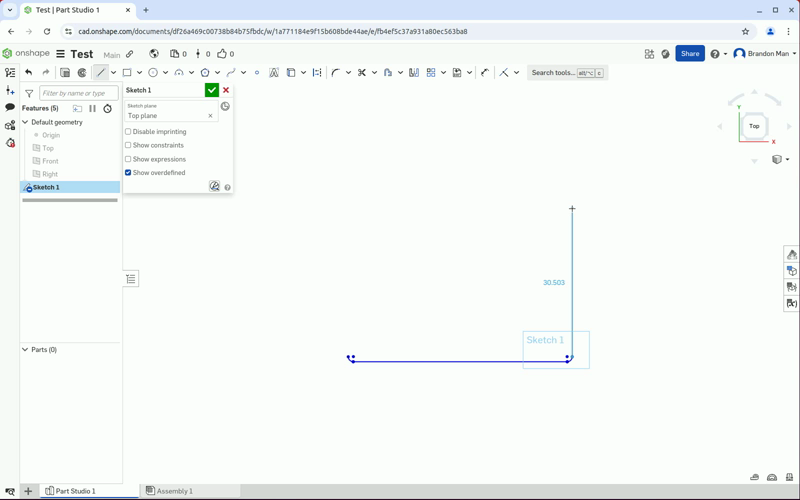
click(572, 208)
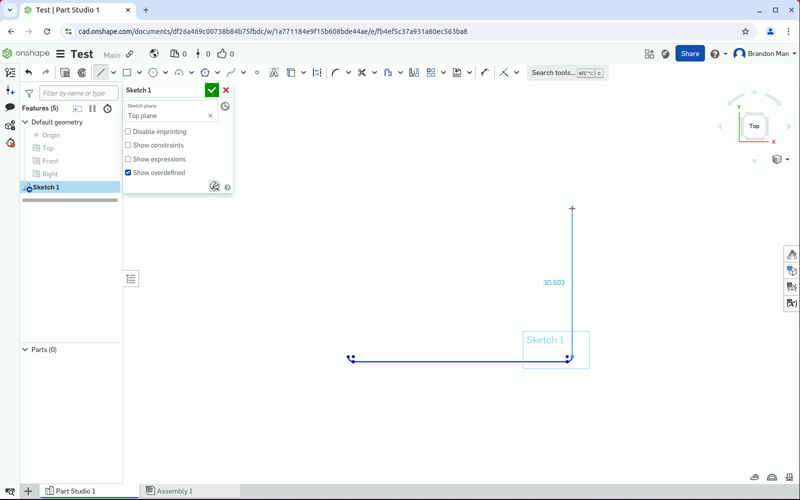
key_up(shift)
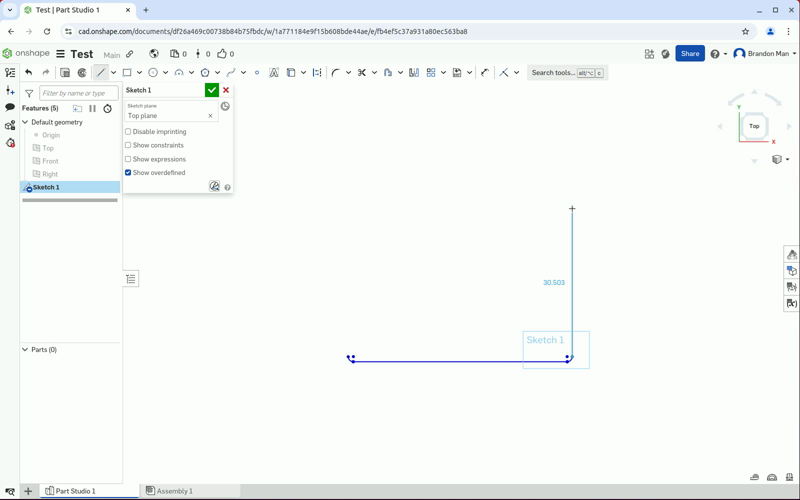
key(esc)
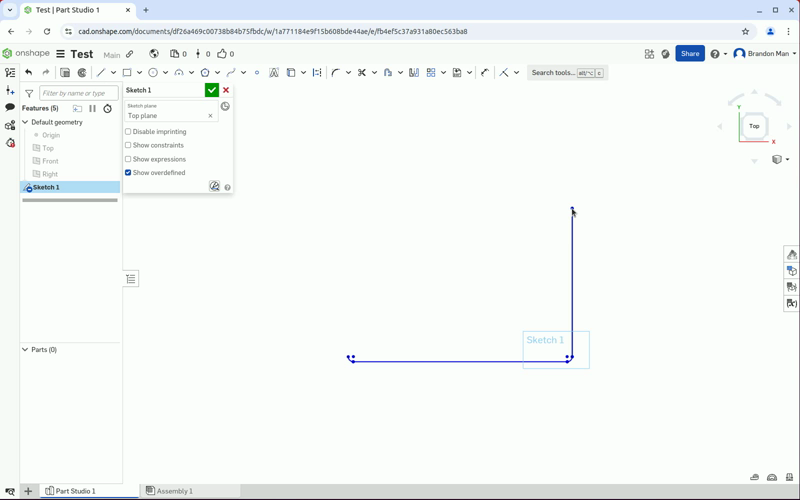
key(a)
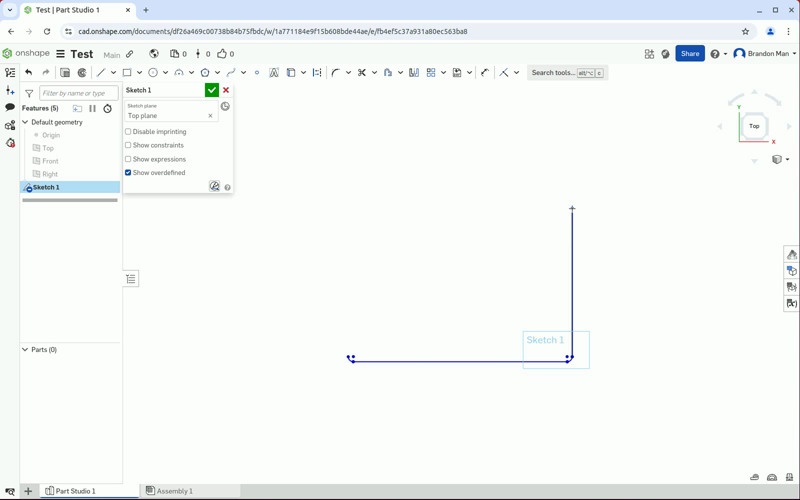
mouse_move(572, 208)
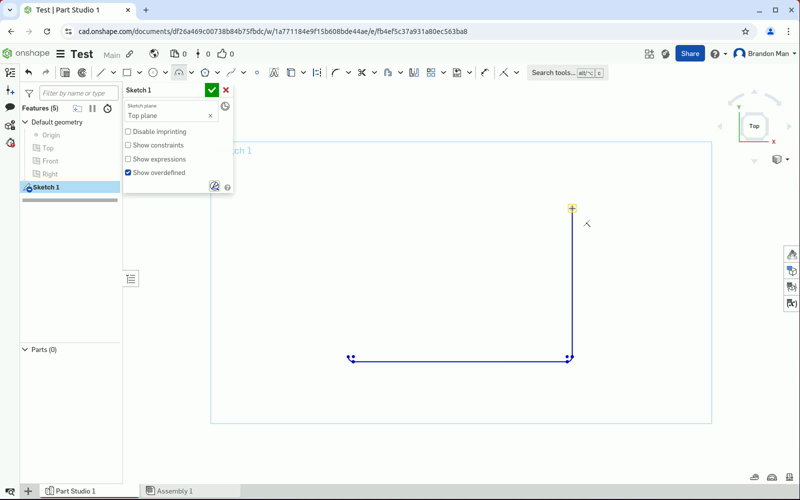
click(572, 208)
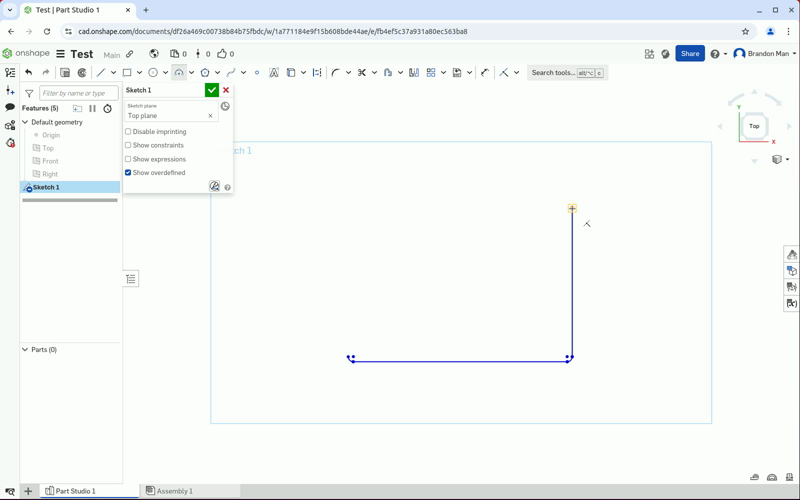
key_down(shift)
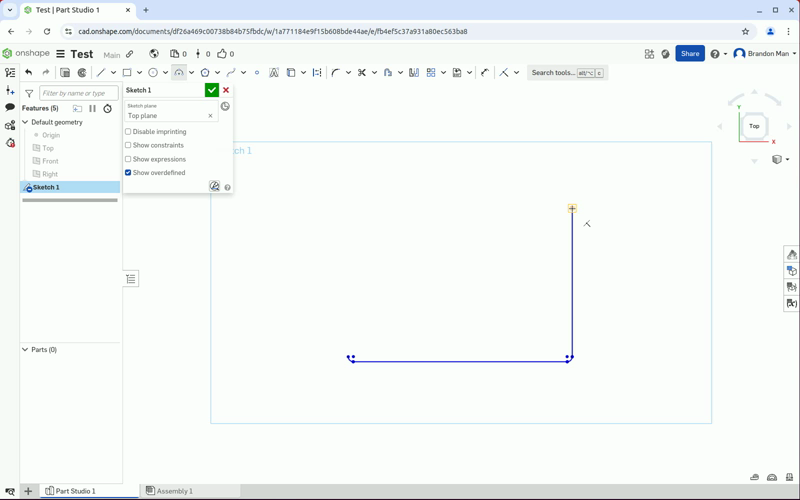
mouse_move(567, 203)
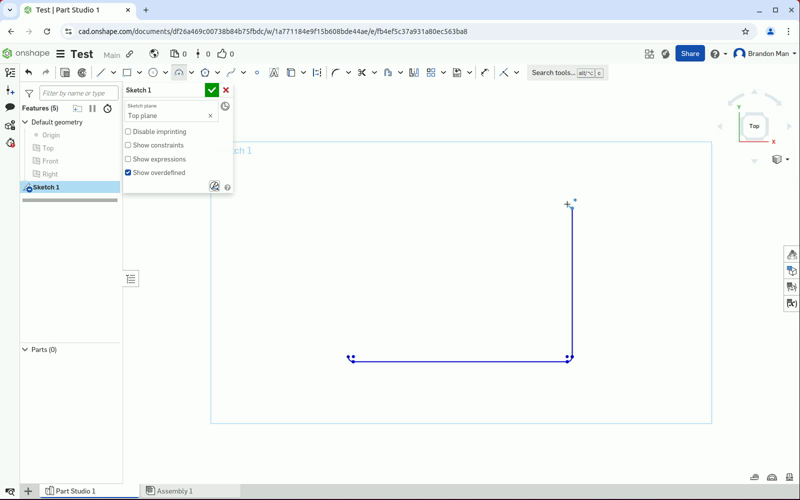
scroll(6)
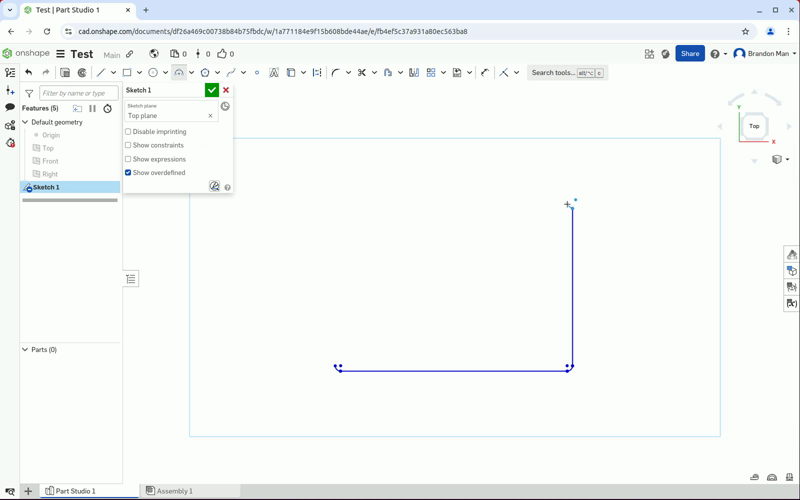
scroll(6)
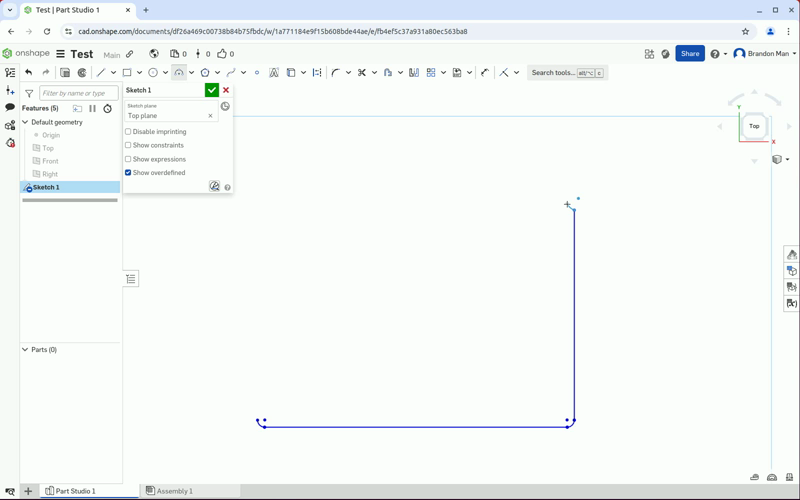
scroll(6)
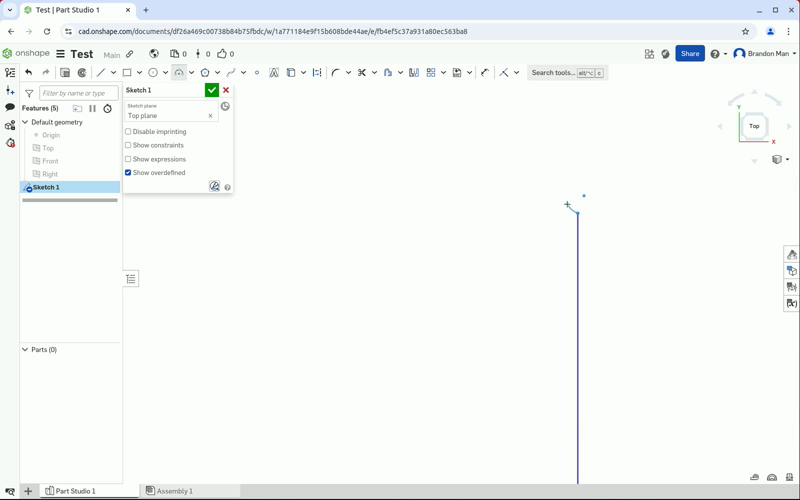
scroll(6)
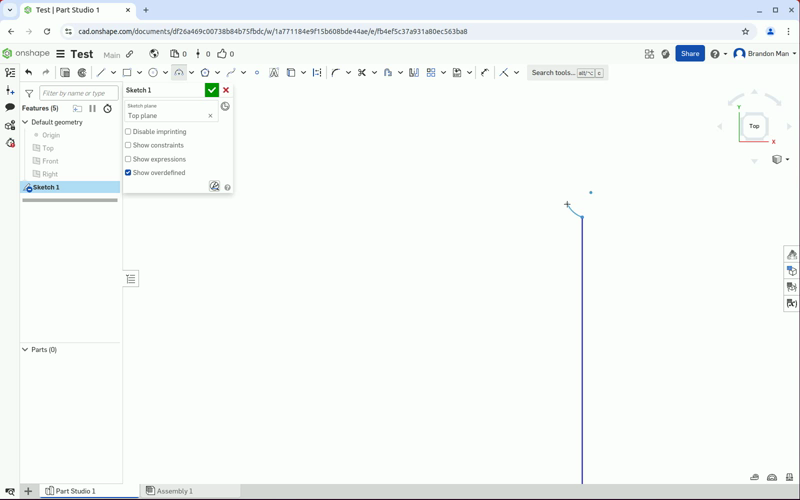
scroll(6)
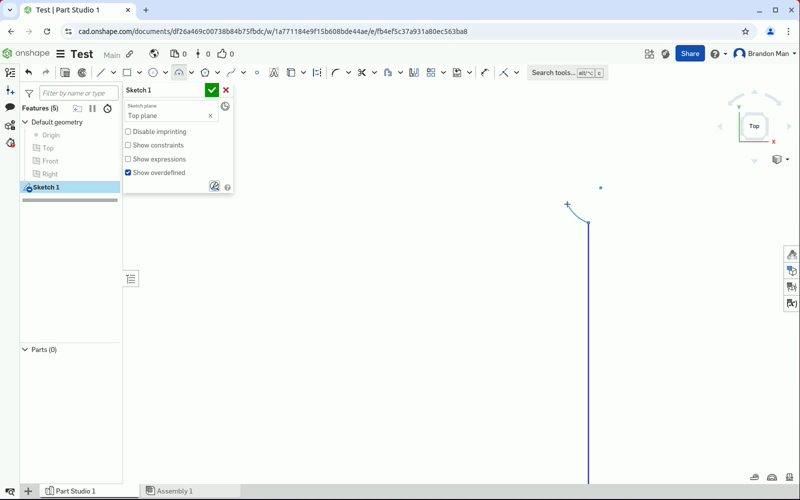
scroll(6)
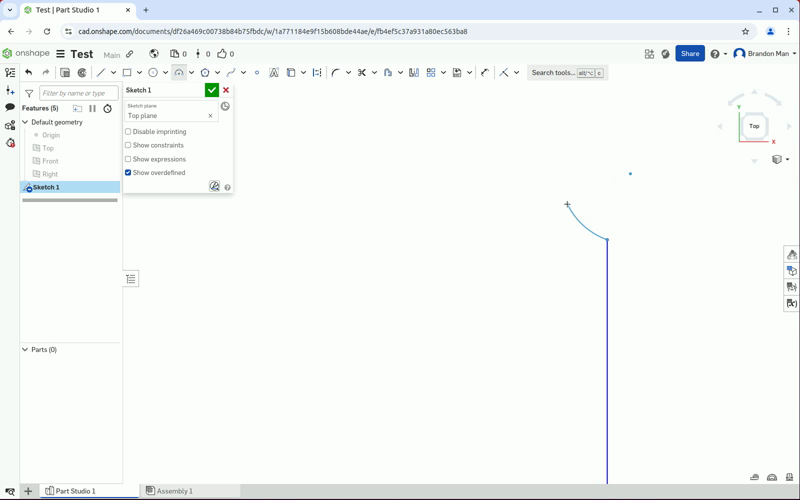
scroll(6)
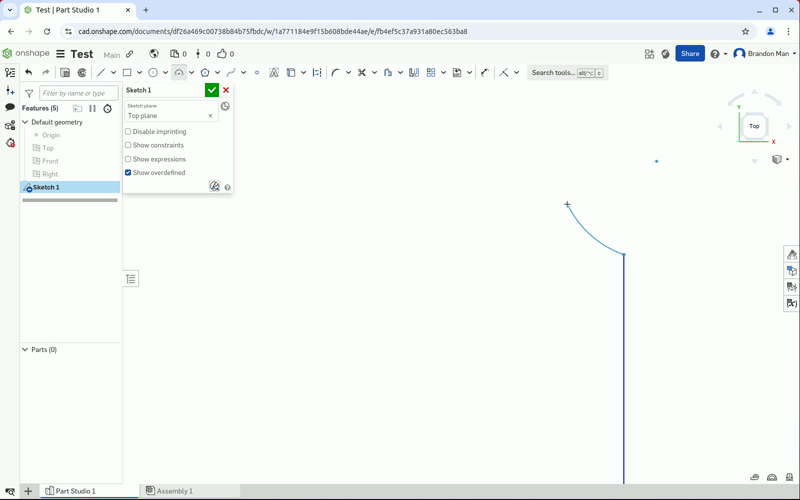
click(567, 203)
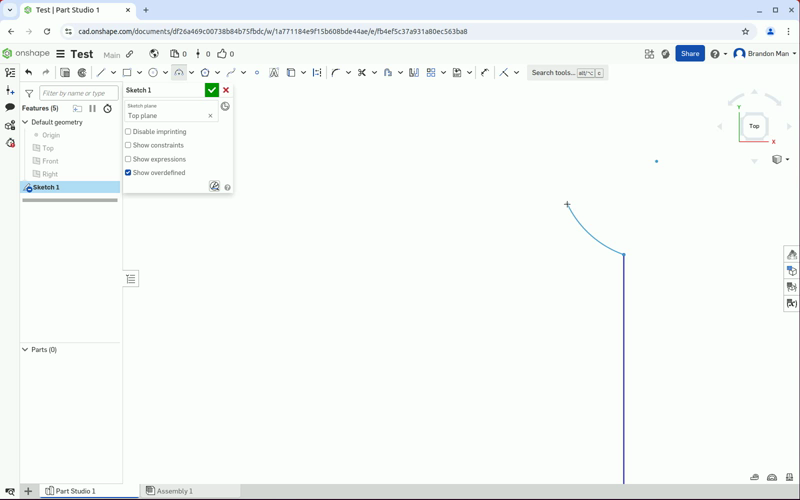
scroll(-6)
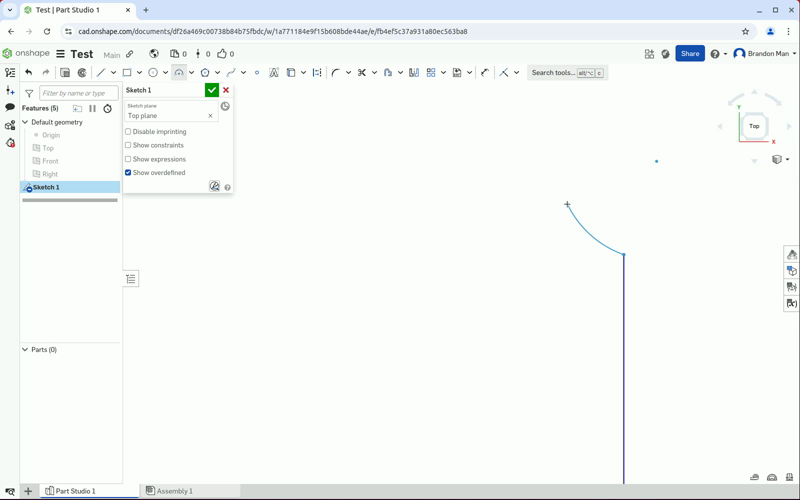
scroll(-6)
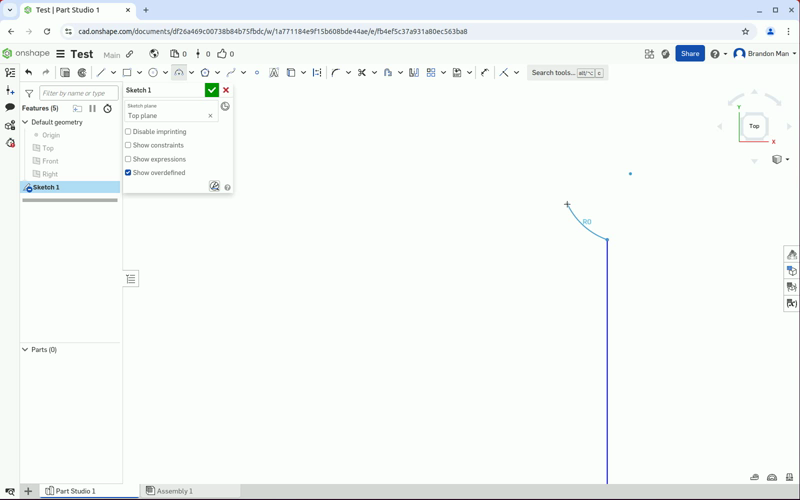
scroll(-6)
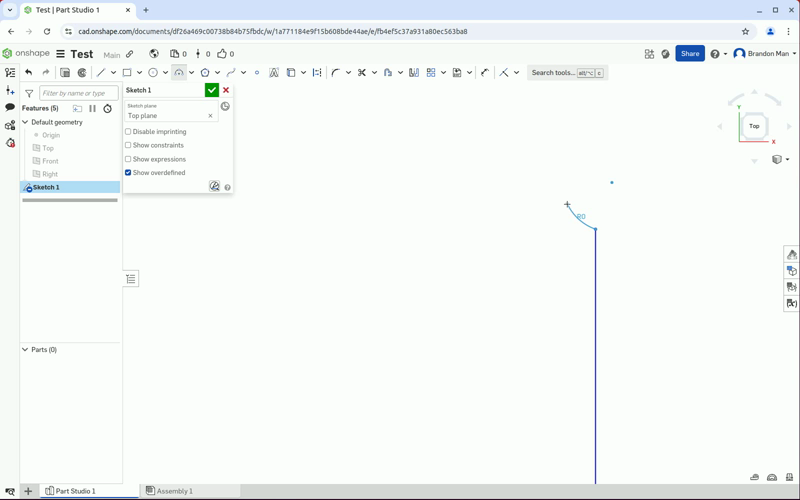
scroll(-6)
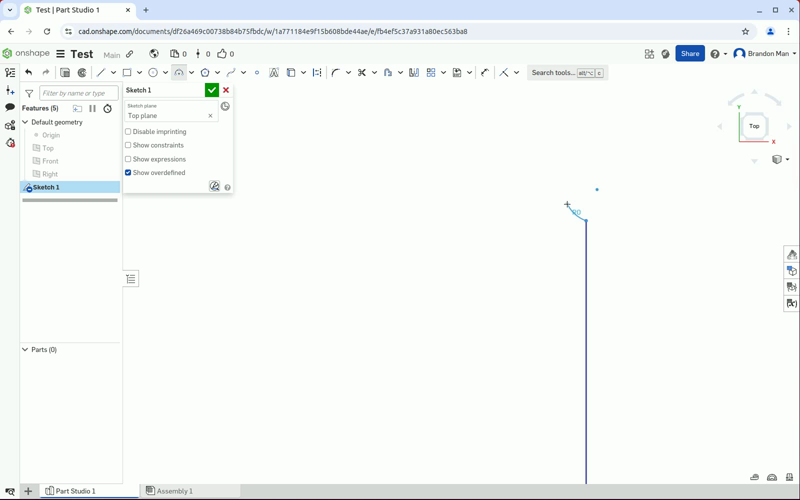
scroll(-6)
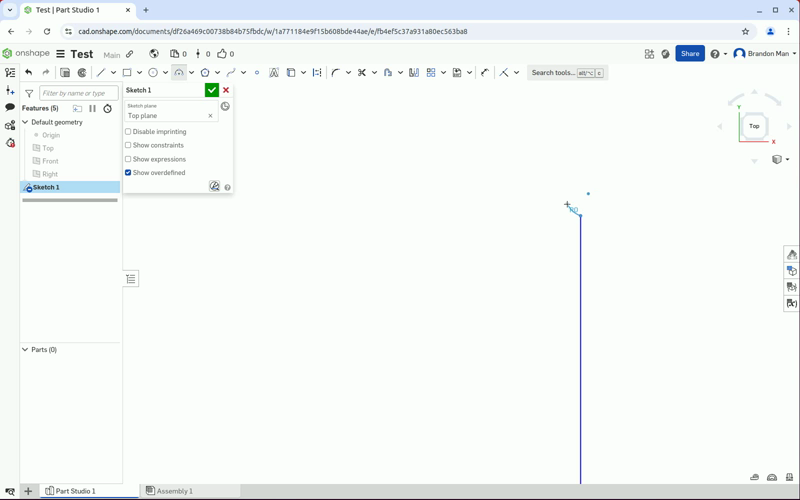
scroll(-6)
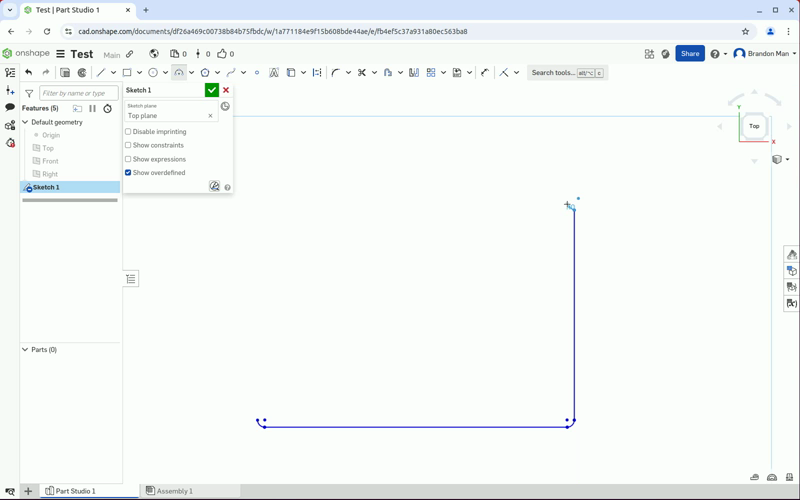
scroll(-6)
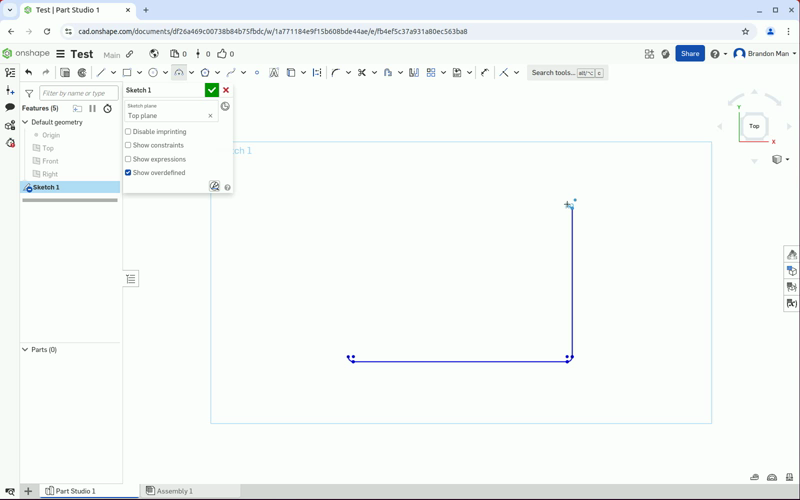
mouse_move(570, 204)
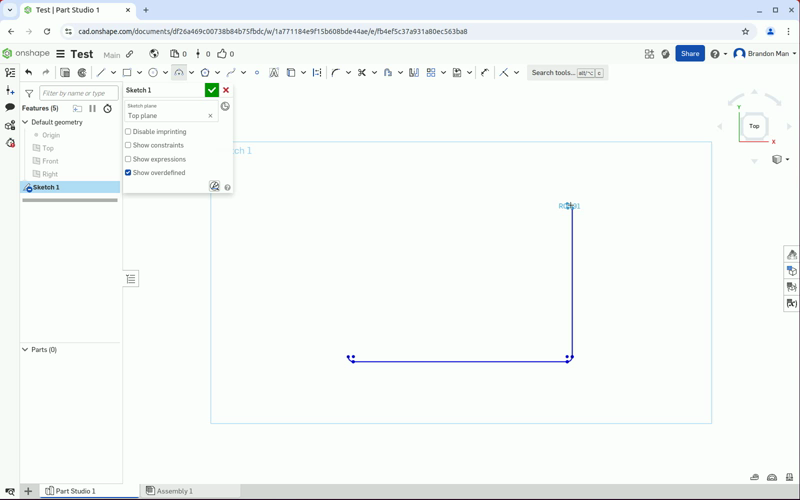
scroll(6)
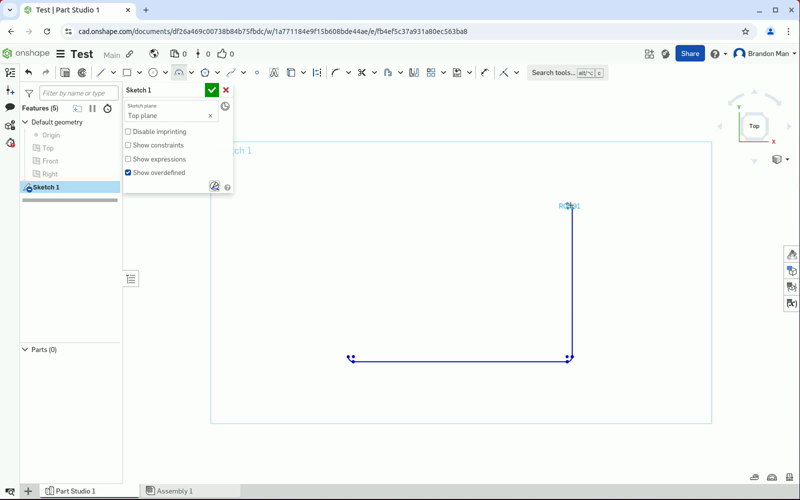
scroll(6)
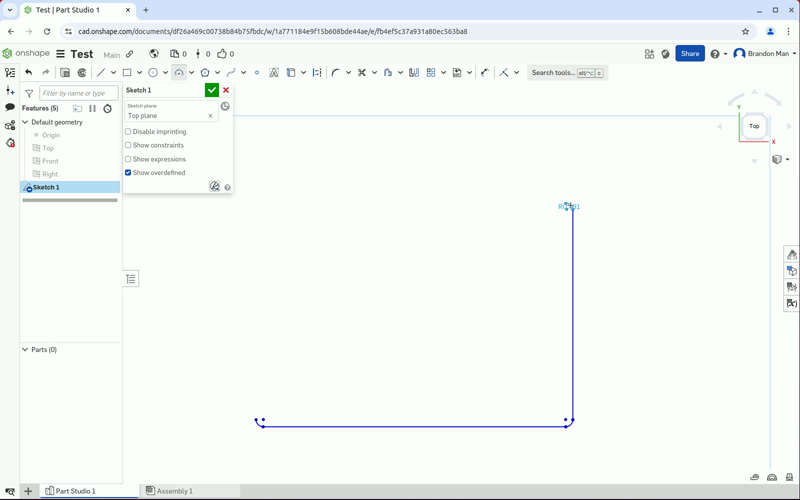
scroll(6)
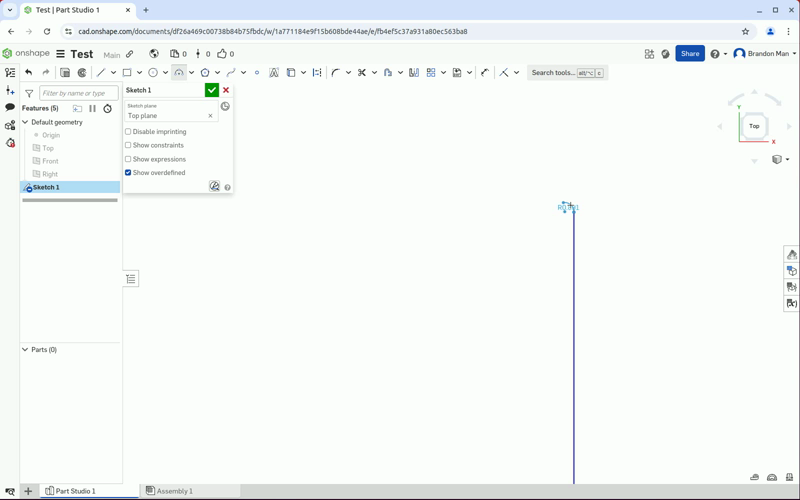
scroll(6)
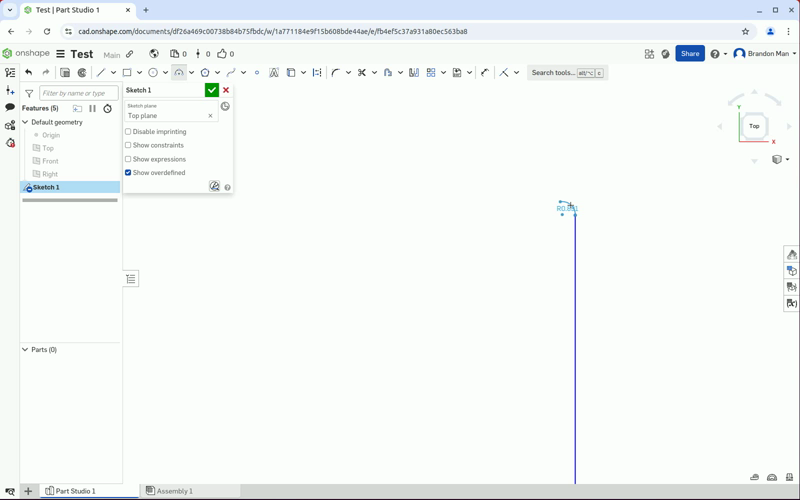
scroll(6)
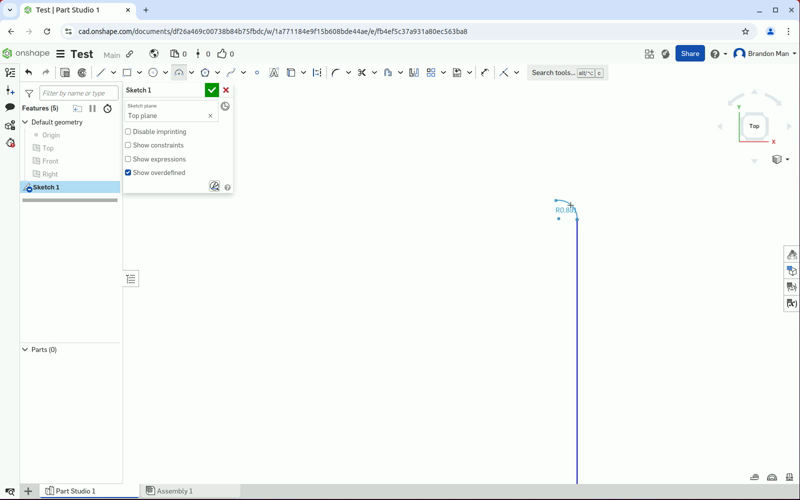
scroll(6)
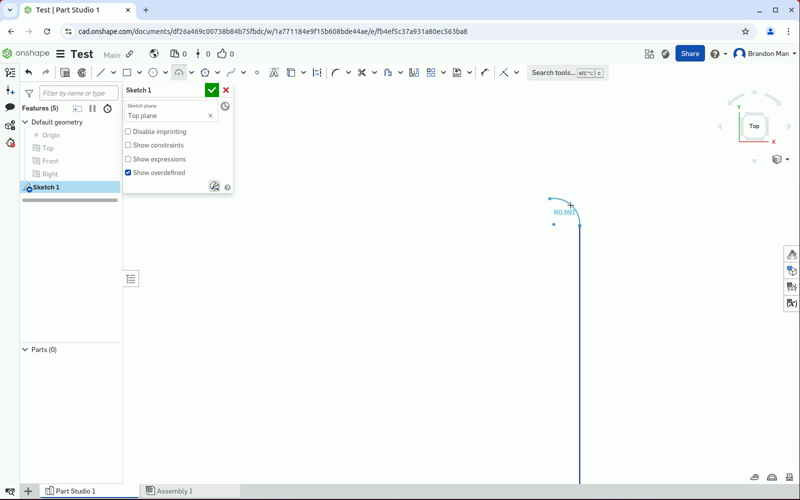
scroll(6)
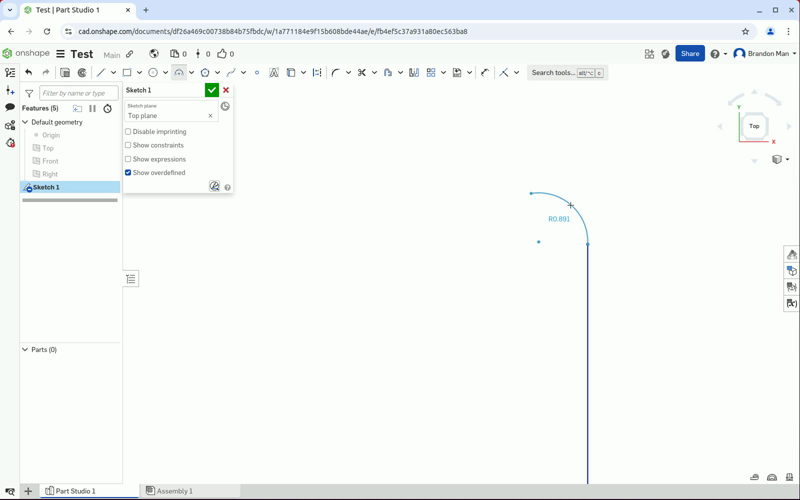
click(570, 204)
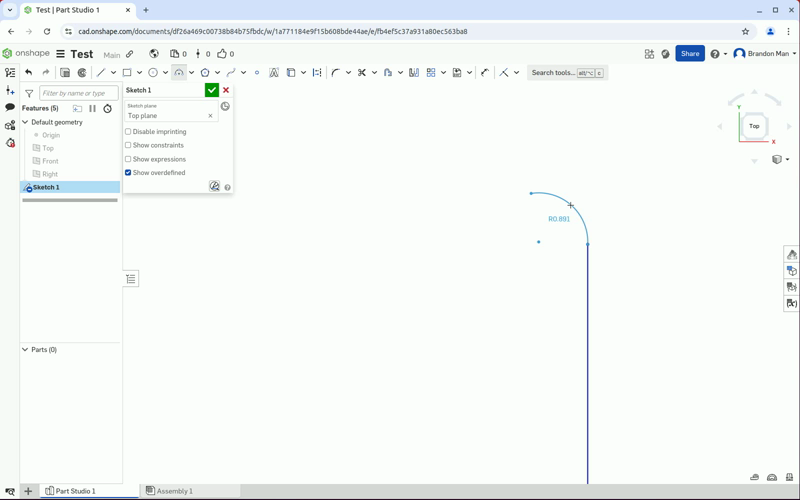
scroll(-6)
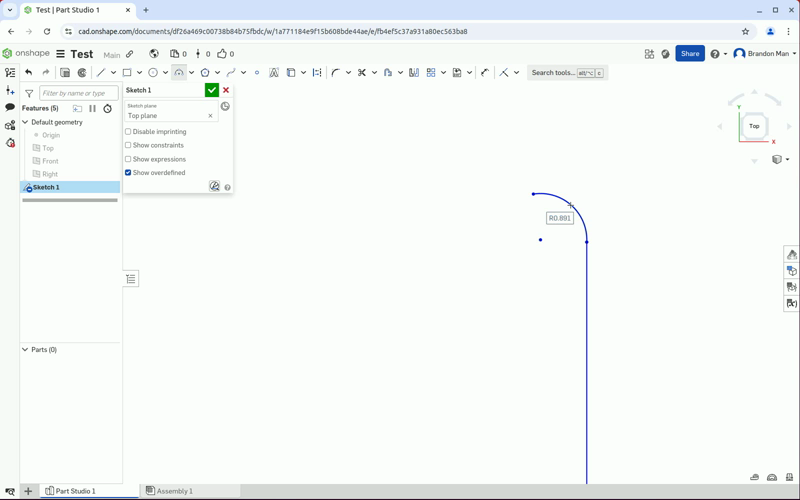
scroll(-6)
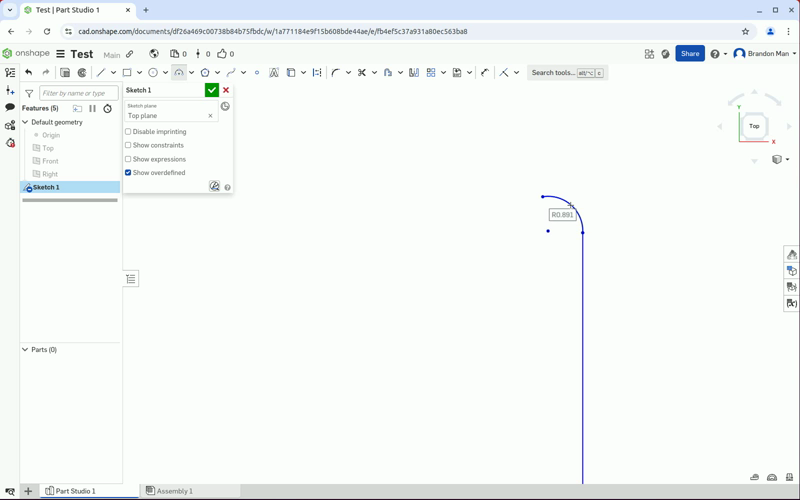
scroll(-6)
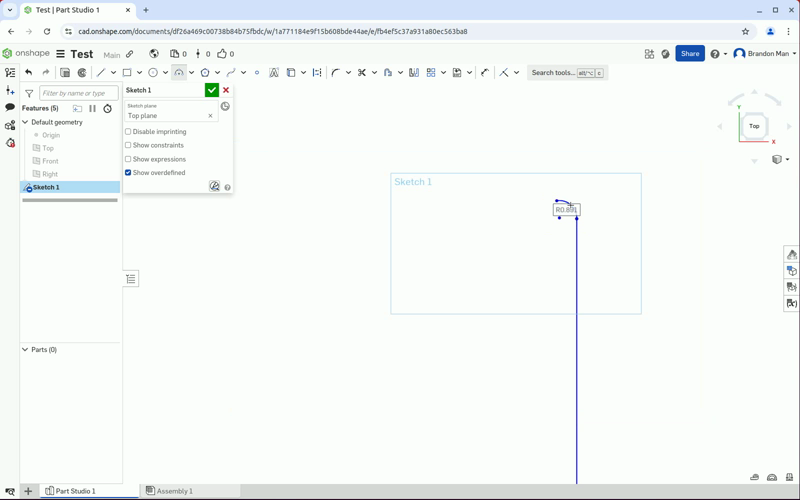
scroll(-6)
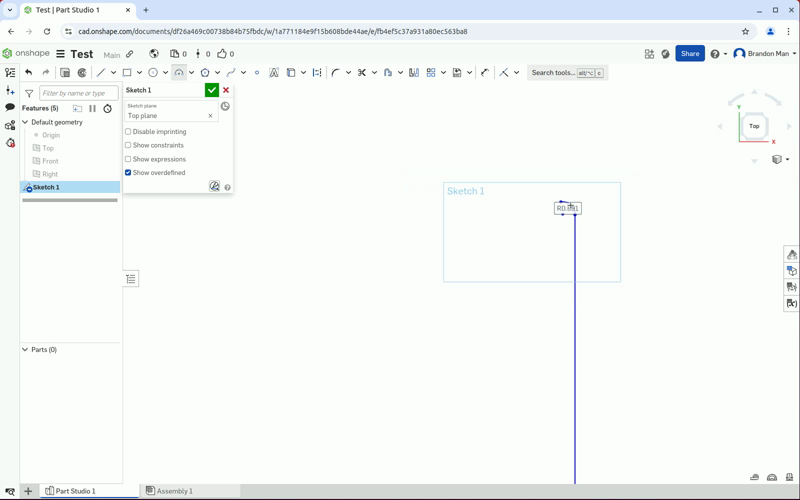
scroll(-6)
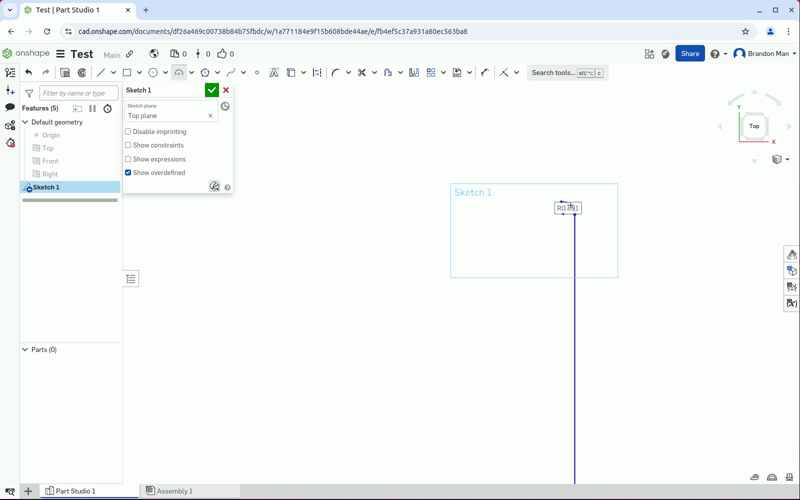
scroll(-6)
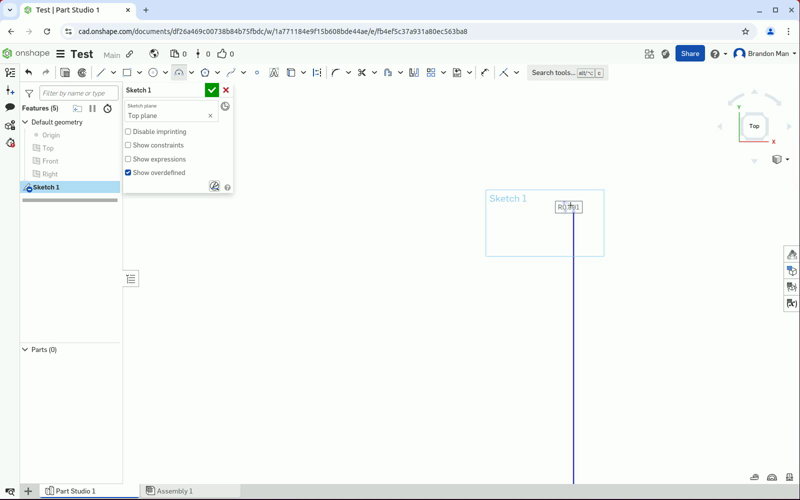
scroll(-6)
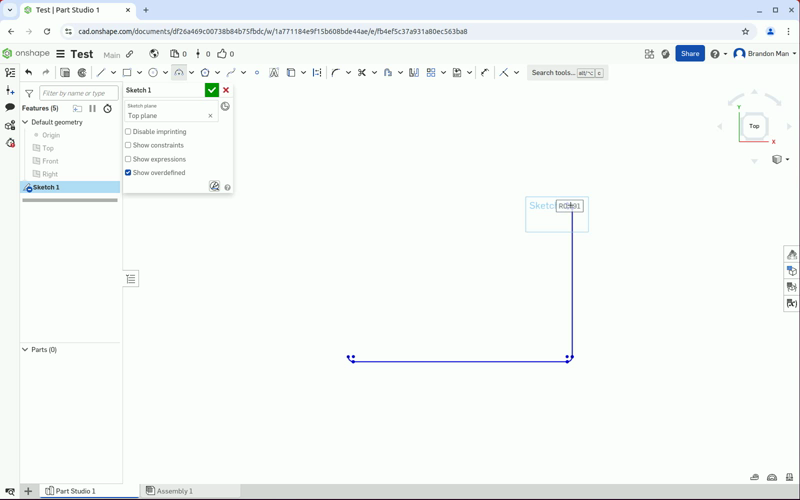
key_up(shift)
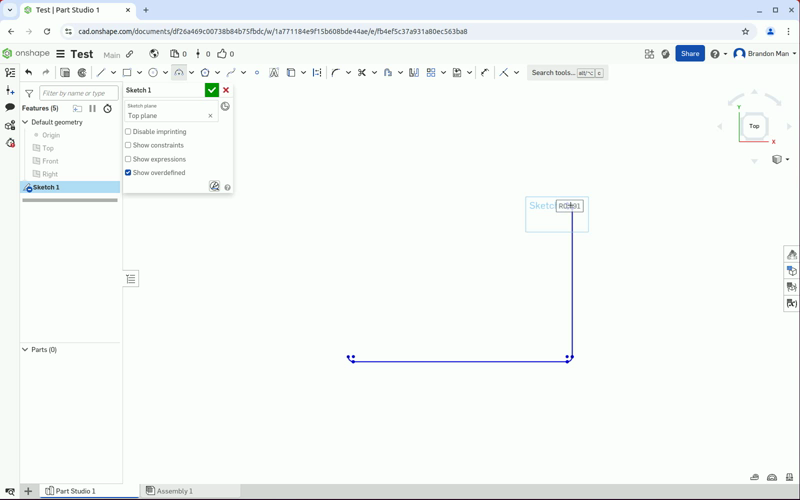
key(esc)
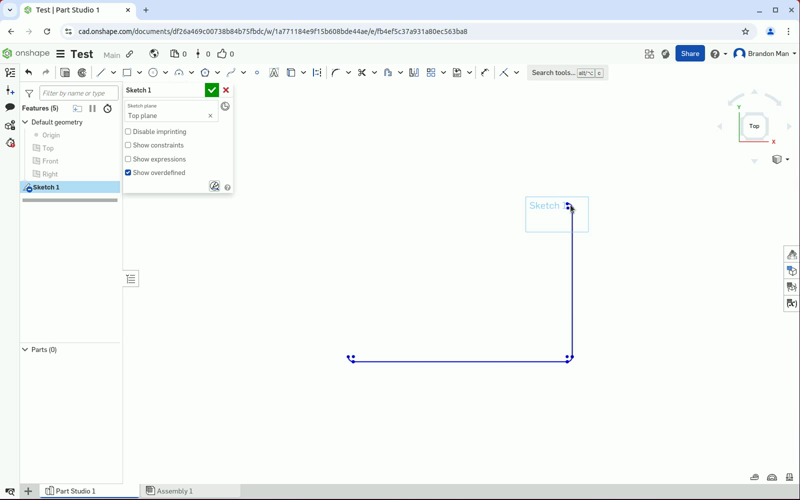
key(l)
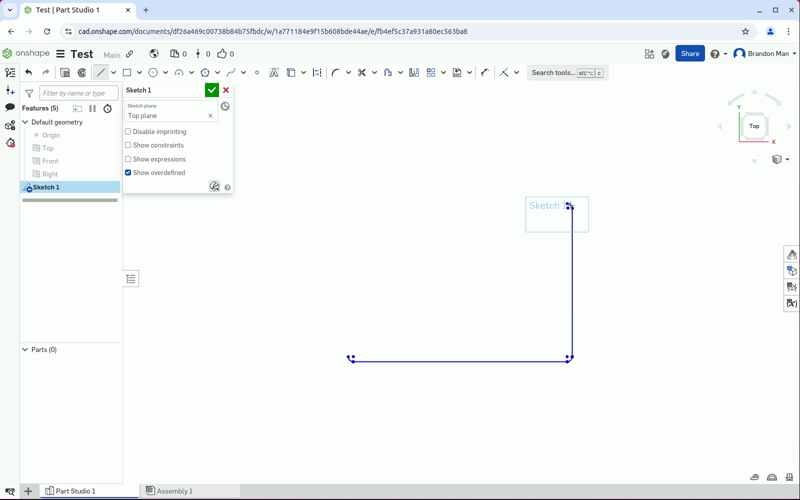
mouse_move(567, 203)
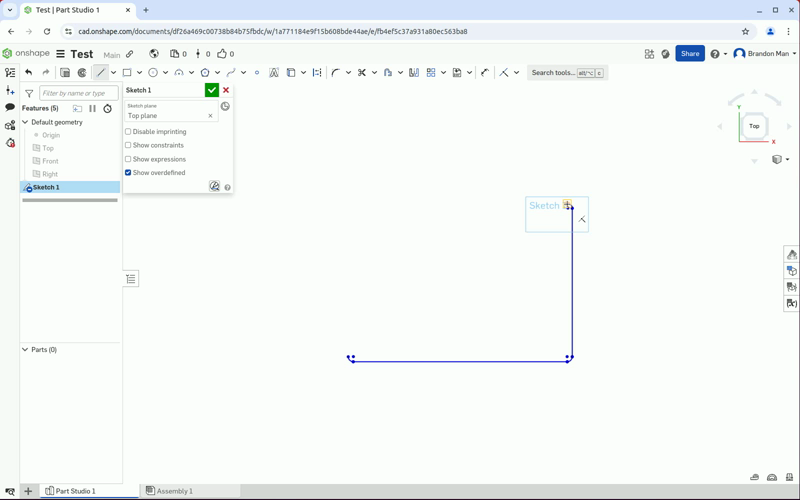
scroll(6)
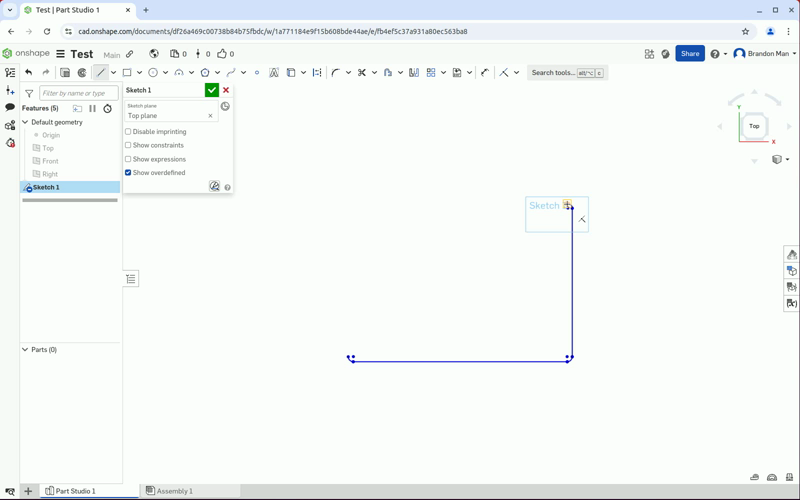
scroll(6)
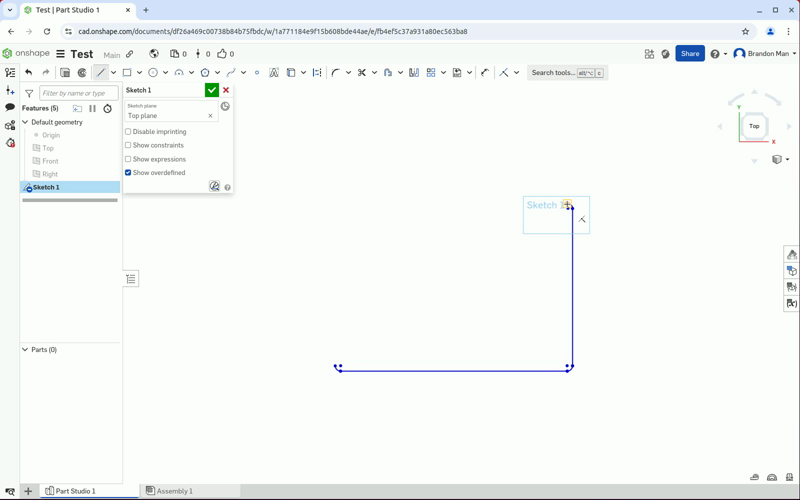
scroll(6)
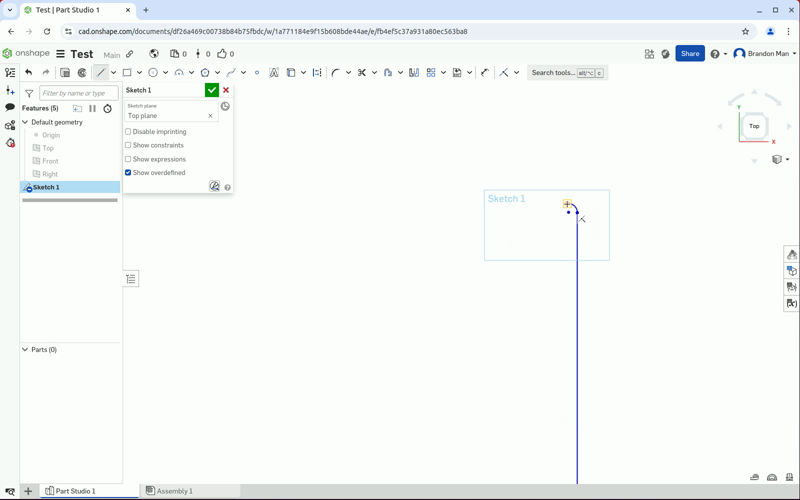
scroll(6)
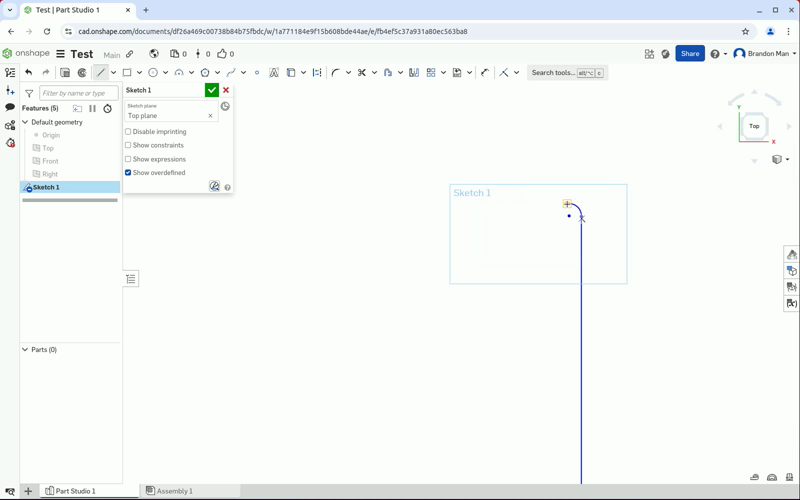
scroll(6)
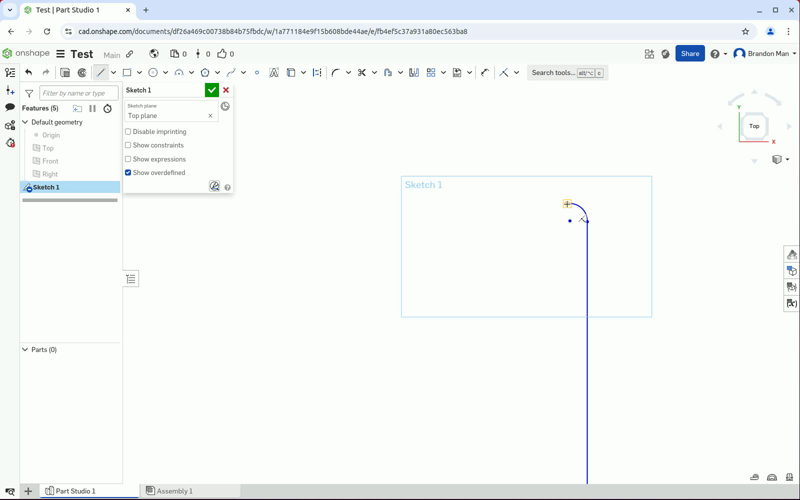
scroll(6)
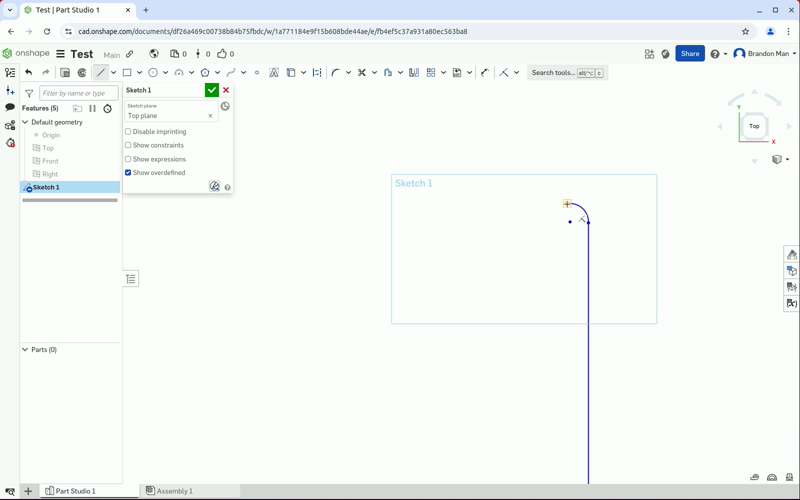
scroll(6)
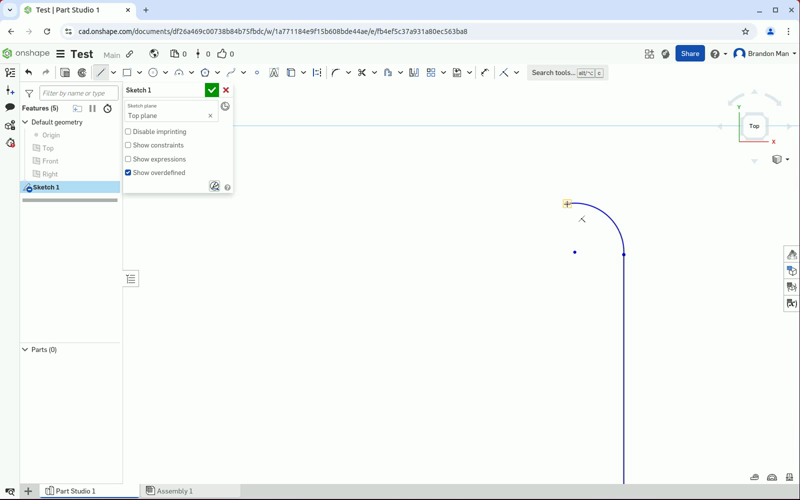
click(567, 203)
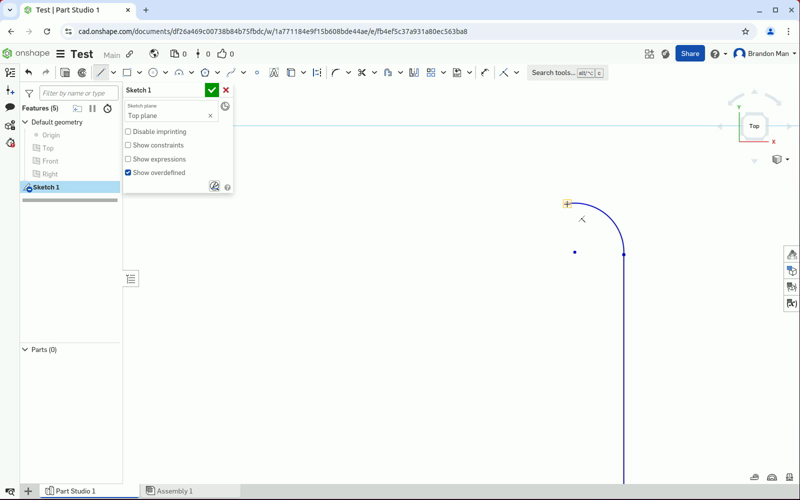
scroll(-6)
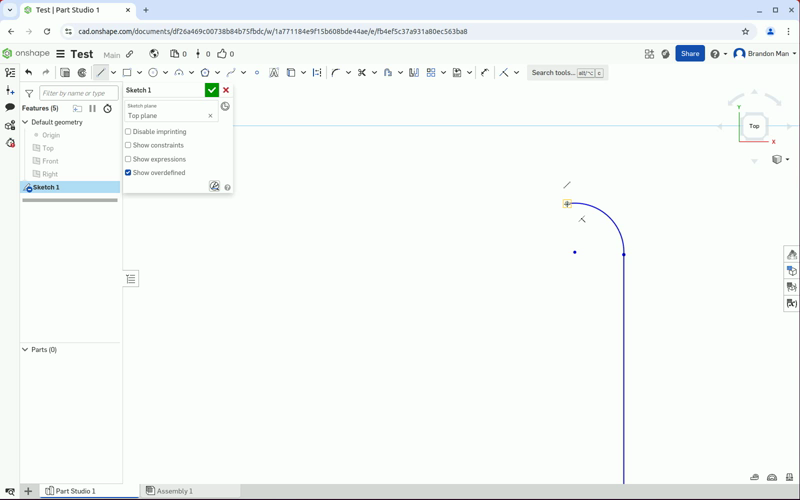
scroll(-6)
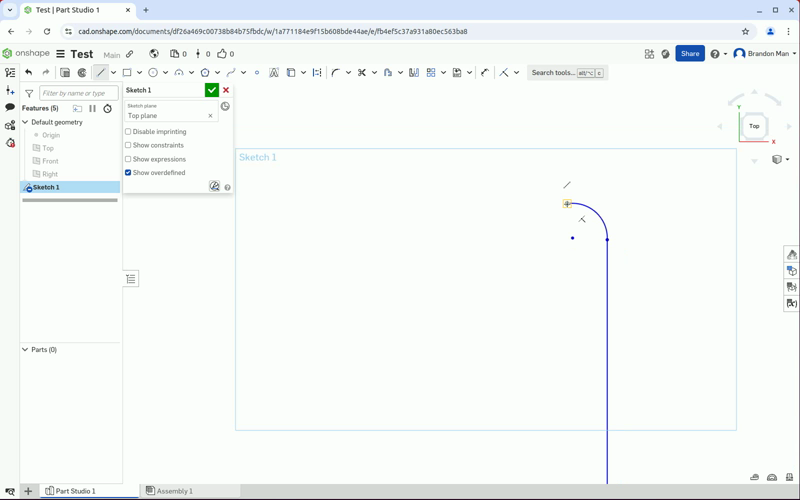
scroll(-6)
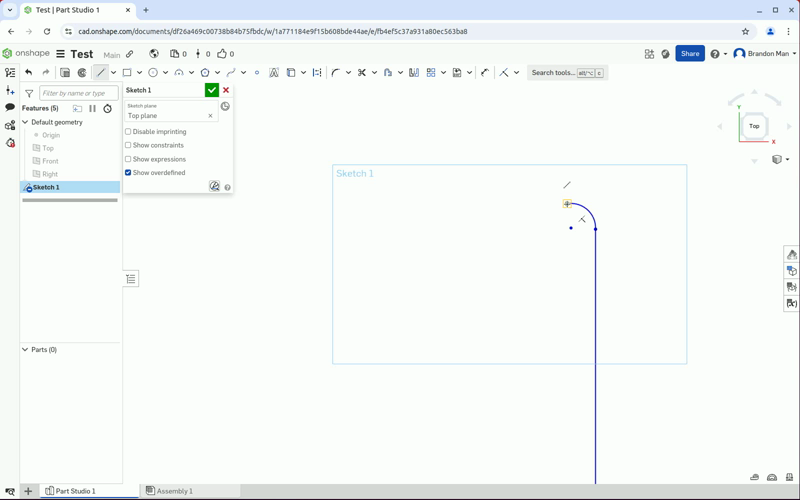
scroll(-6)
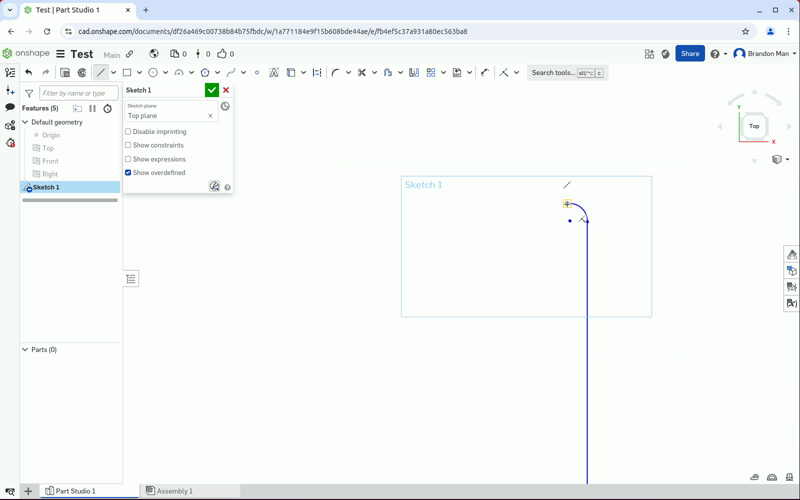
scroll(-6)
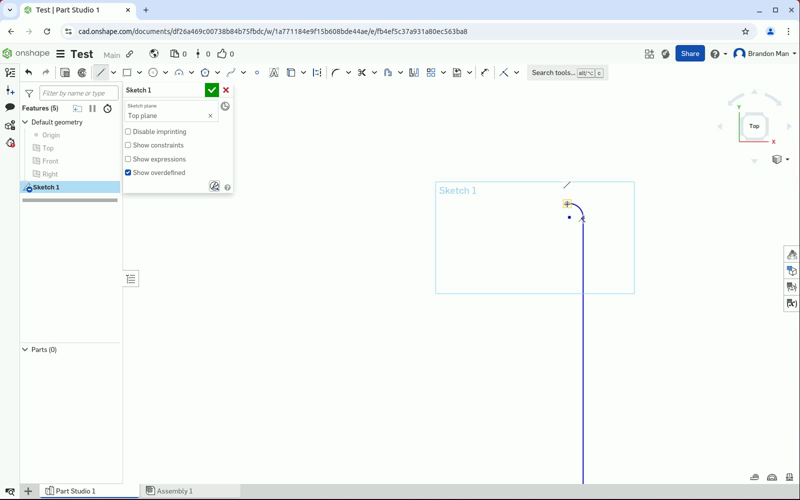
scroll(-6)
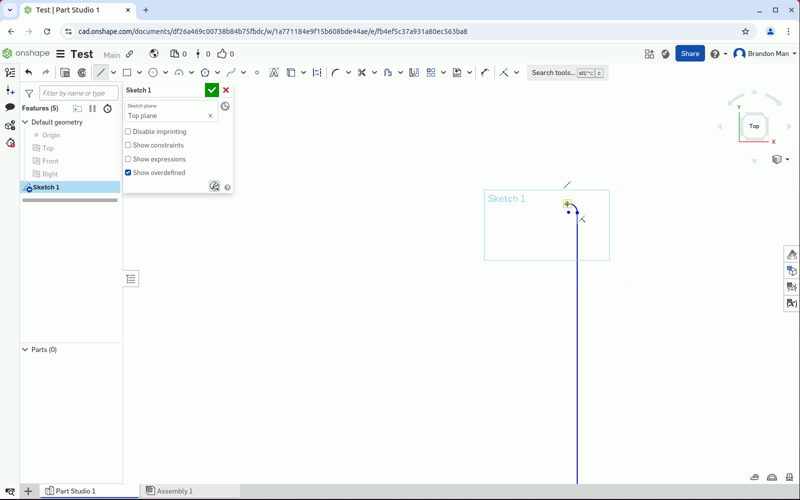
scroll(-6)
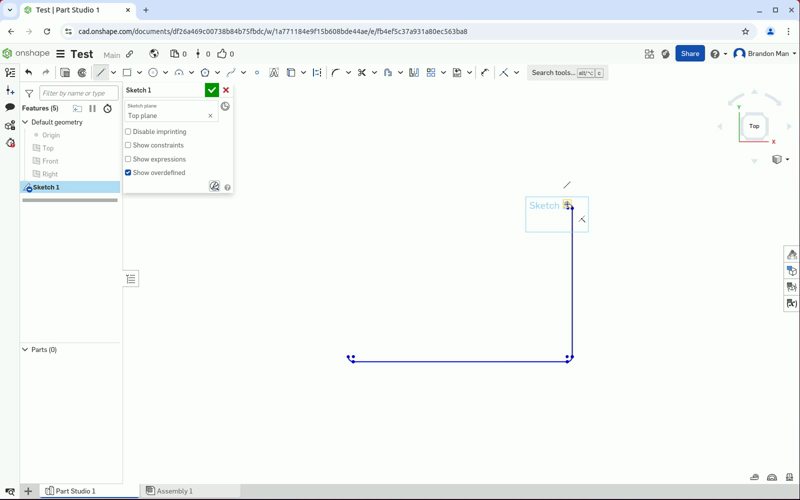
key_down(shift)
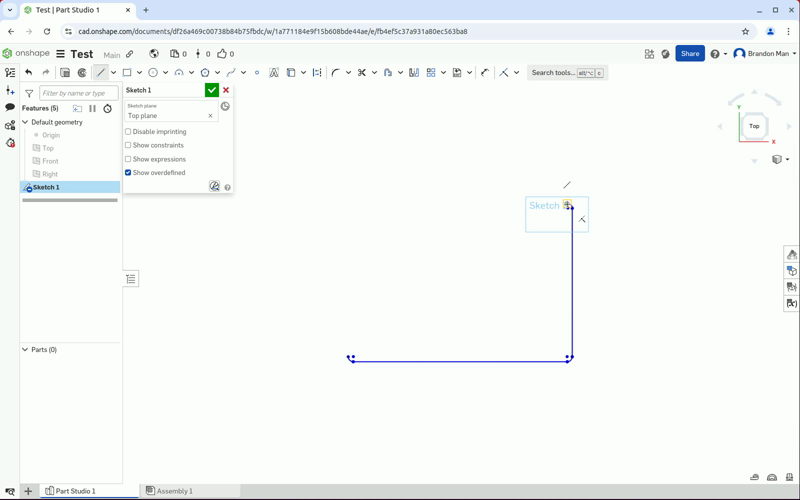
mouse_move(353, 203)
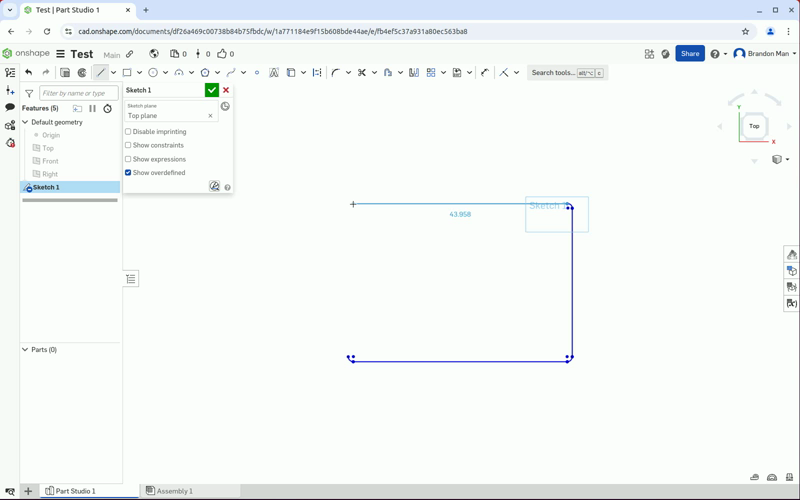
click(353, 203)
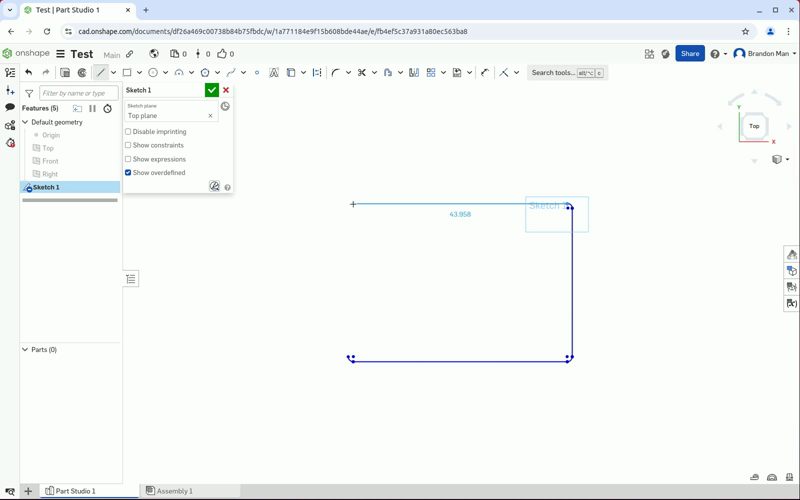
key_up(shift)
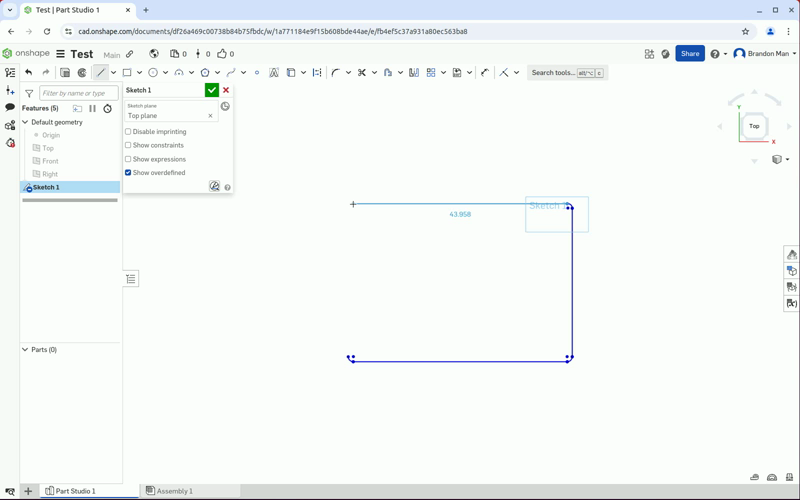
key(esc)
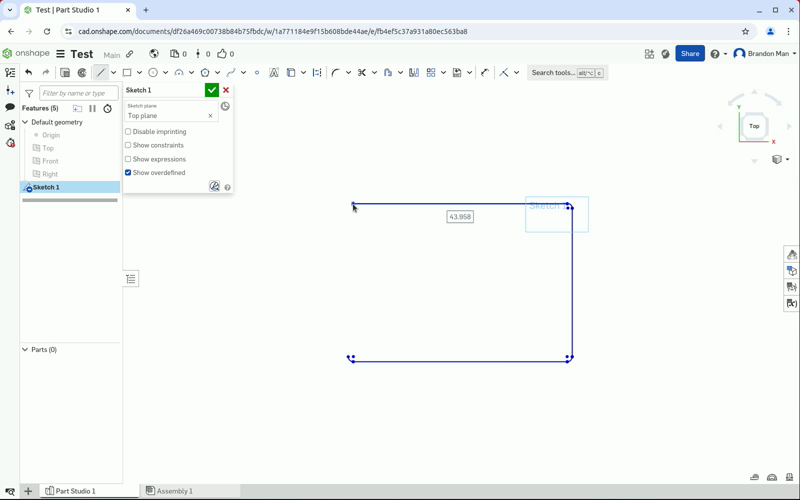
key(a)
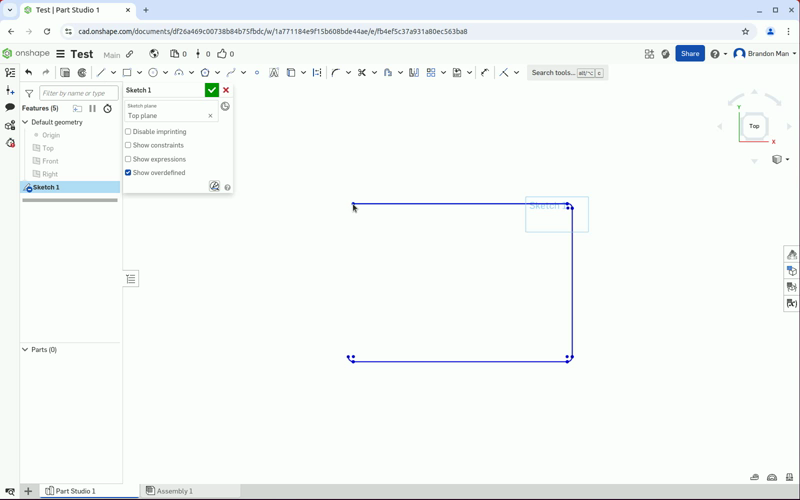
mouse_move(353, 203)
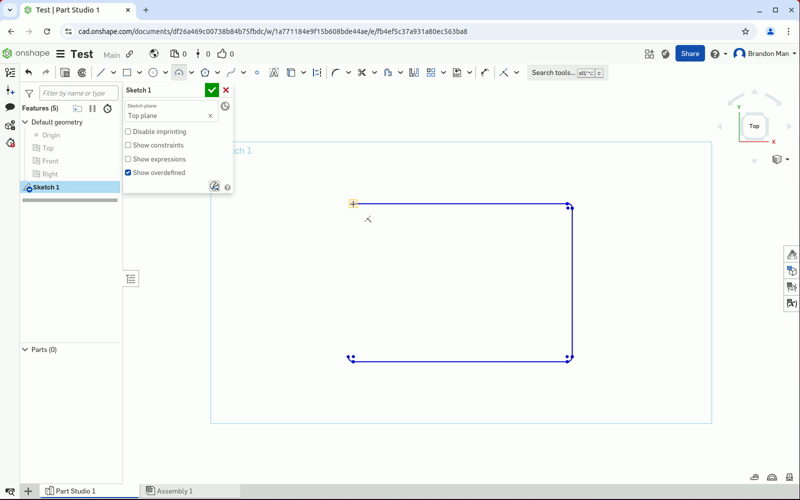
click(353, 203)
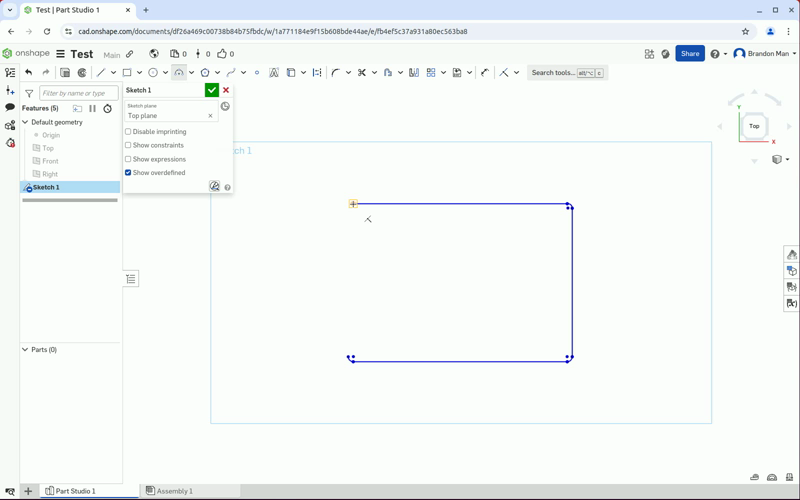
key_down(shift)
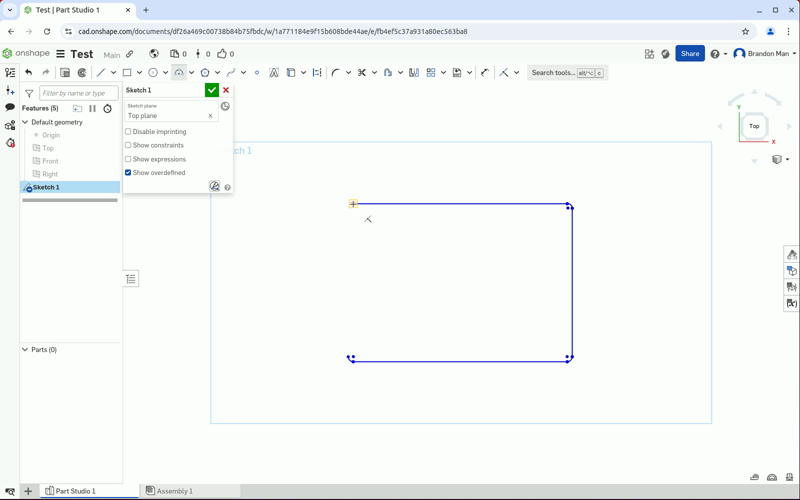
mouse_move(348, 208)
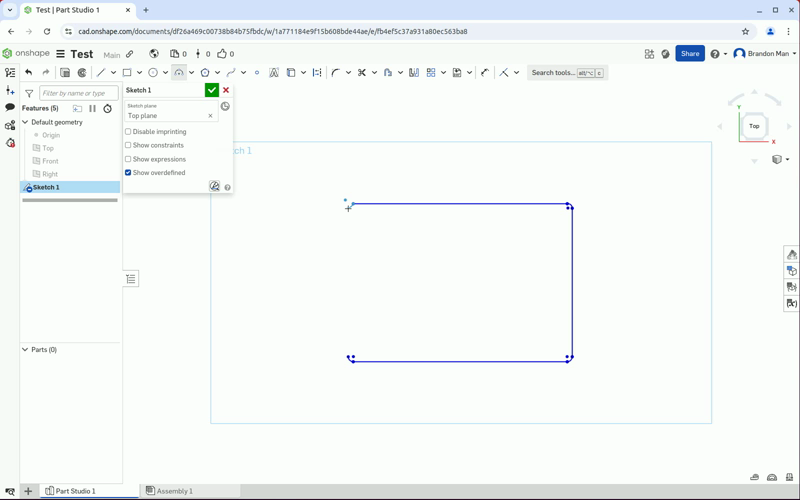
scroll(6)
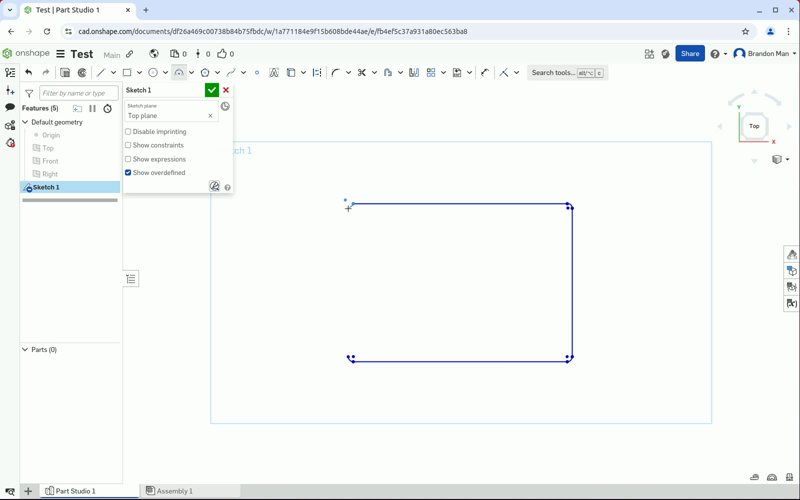
scroll(6)
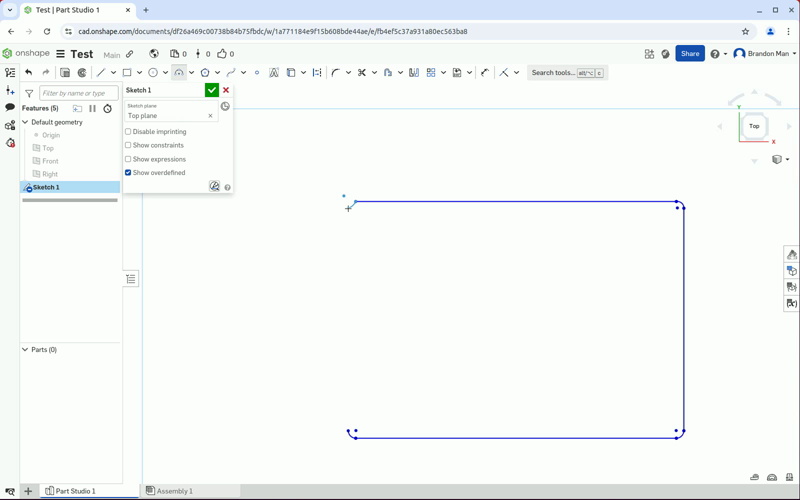
scroll(6)
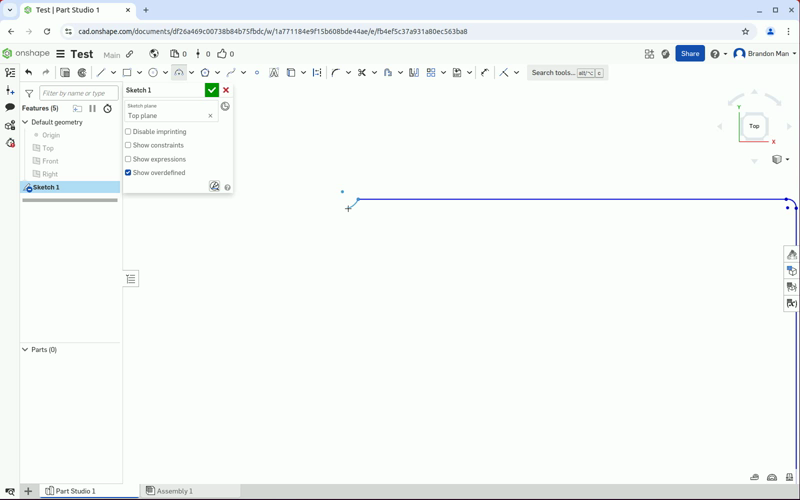
scroll(6)
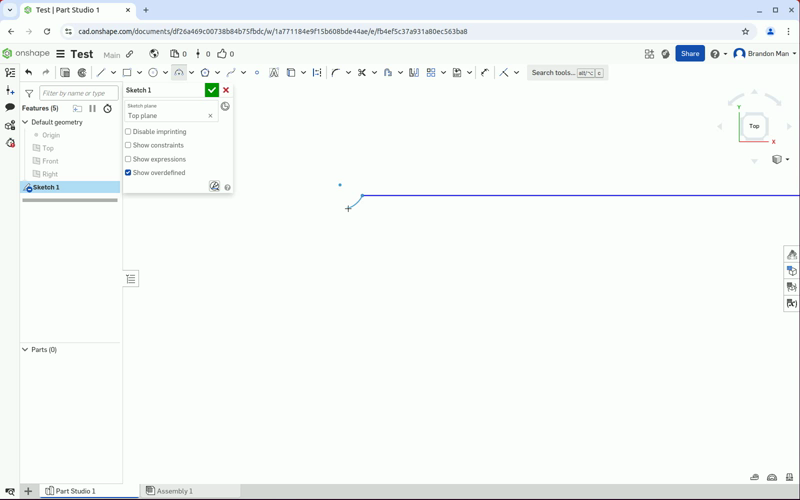
scroll(6)
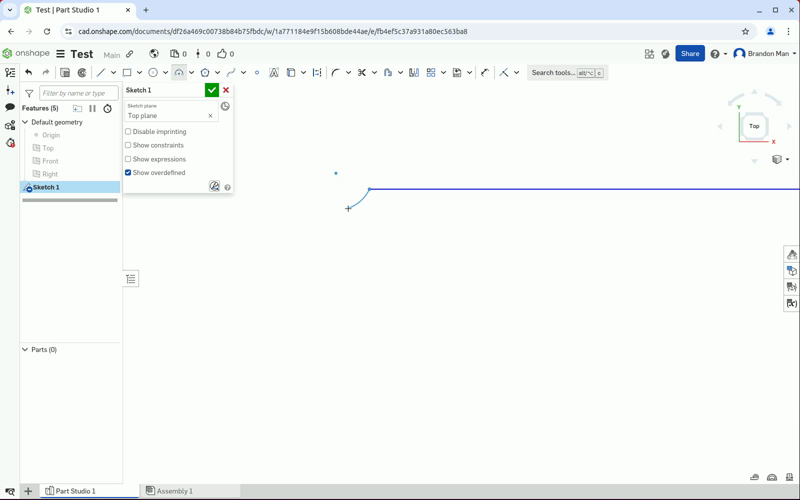
scroll(6)
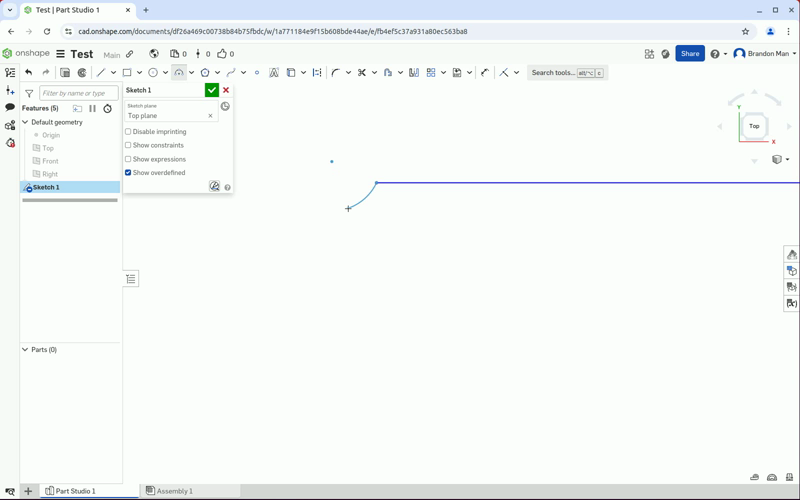
scroll(6)
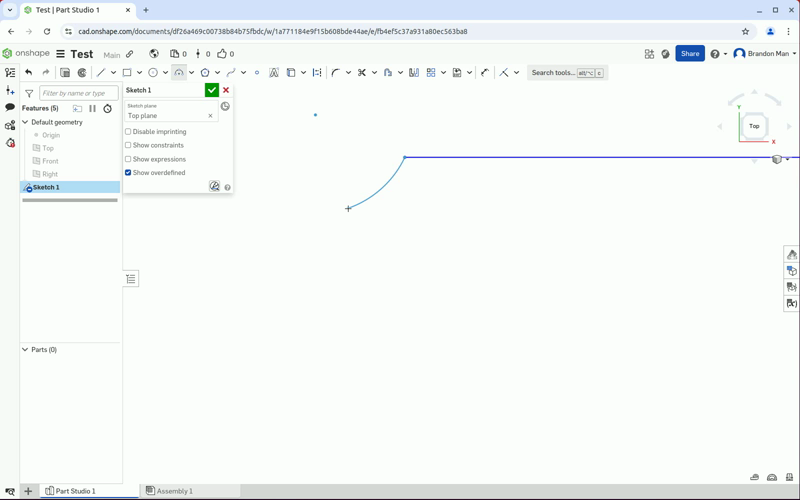
click(348, 208)
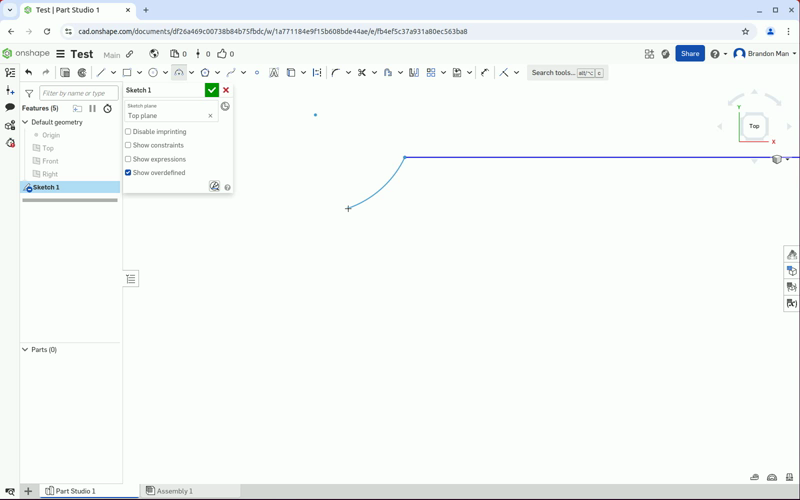
scroll(-6)
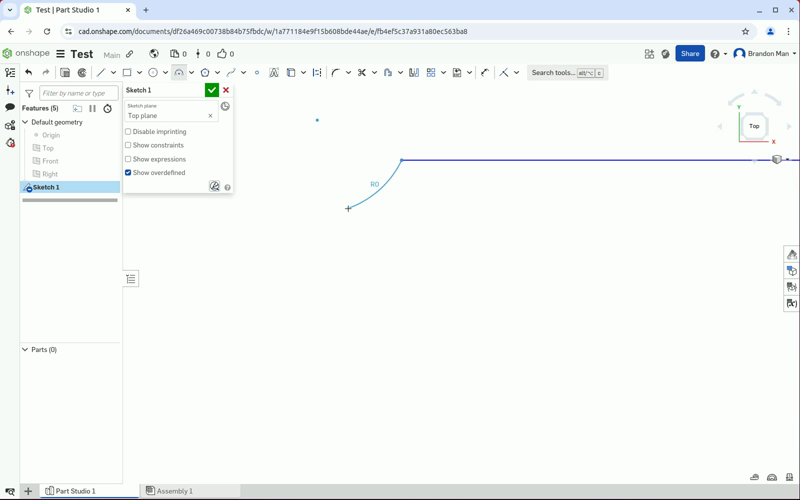
scroll(-6)
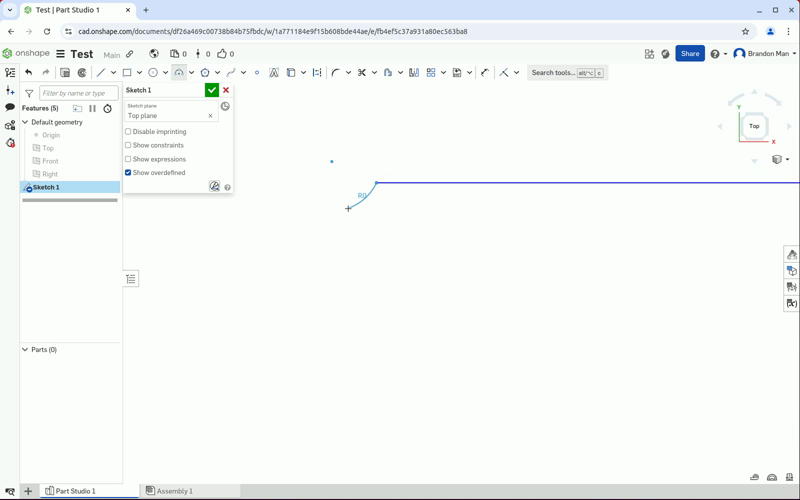
scroll(-6)
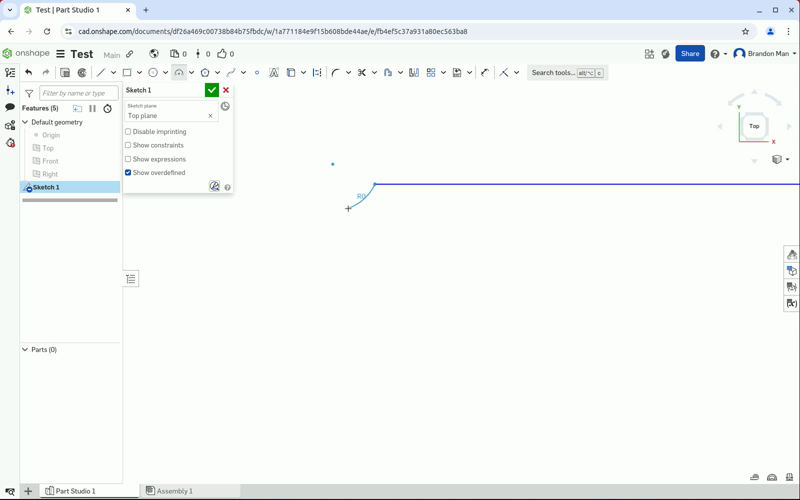
scroll(-6)
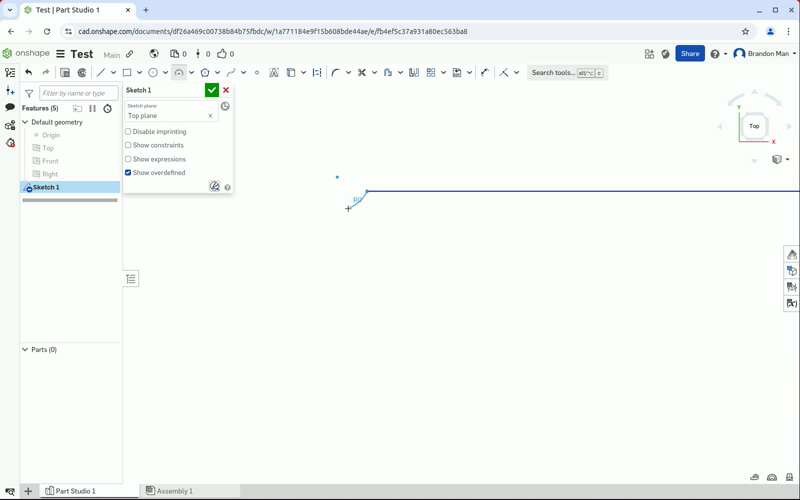
scroll(-6)
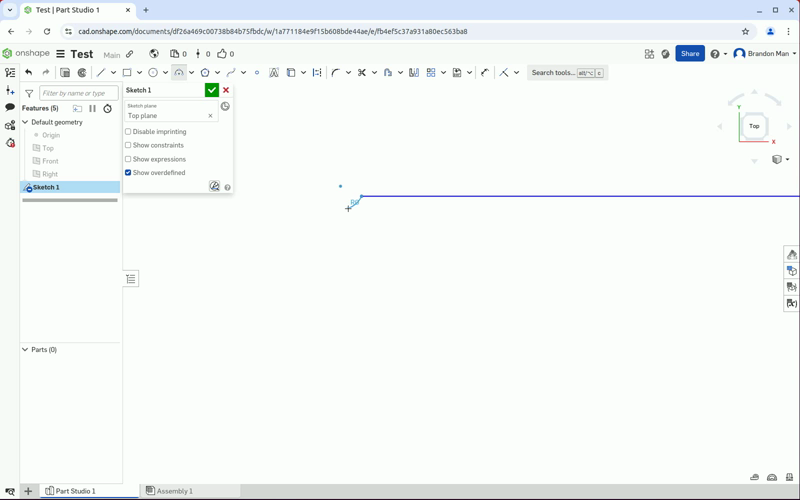
scroll(-6)
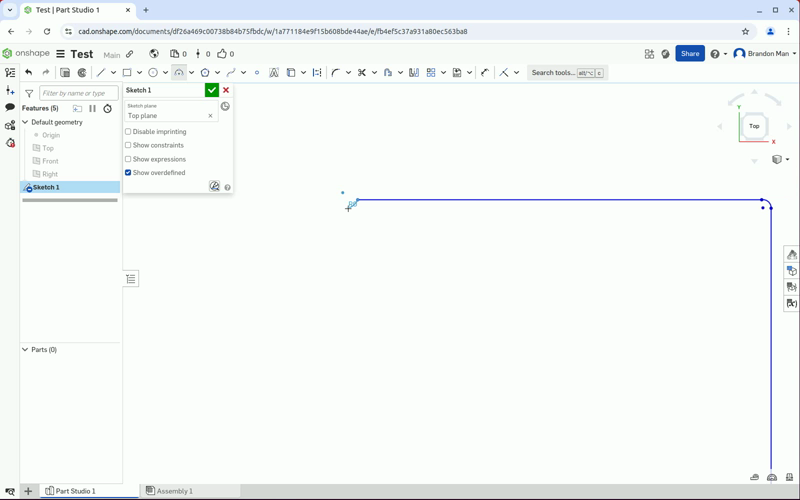
scroll(-6)
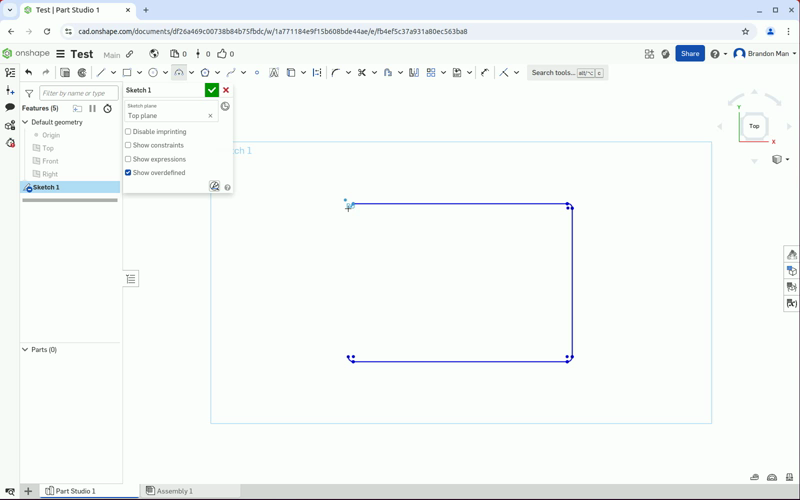
mouse_move(349, 204)
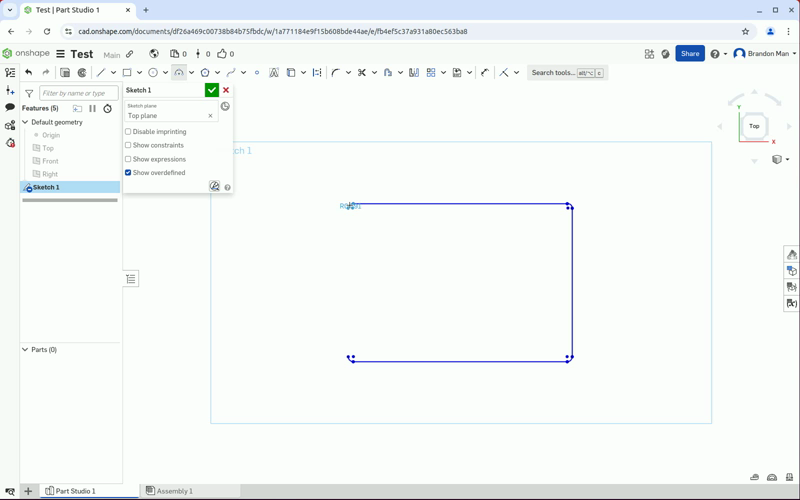
scroll(6)
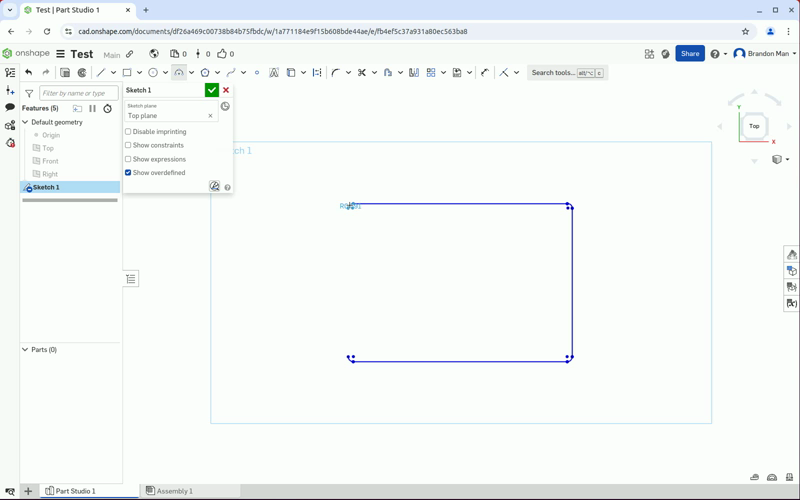
scroll(6)
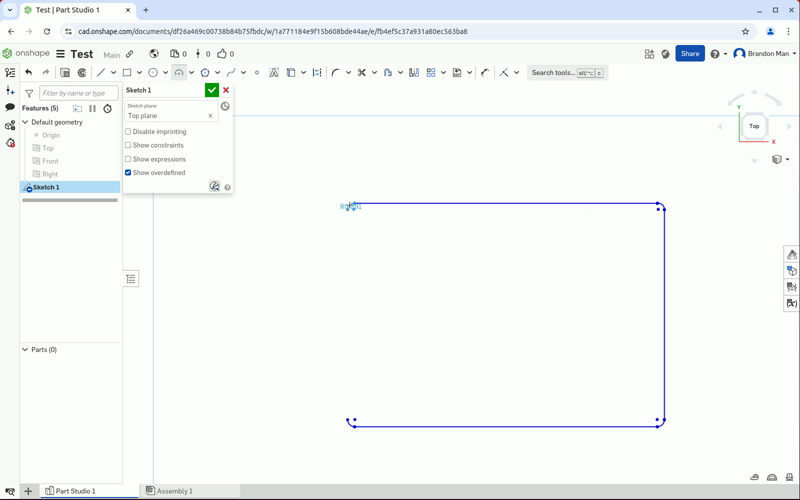
scroll(6)
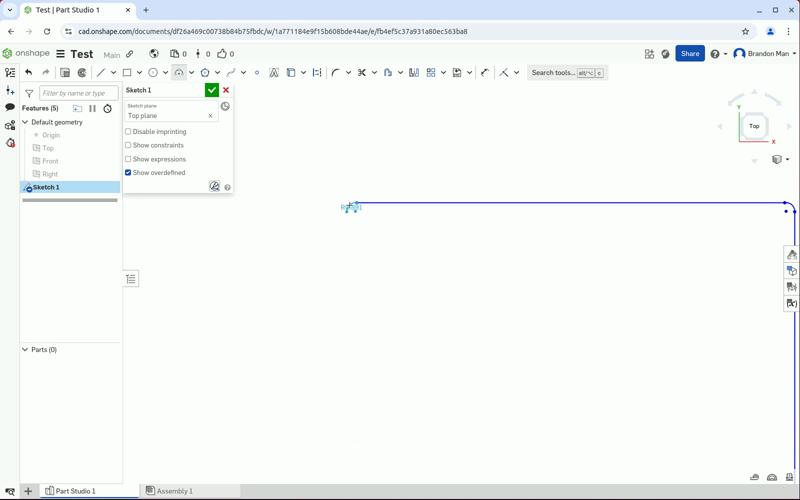
scroll(6)
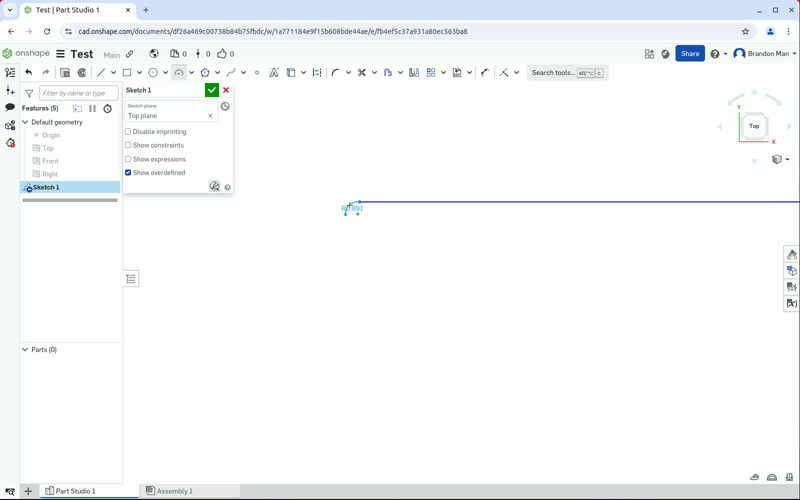
scroll(6)
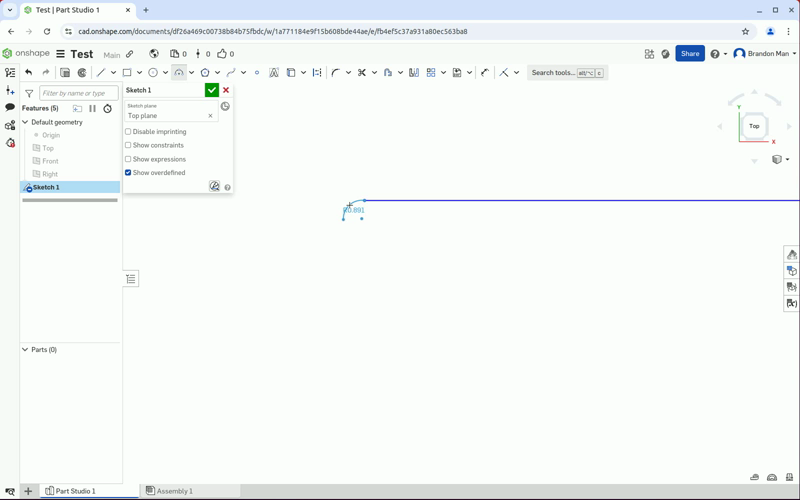
scroll(6)
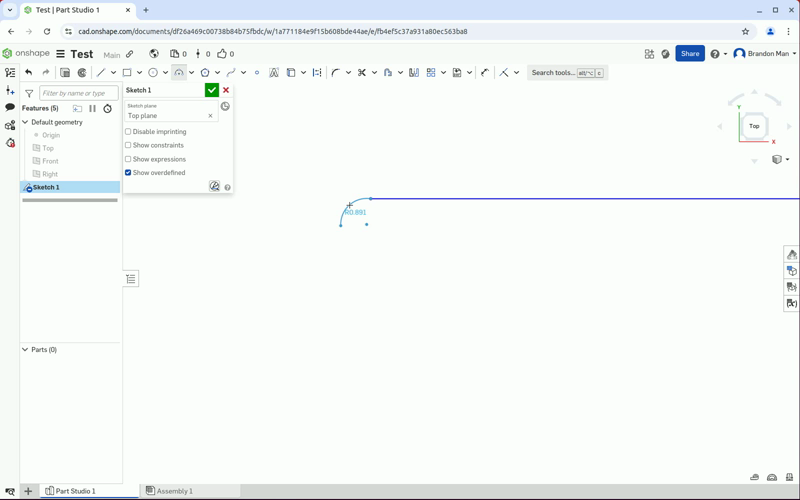
scroll(6)
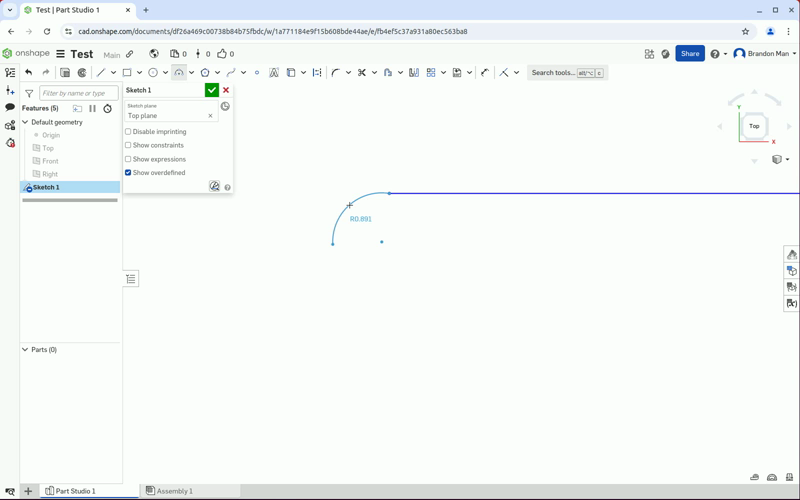
click(349, 204)
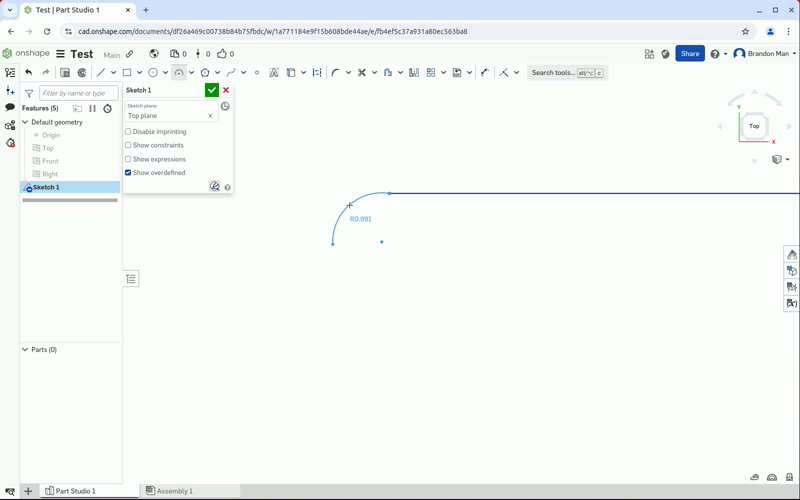
scroll(-6)
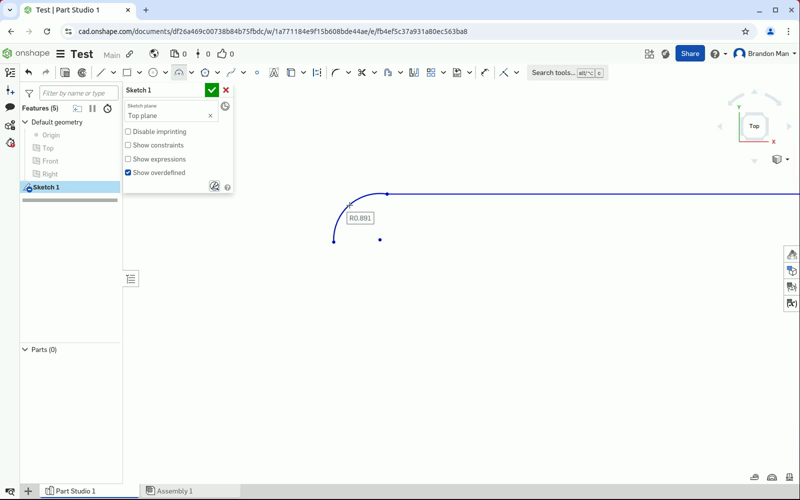
scroll(-6)
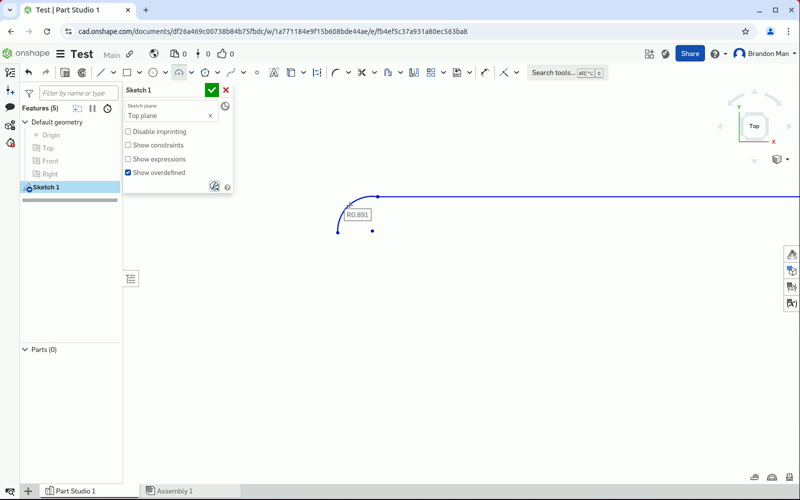
scroll(-6)
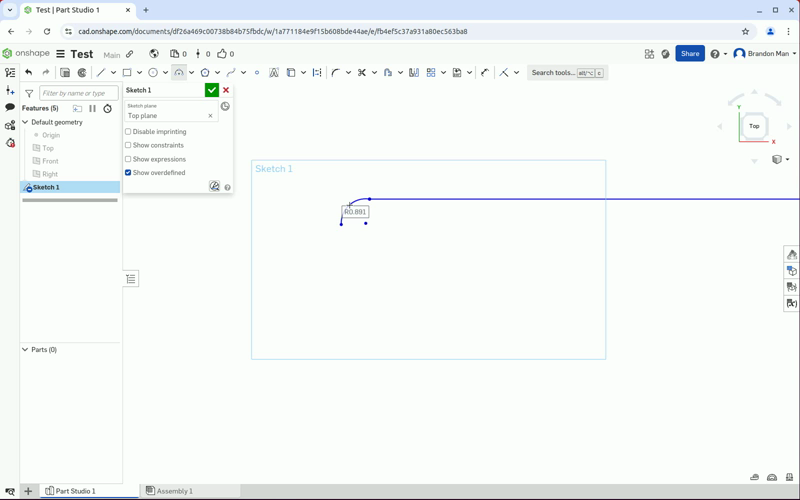
scroll(-6)
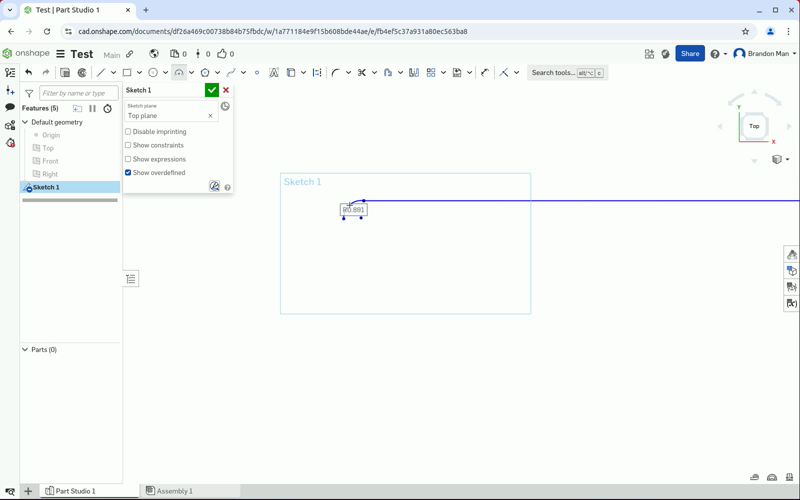
scroll(-6)
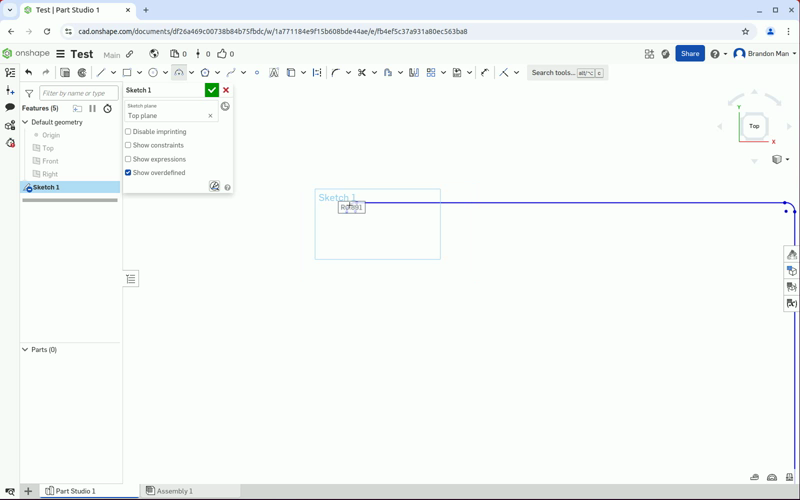
scroll(-6)
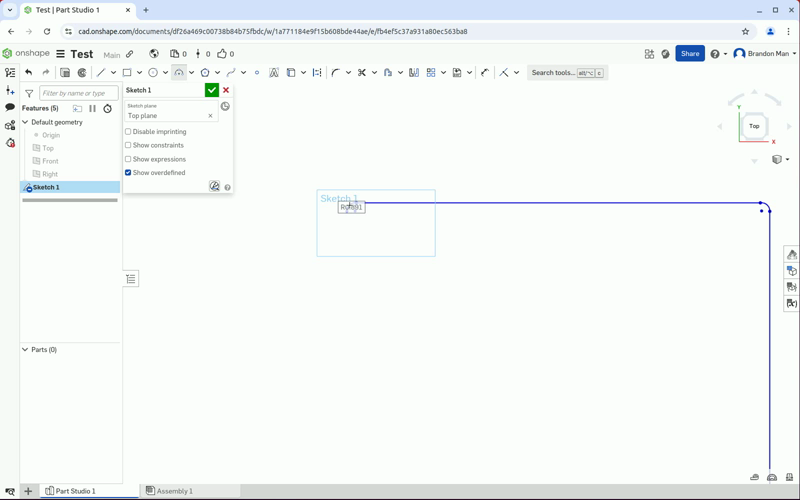
scroll(-6)
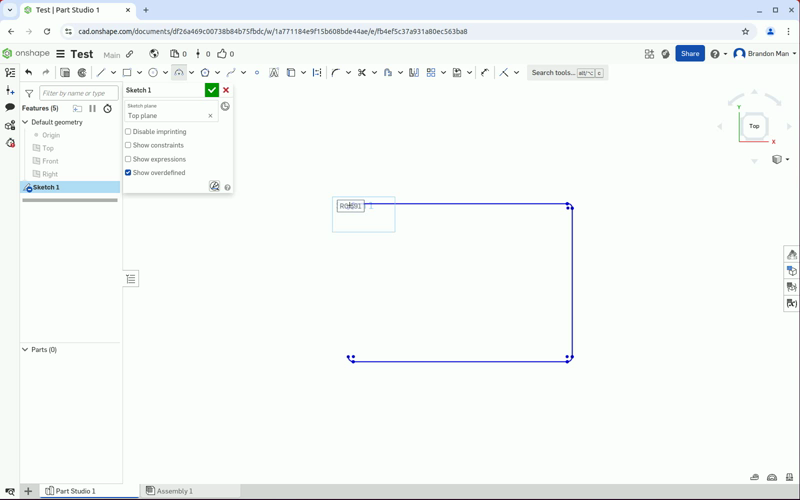
key_up(shift)
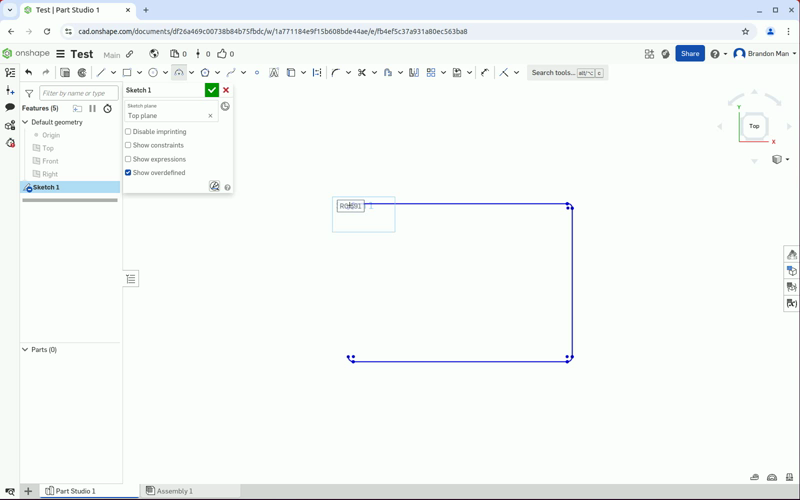
key(esc)
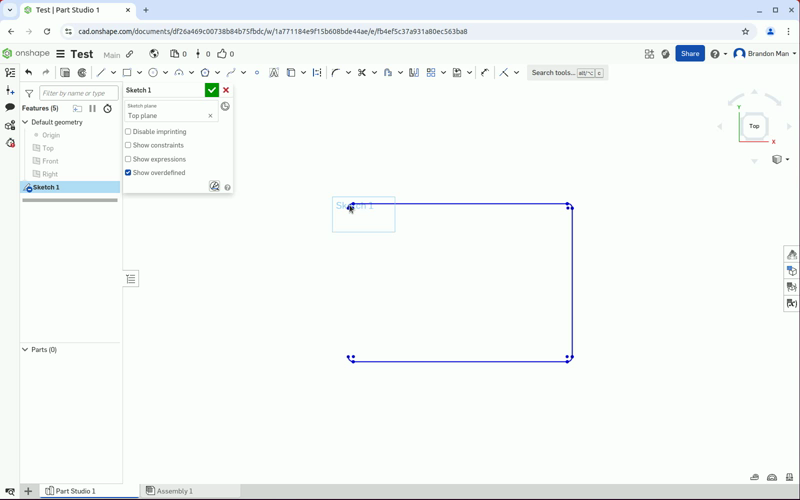
key(l)
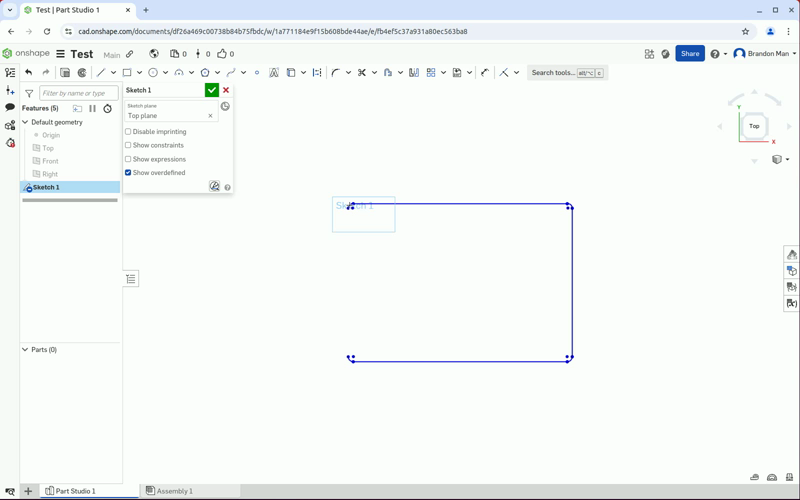
mouse_move(348, 208)
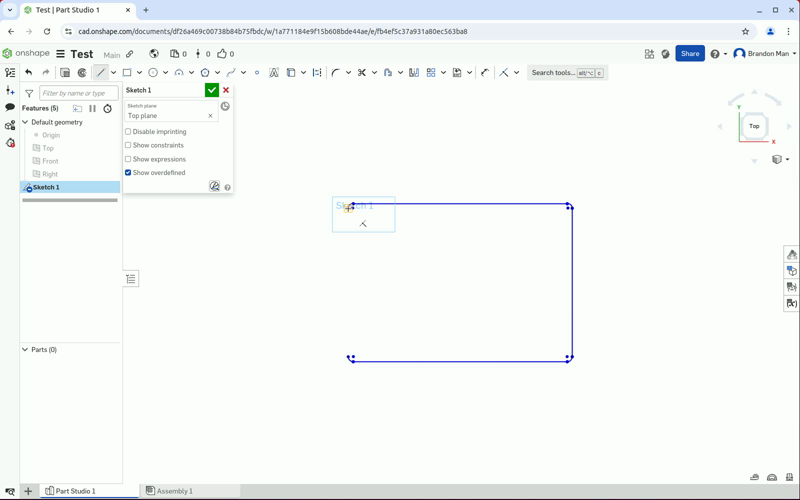
scroll(6)
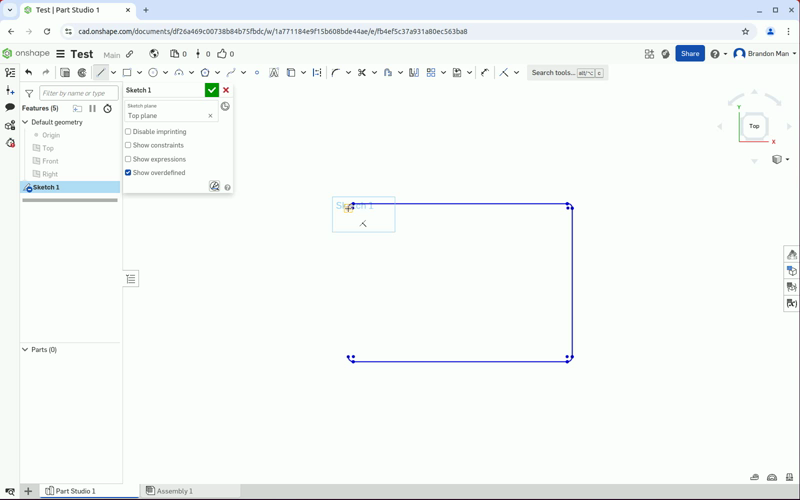
scroll(6)
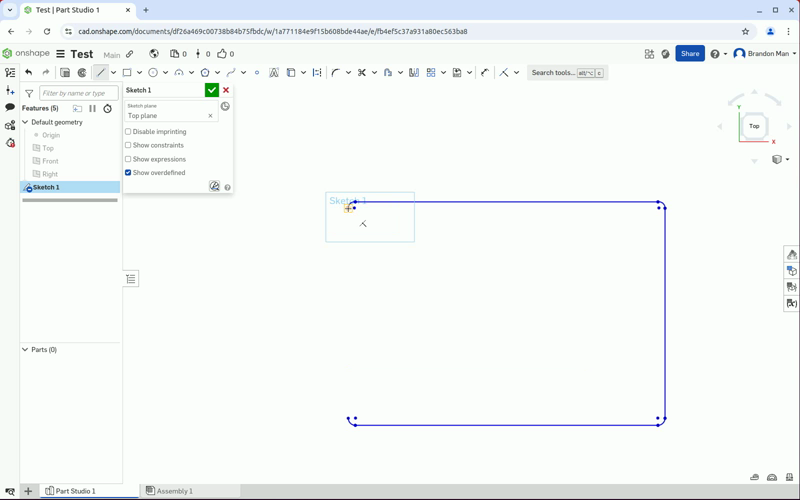
scroll(6)
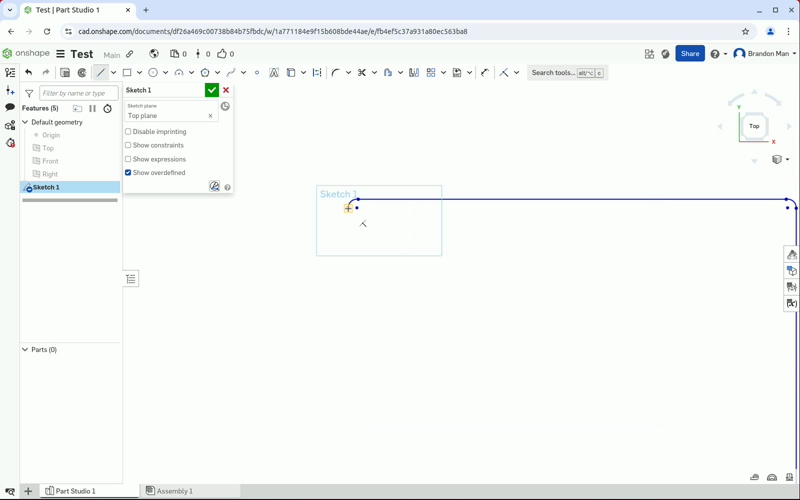
scroll(6)
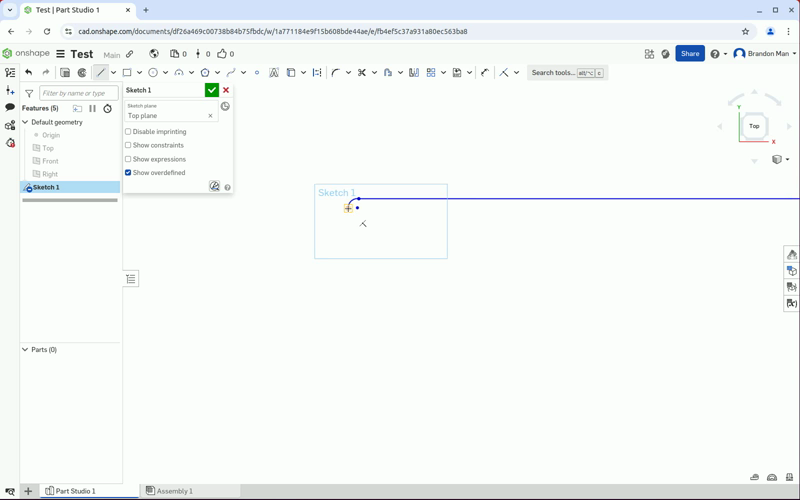
scroll(6)
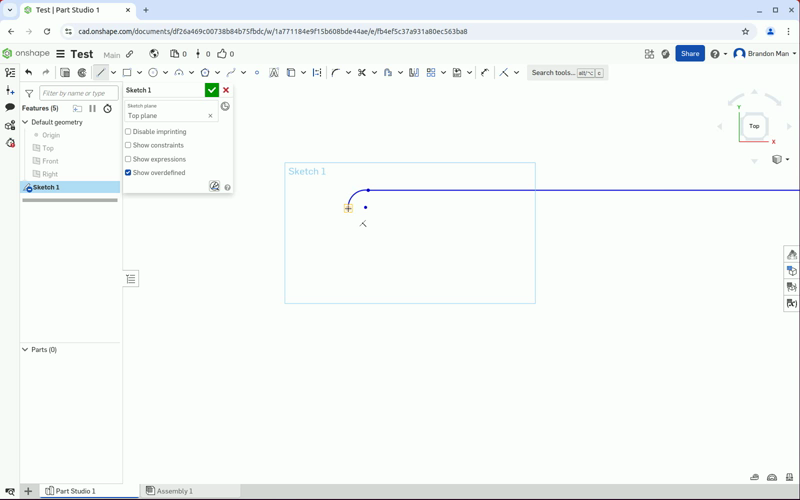
scroll(6)
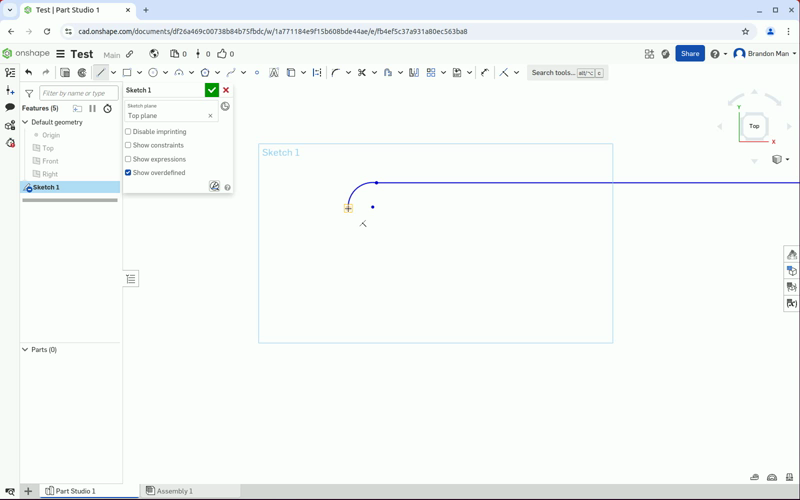
scroll(6)
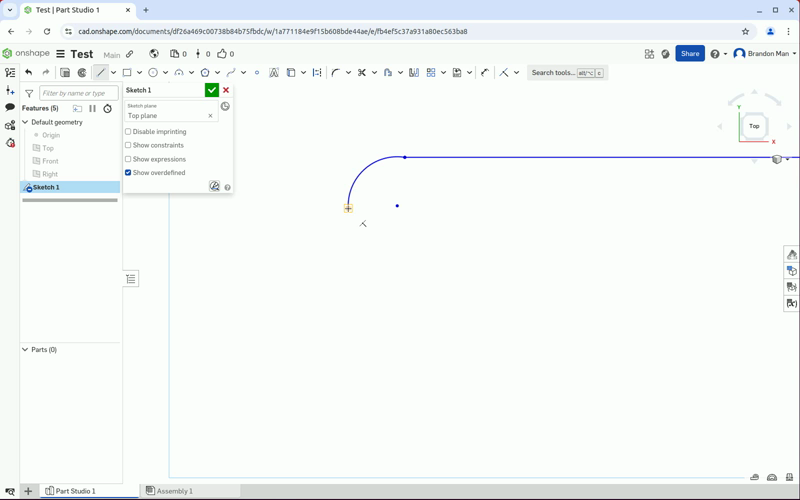
click(348, 208)
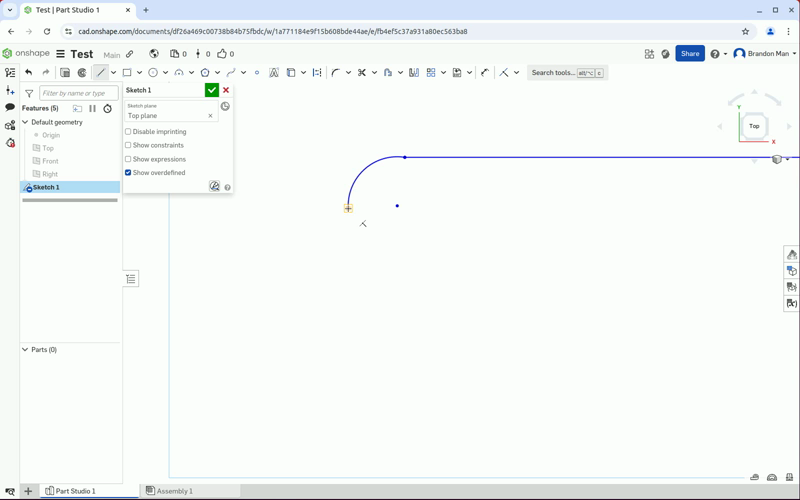
scroll(-6)
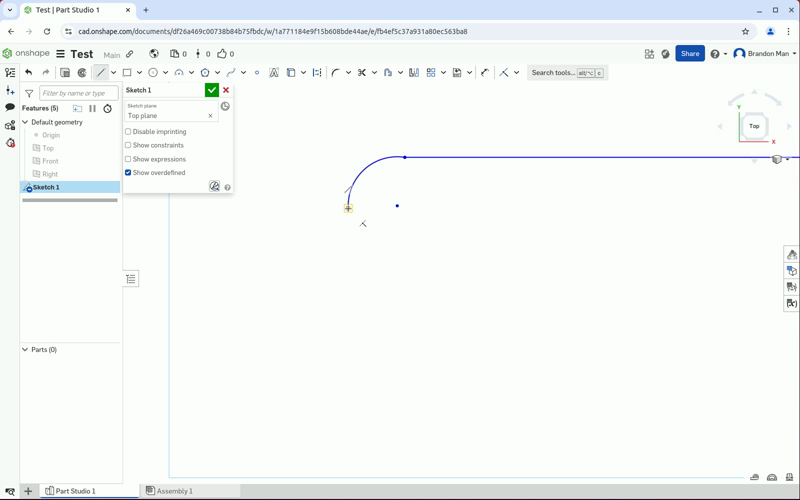
scroll(-6)
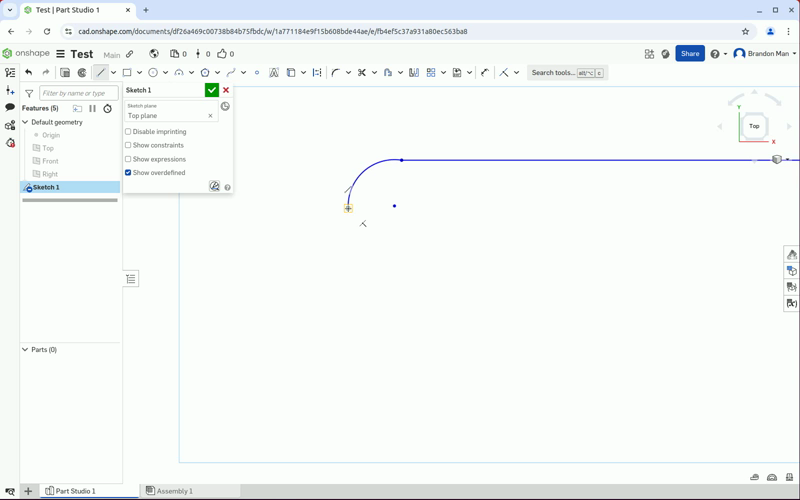
scroll(-6)
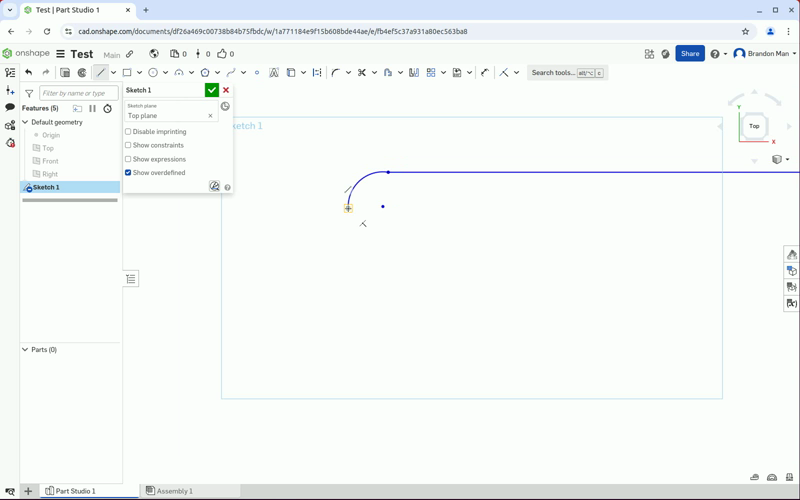
scroll(-6)
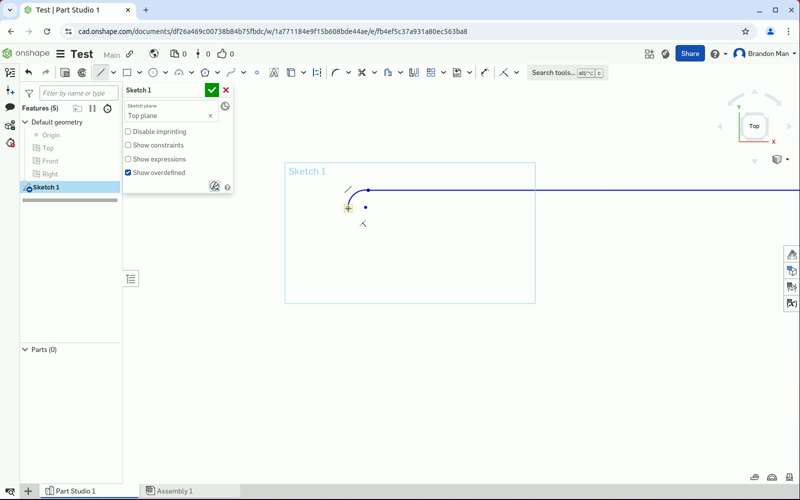
scroll(-6)
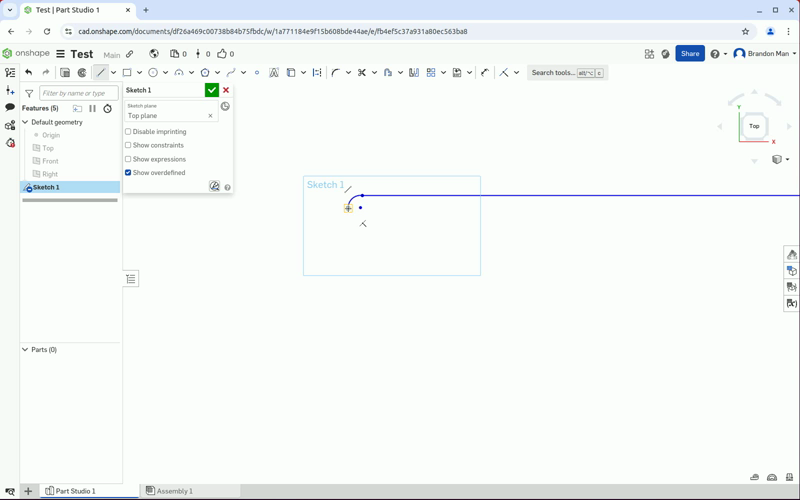
scroll(-6)
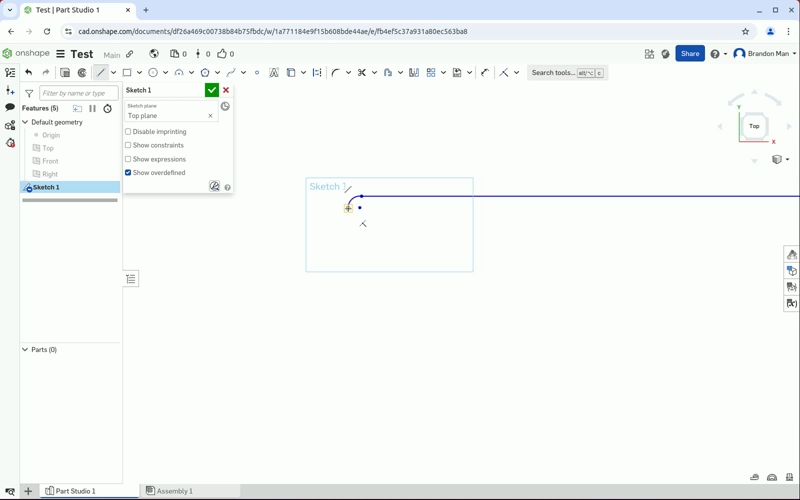
scroll(-6)
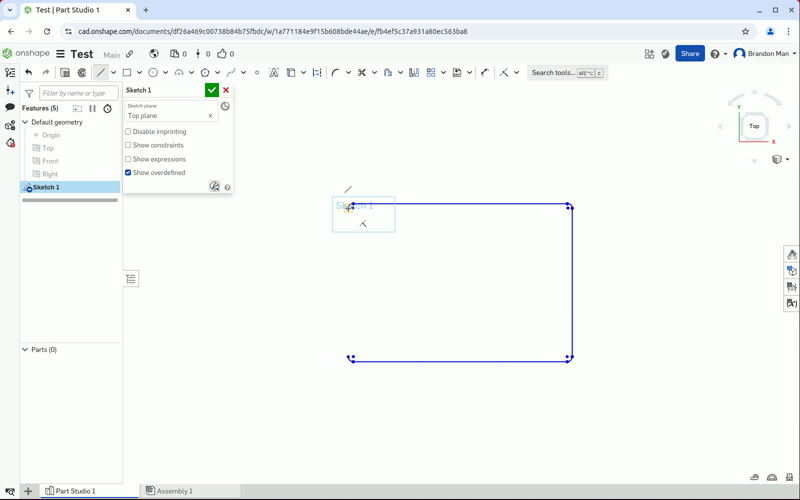
key_down(shift)
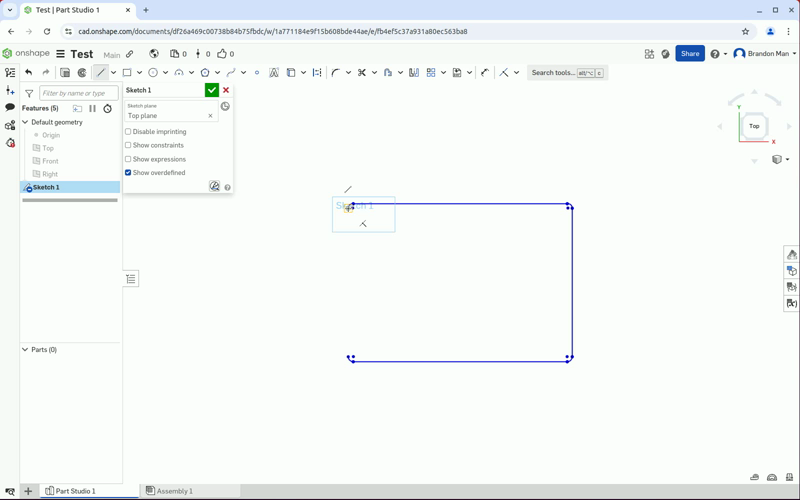
mouse_move(348, 356)
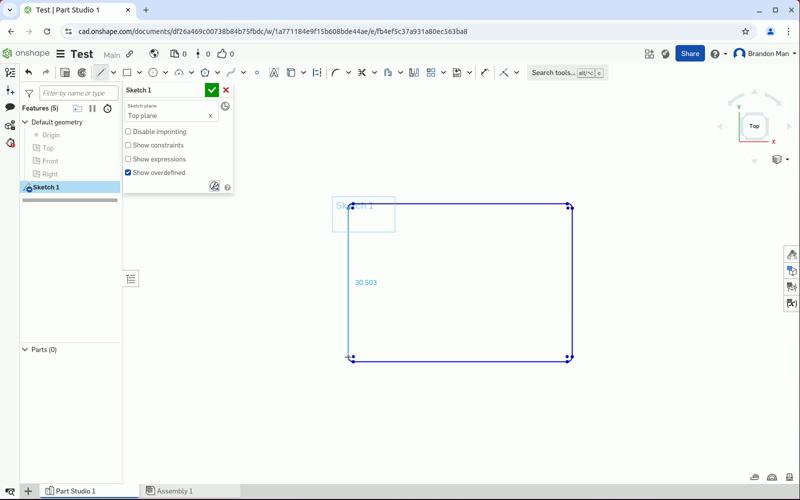
scroll(6)
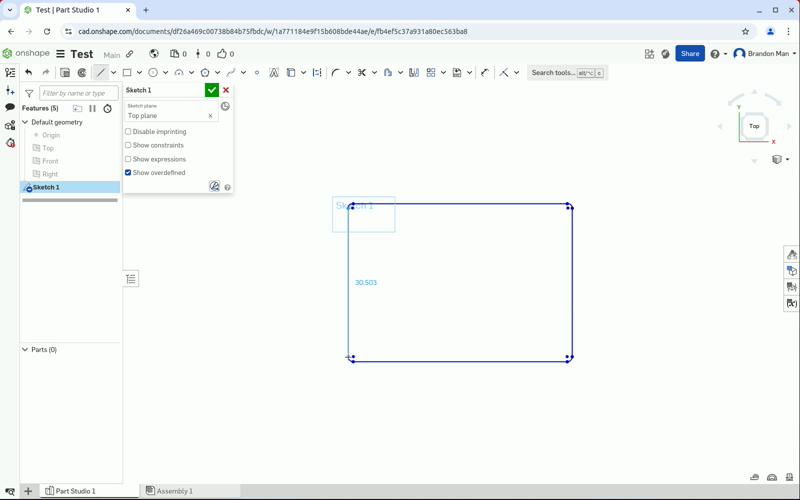
scroll(6)
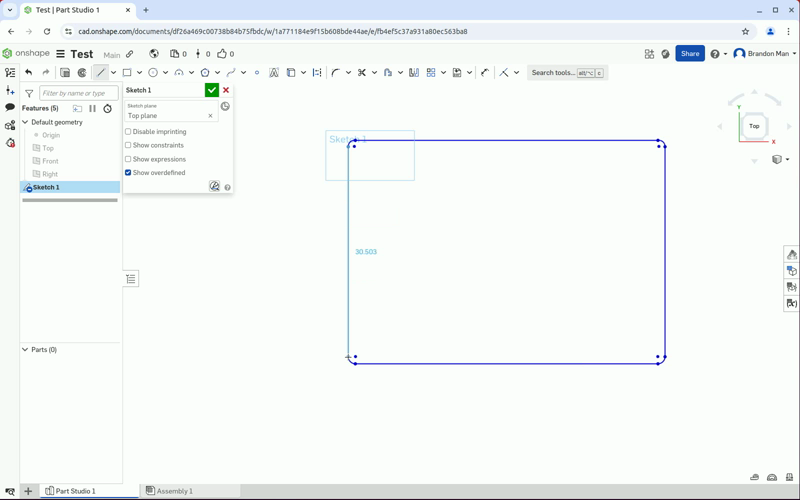
scroll(6)
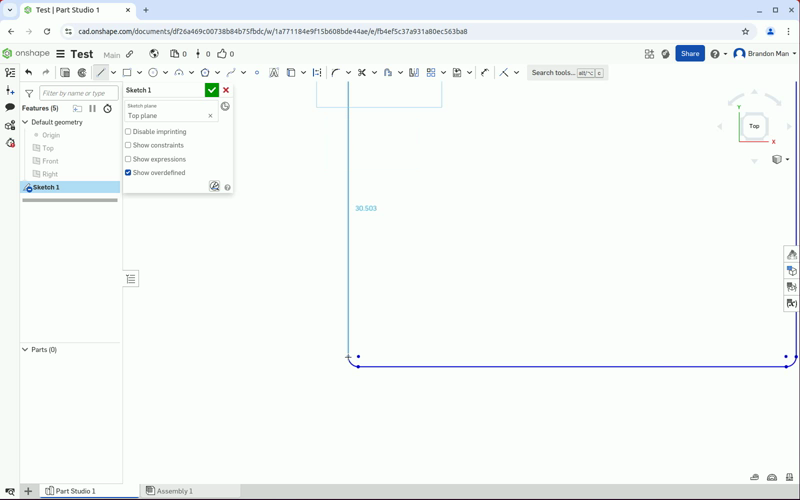
scroll(6)
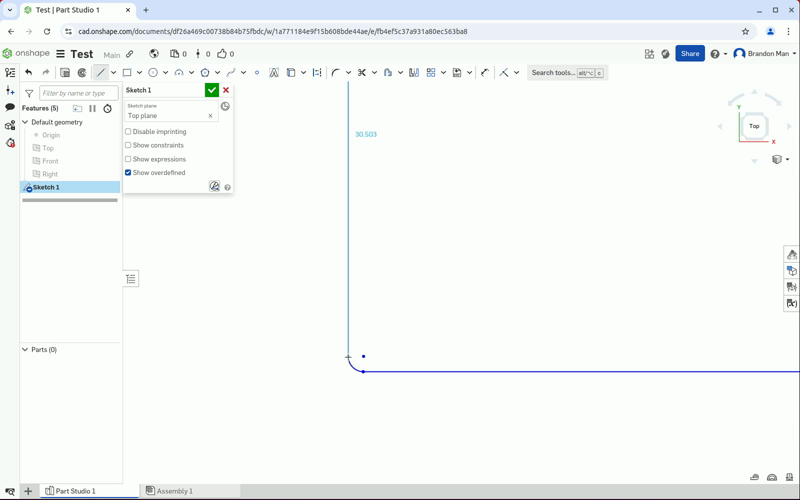
scroll(6)
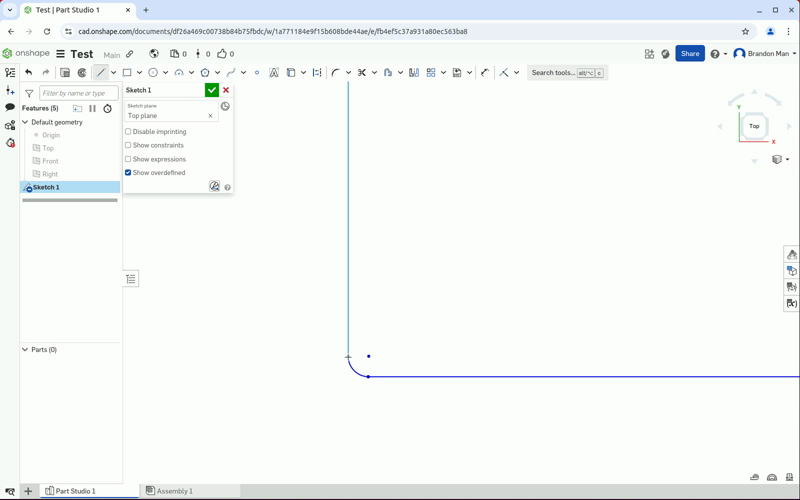
scroll(6)
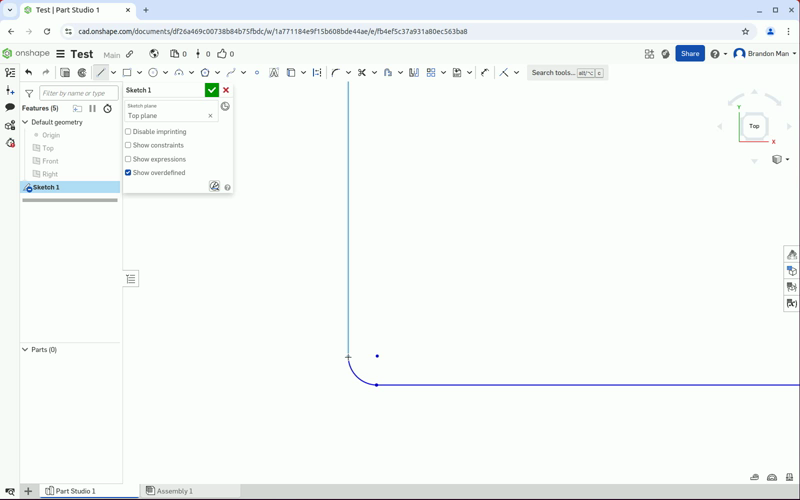
scroll(6)
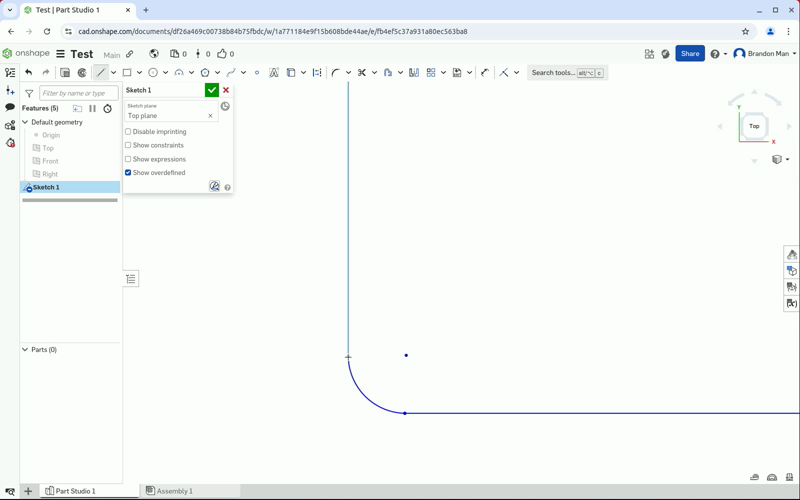
key_up(shift)
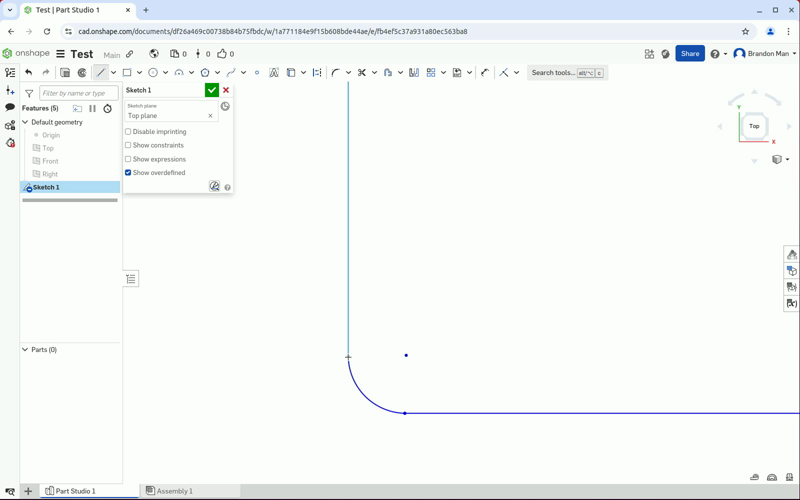
click(348, 356)
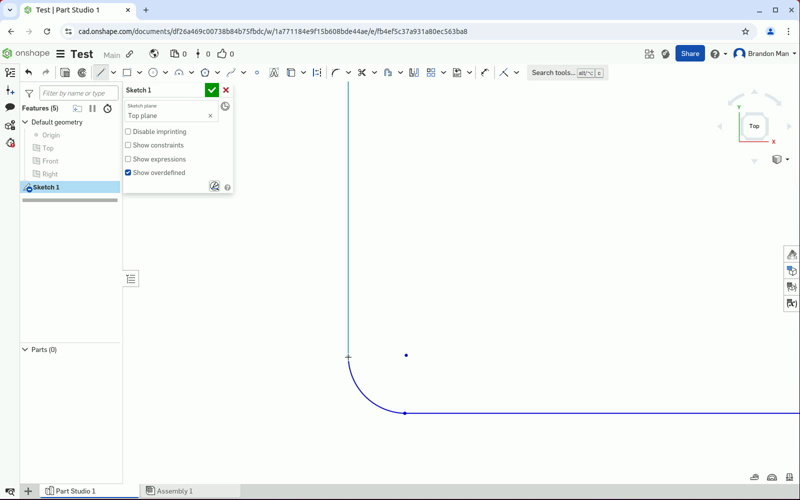
scroll(-6)
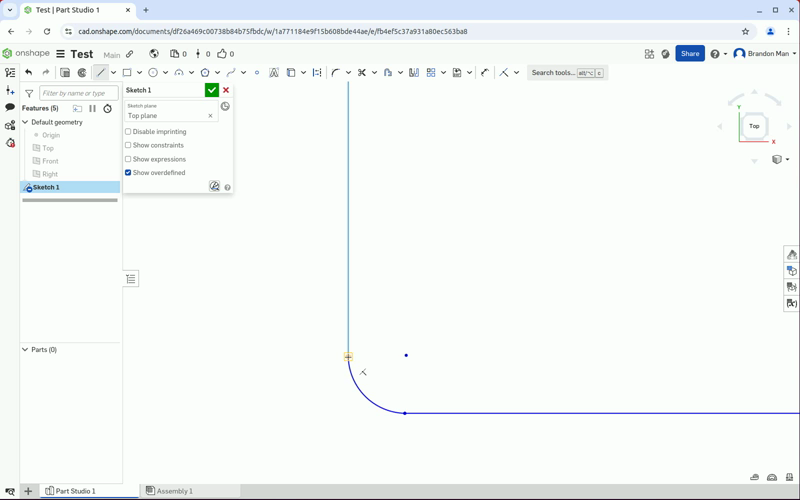
scroll(-6)
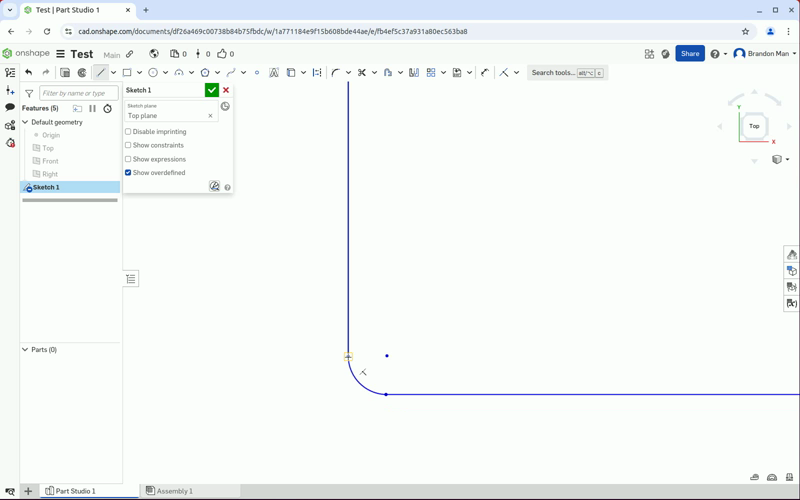
scroll(-6)
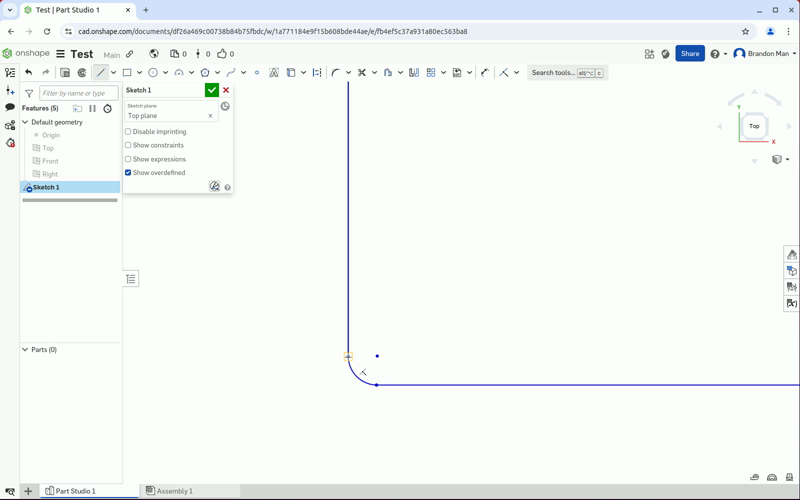
scroll(-6)
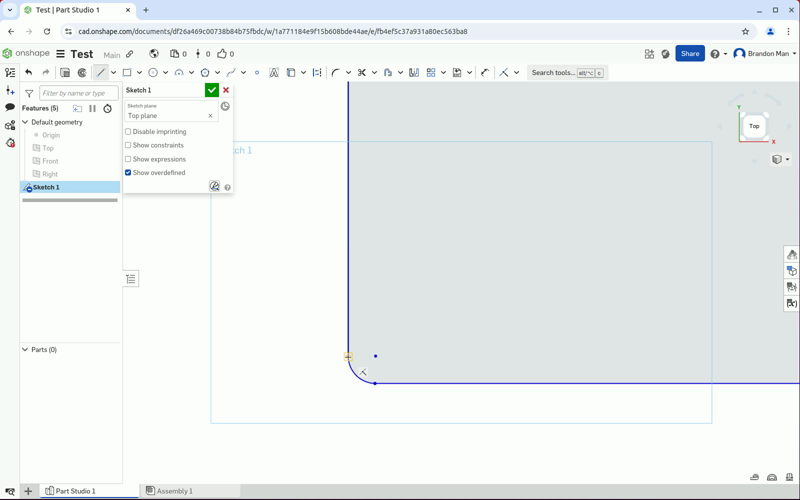
scroll(-6)
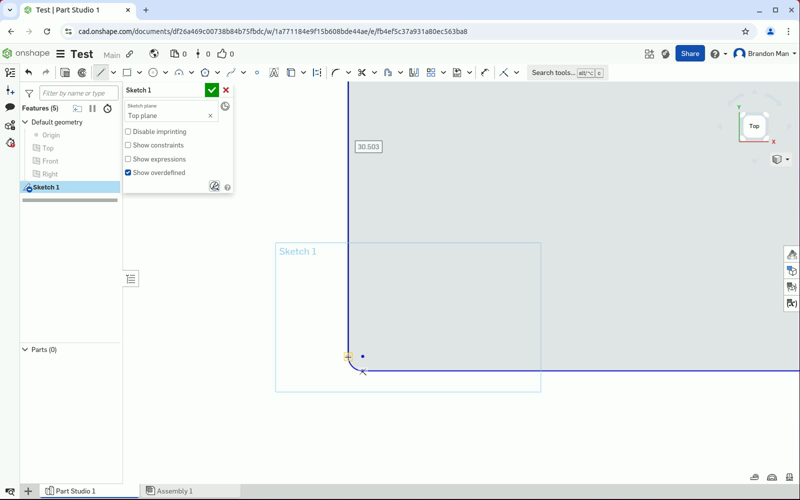
scroll(-6)
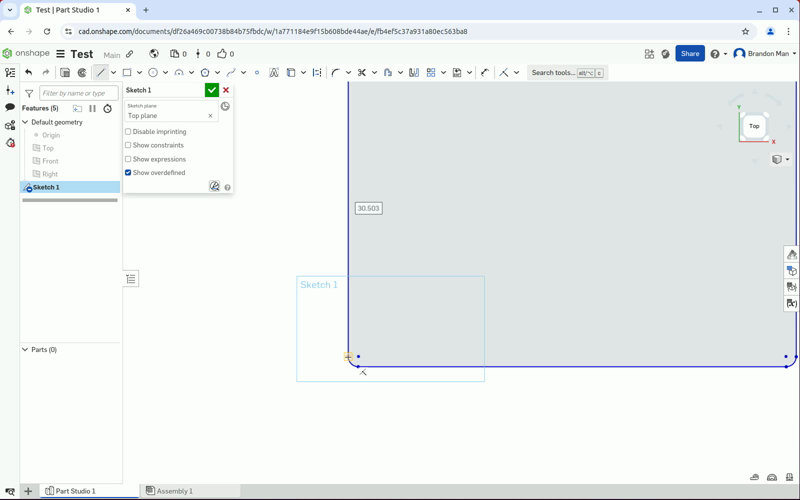
scroll(-6)
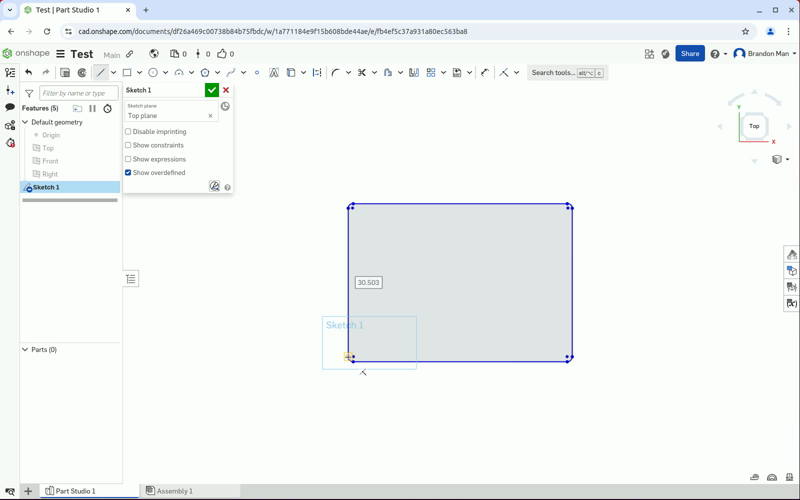
key(esc)
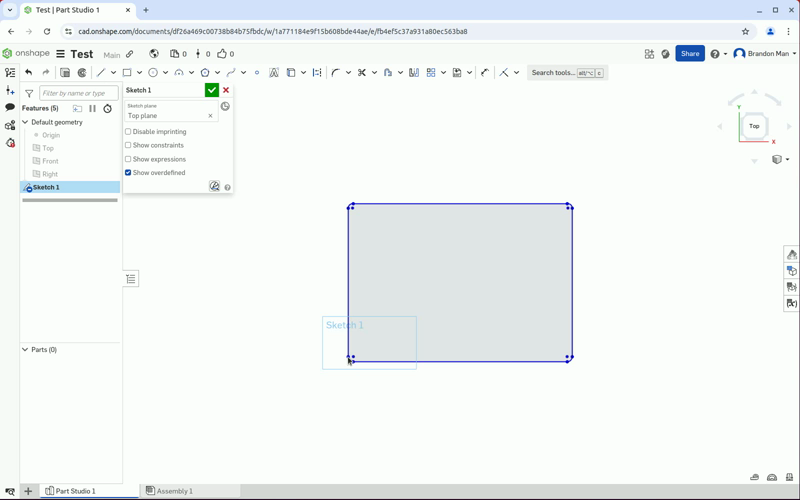
mouse_move(402, 298)
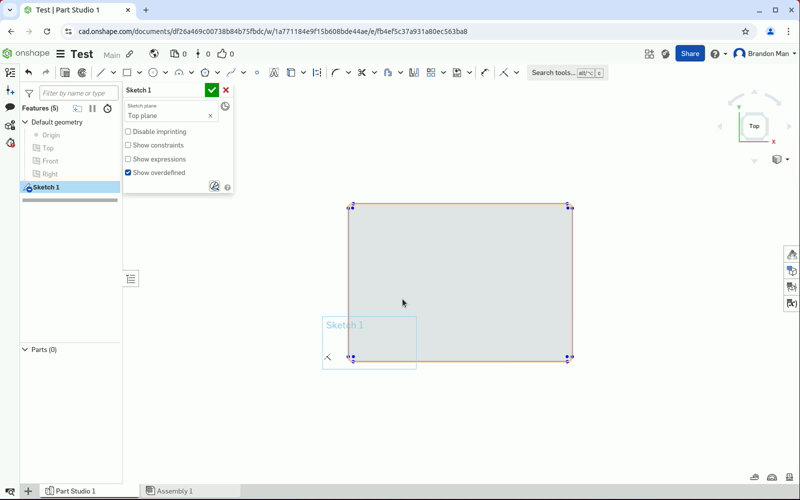
click(402, 298)
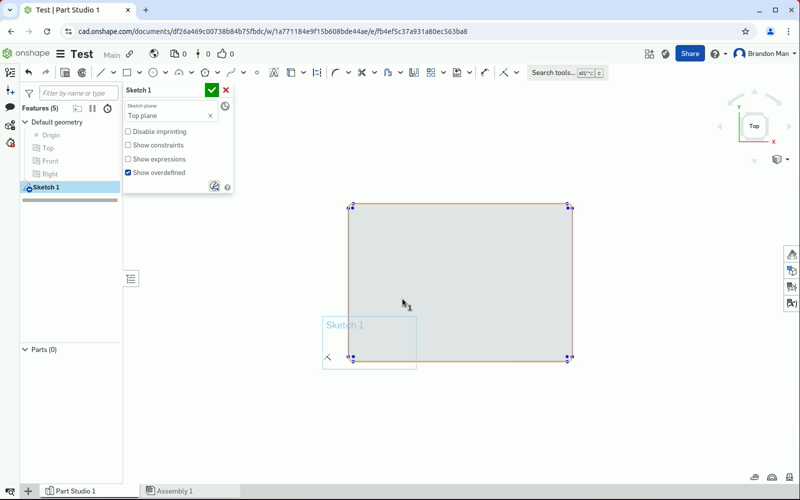
mouse_move(73, 352)
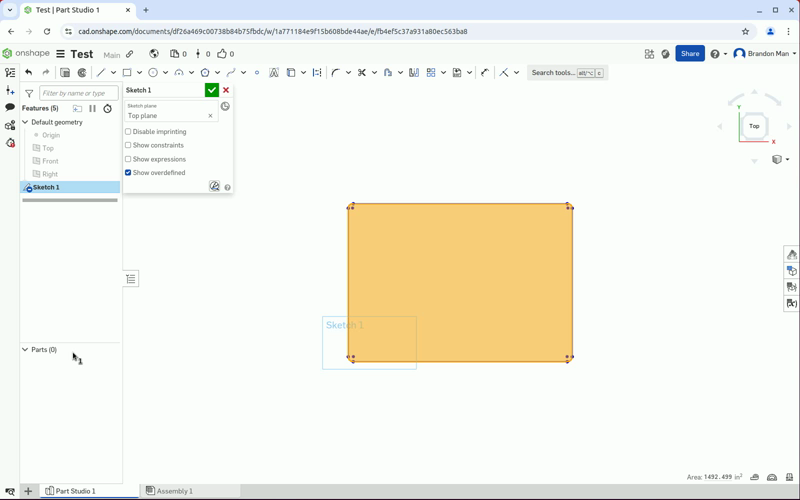
key(shift+y)
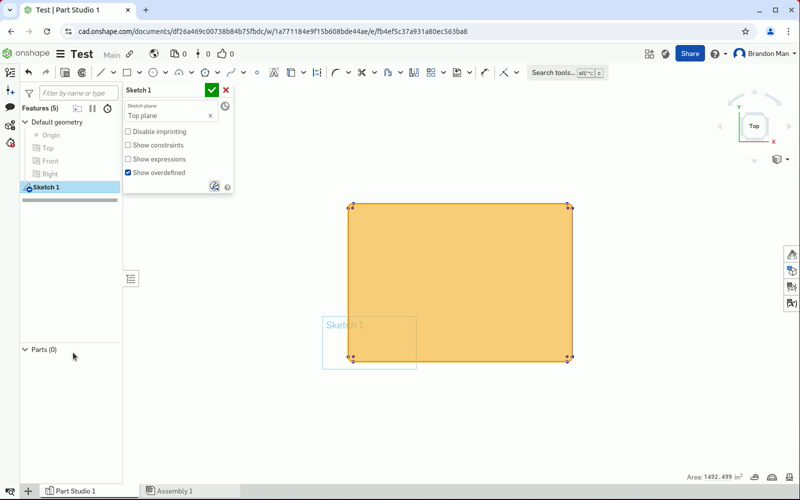
key(shift+e)
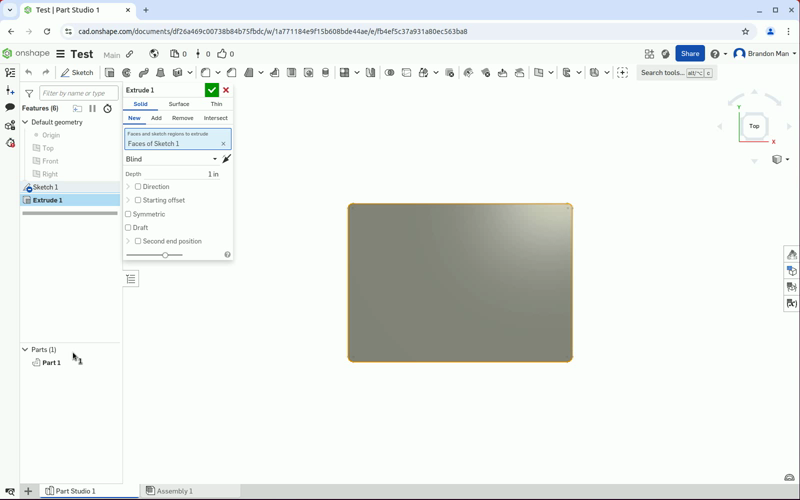
mouse_move(143, 106)
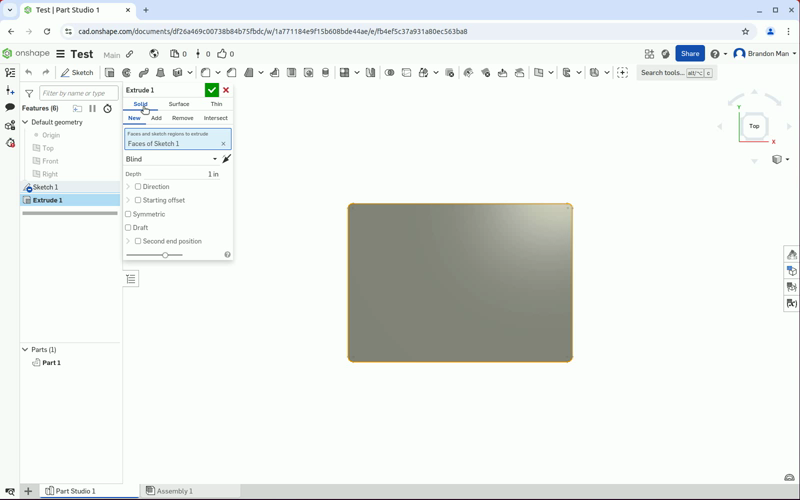
click(143, 106)
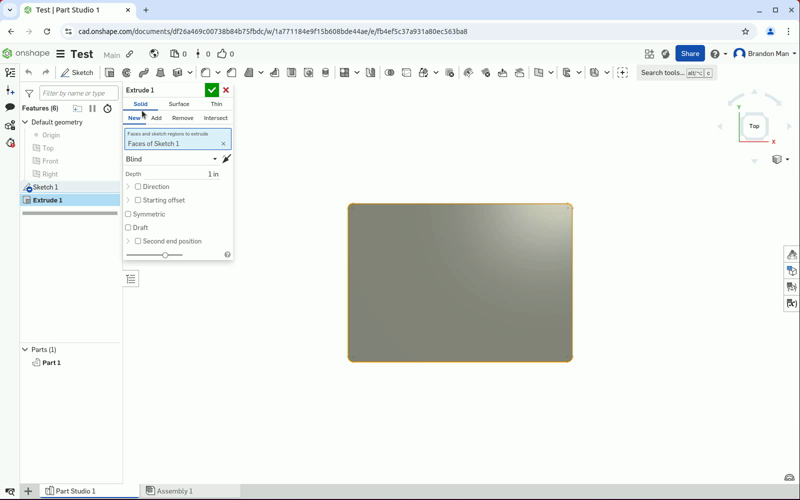
mouse_move(137, 120)
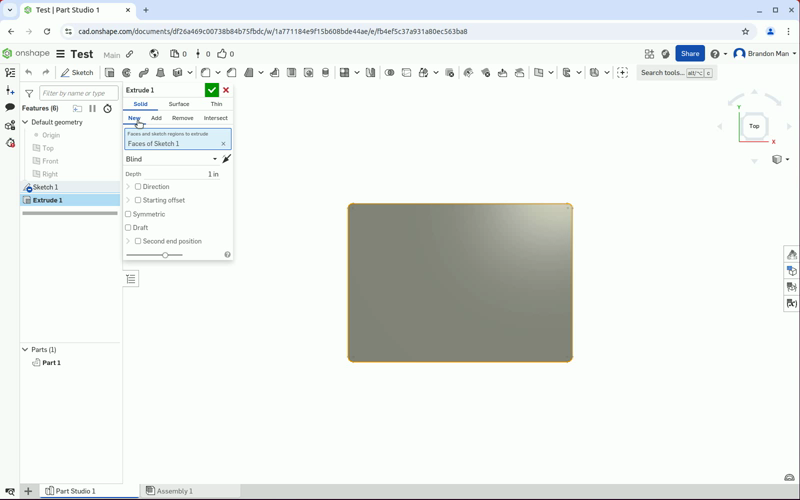
click(137, 120)
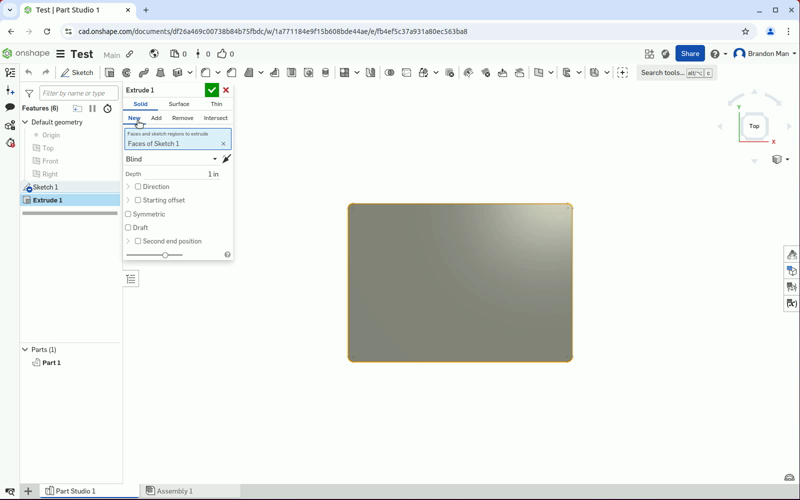
key(tab, 4)
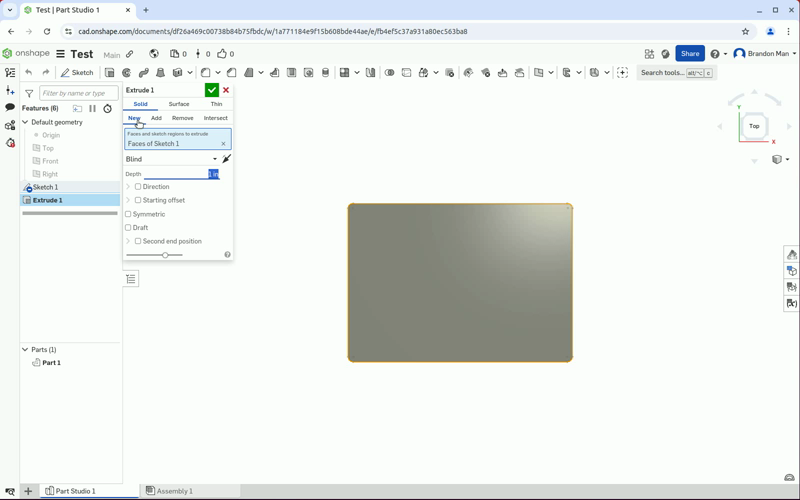
text(5.536)
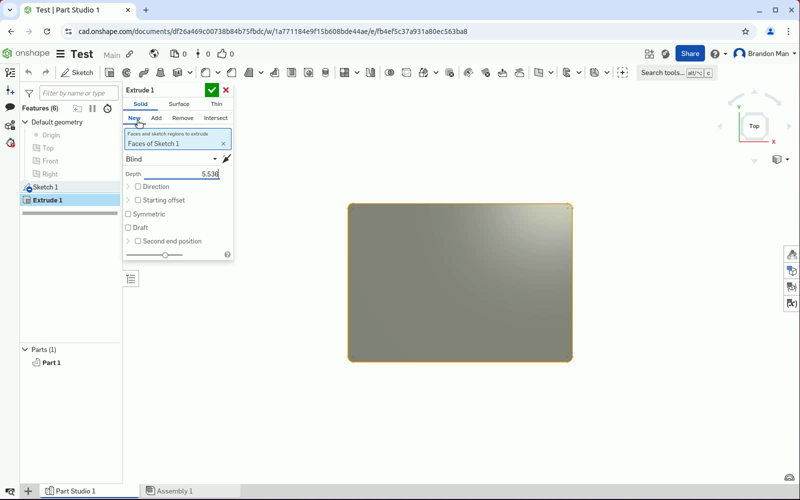
key(enter)
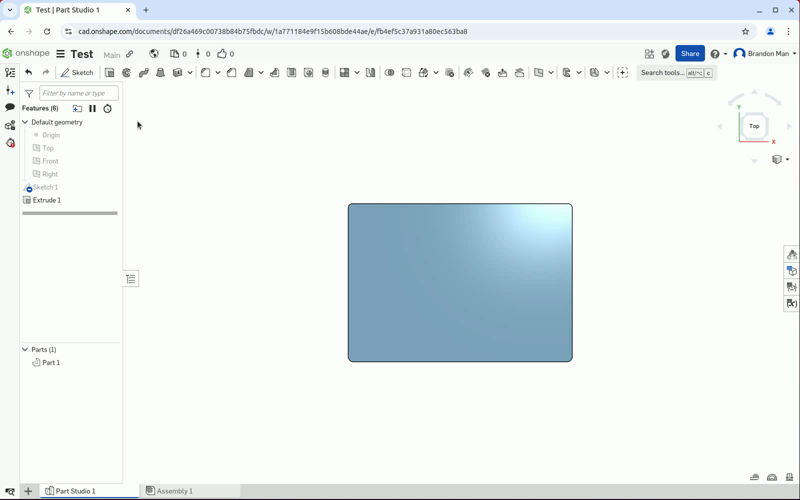
key(shift+h)
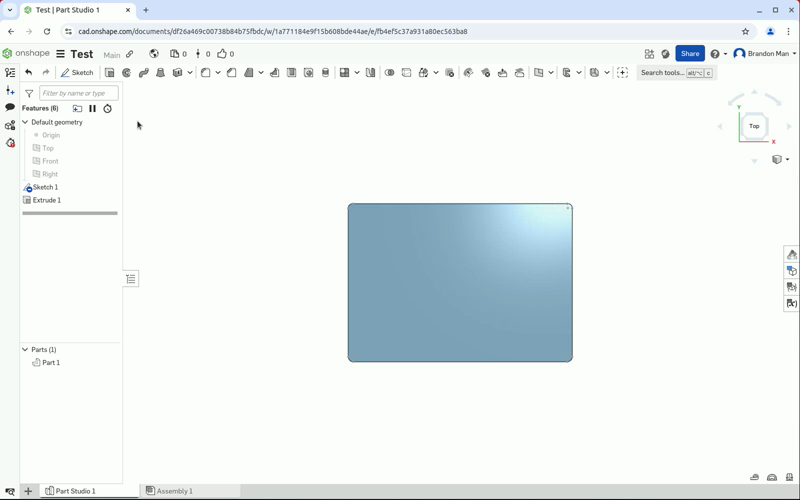
key(shift+h)
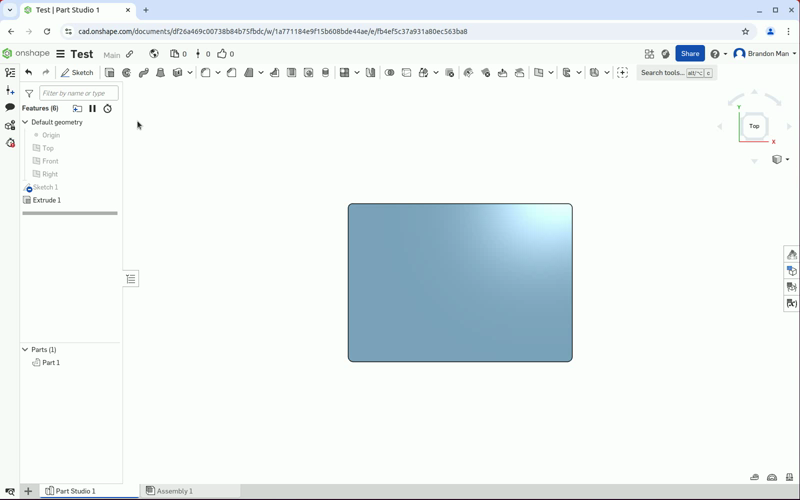
mouse_move(73, 189)
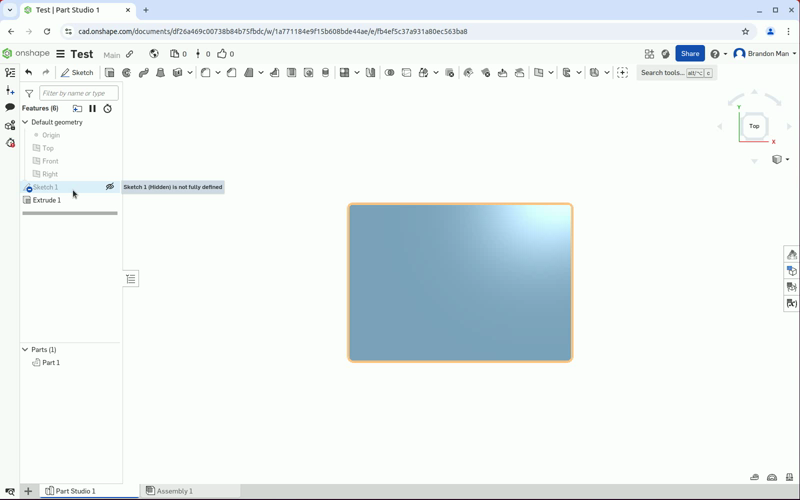
click(73, 189)
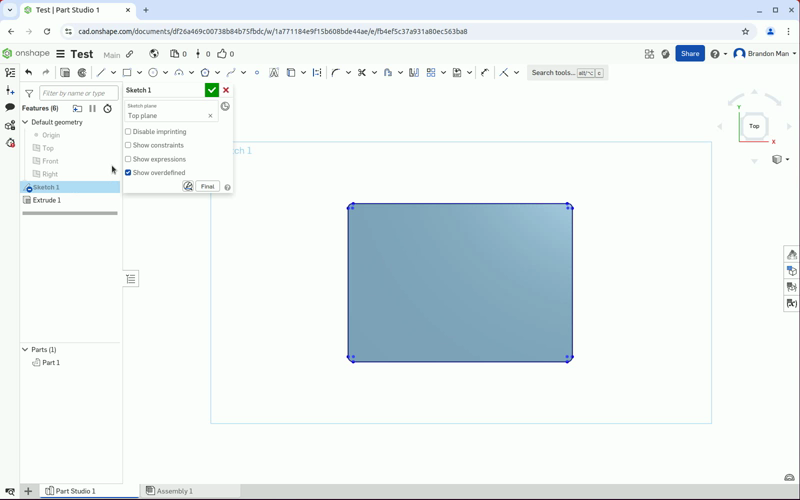
mouse_move(229, 92)
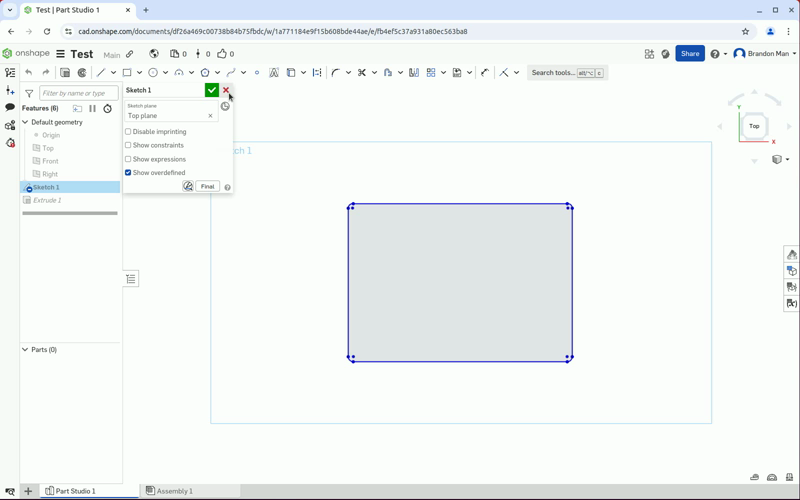
click(229, 92)
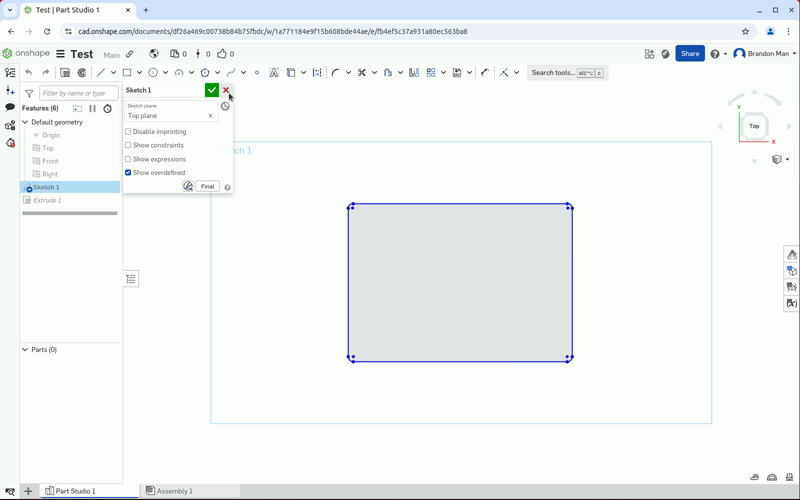
key(shift+s)
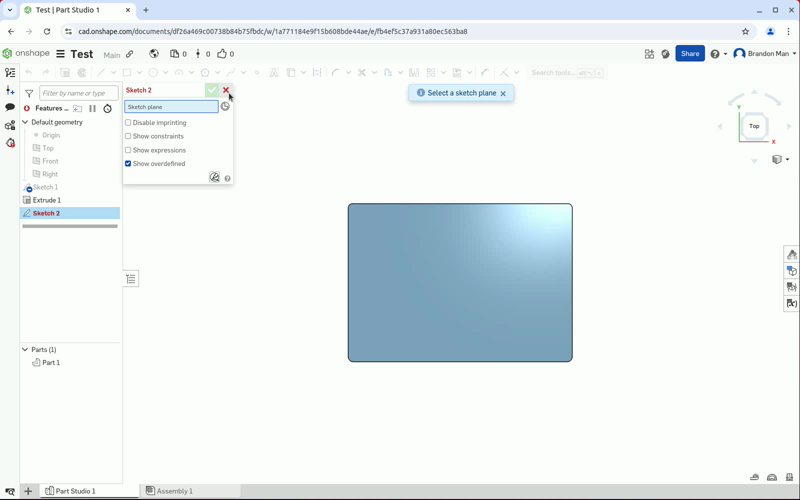
mouse_move(73, 150)
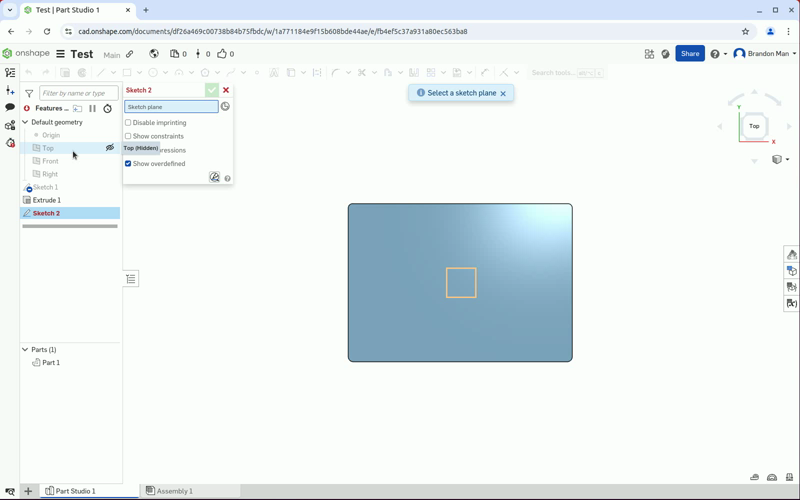
click(73, 150)
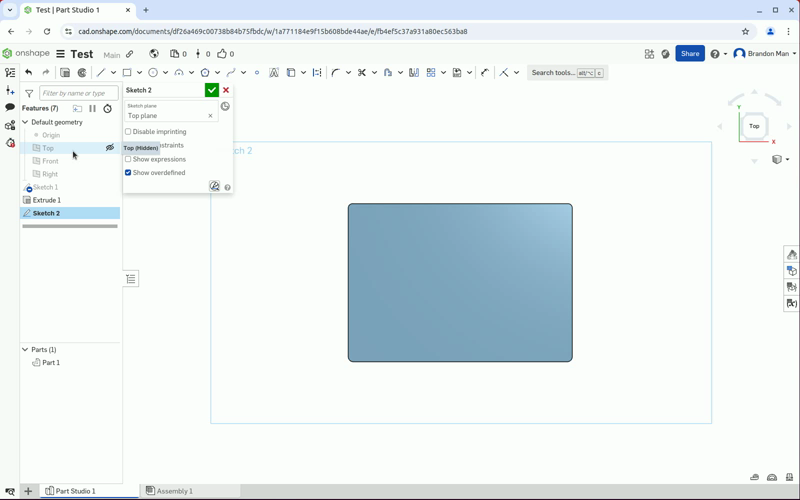
mouse_move(73, 352)
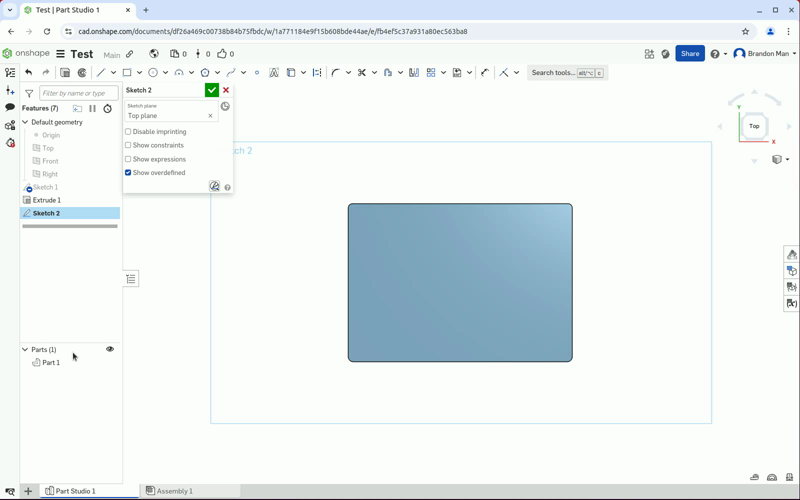
key(y)
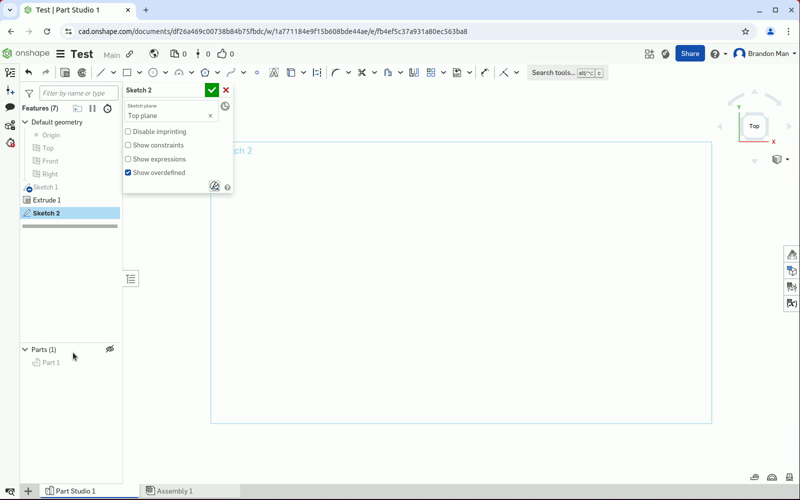
key(l)
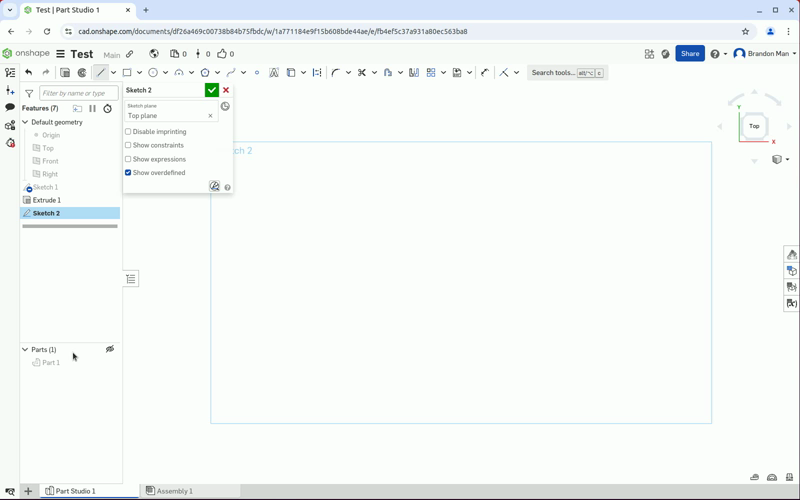
key_down(shift)
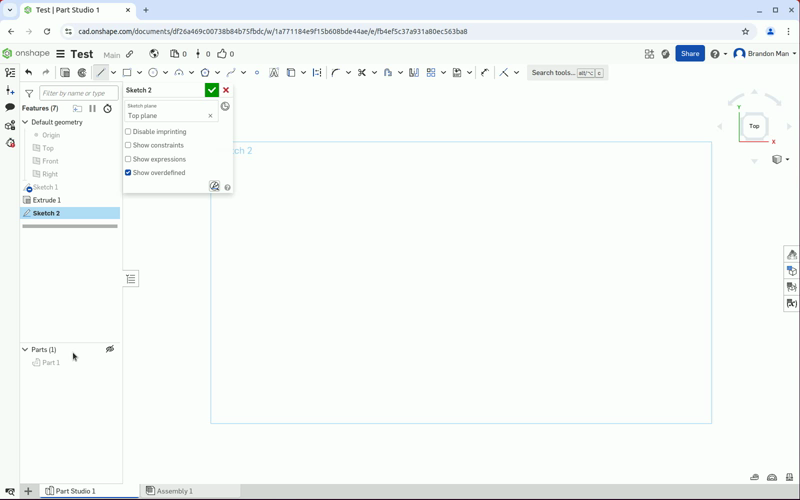
mouse_move(352, 356)
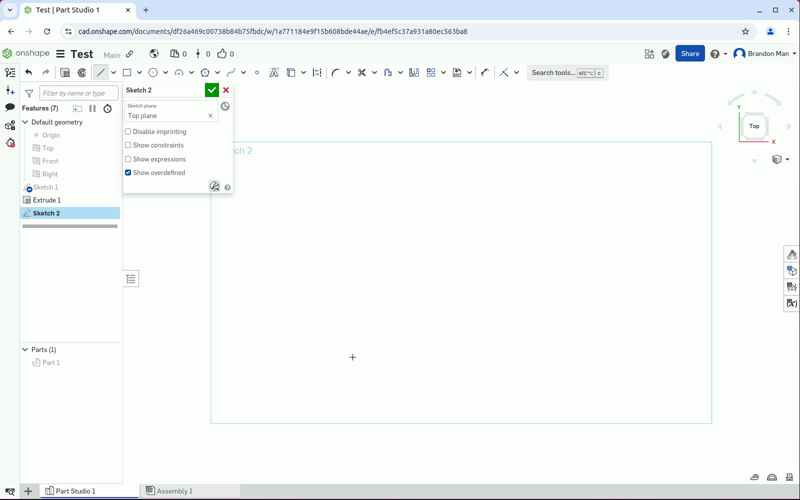
click(352, 356)
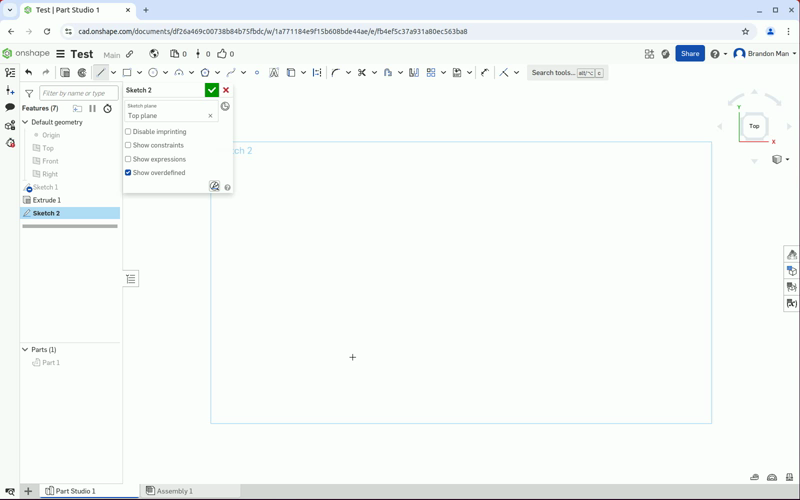
key_up(shift)
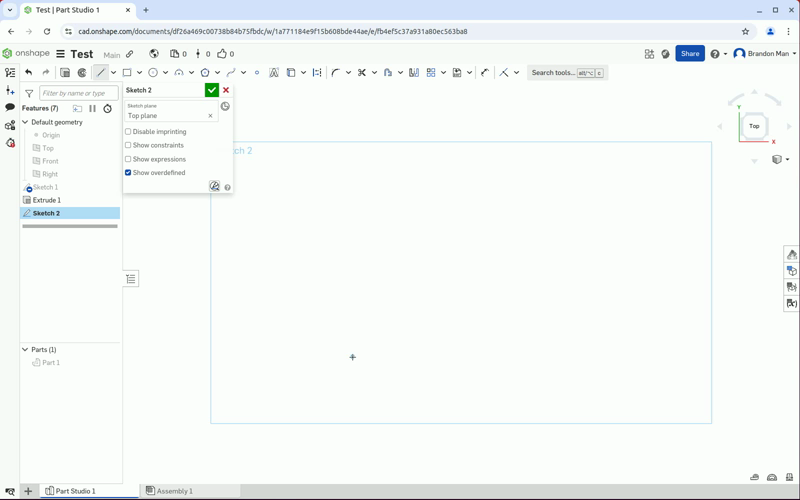
key_down(shift)
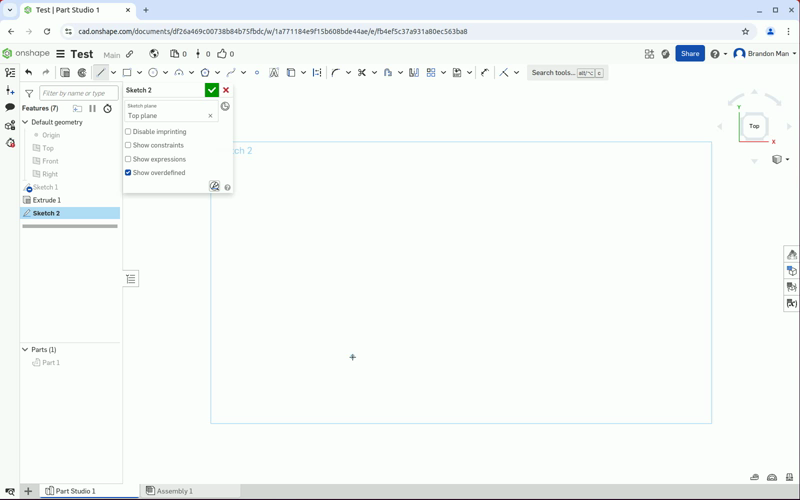
mouse_move(567, 356)
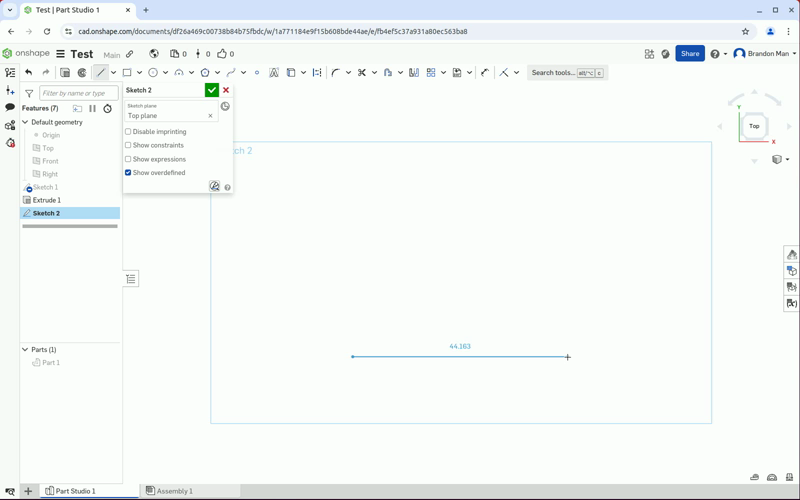
click(567, 356)
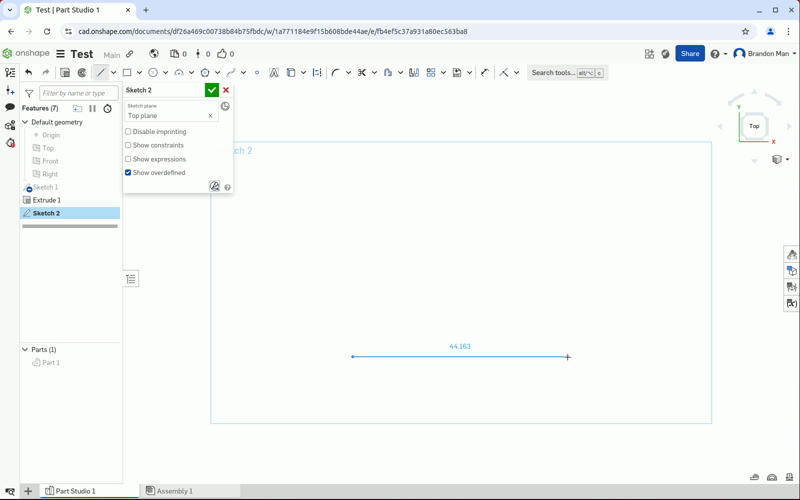
key_up(shift)
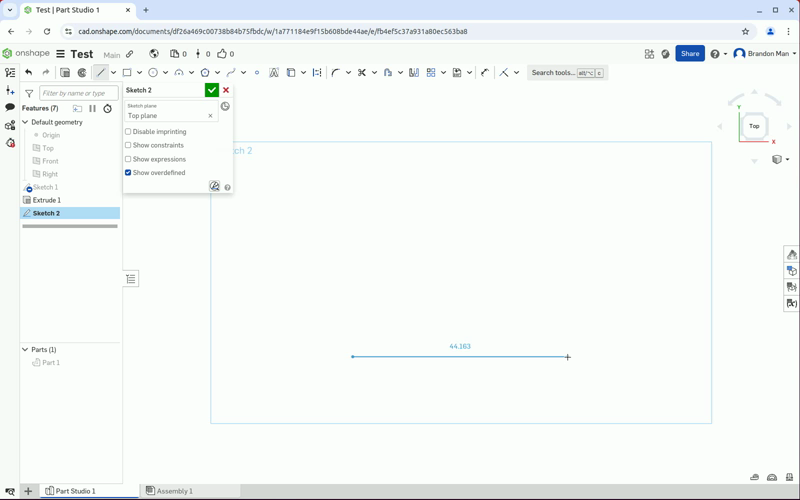
key_down(shift)
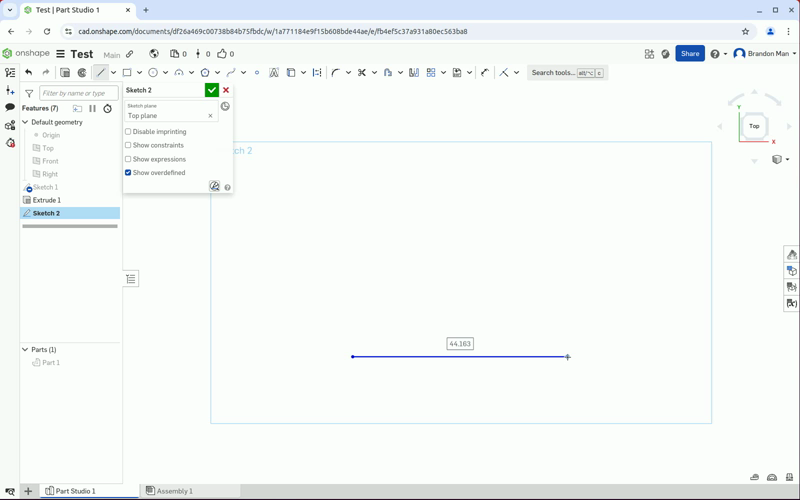
mouse_move(567, 209)
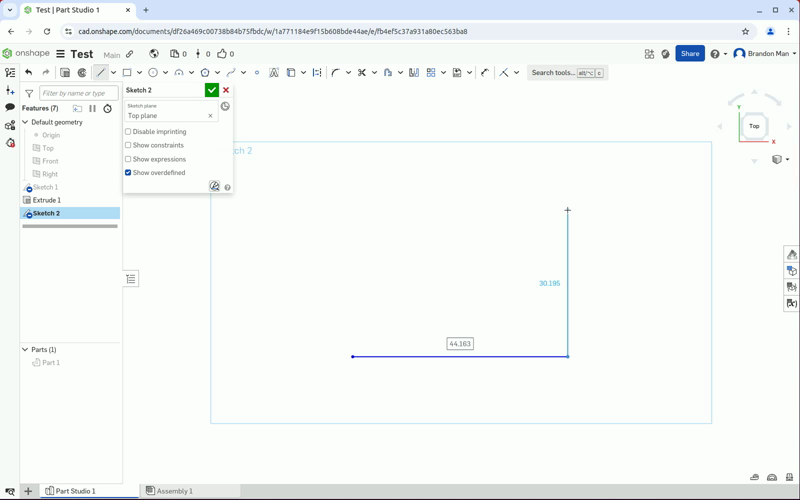
click(567, 209)
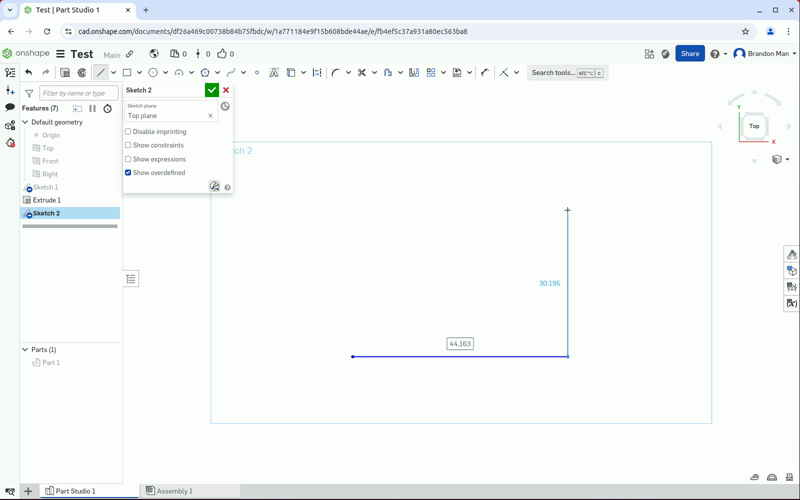
key_up(shift)
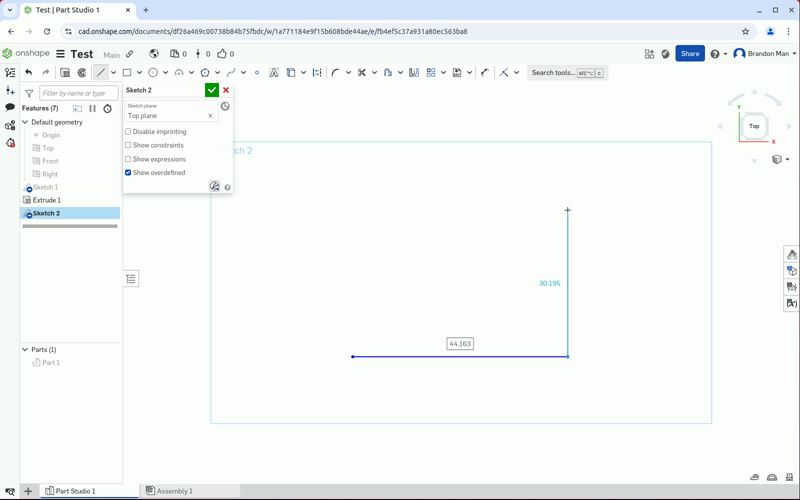
key_down(shift)
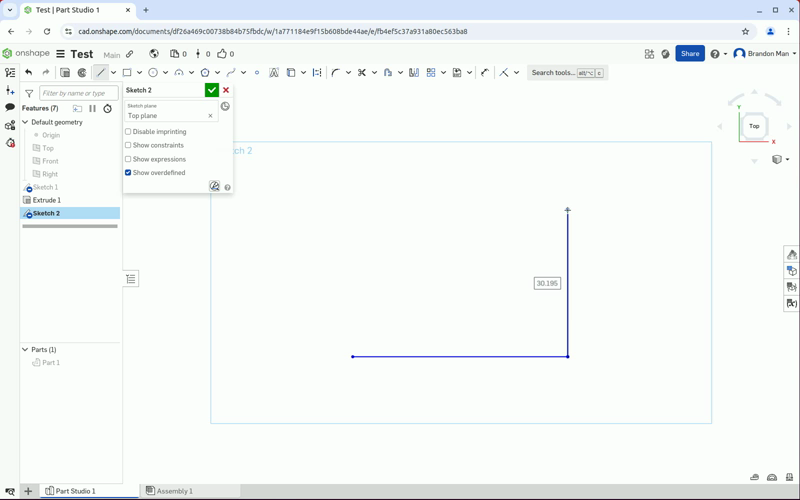
mouse_move(352, 209)
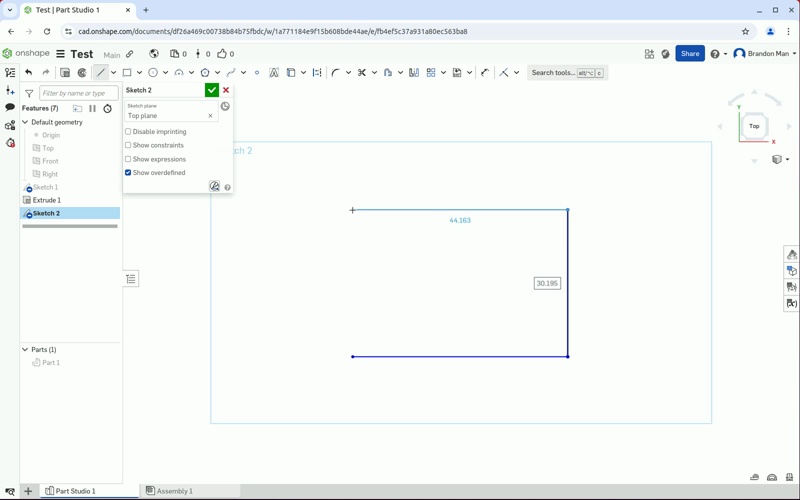
click(352, 209)
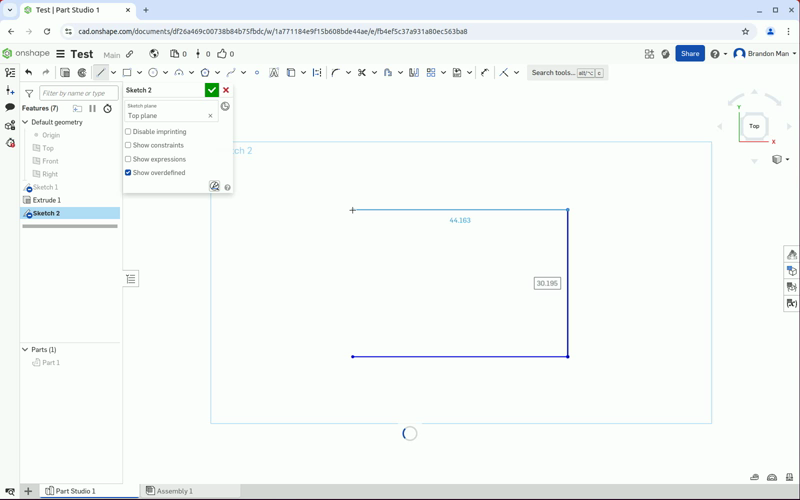
key_up(shift)
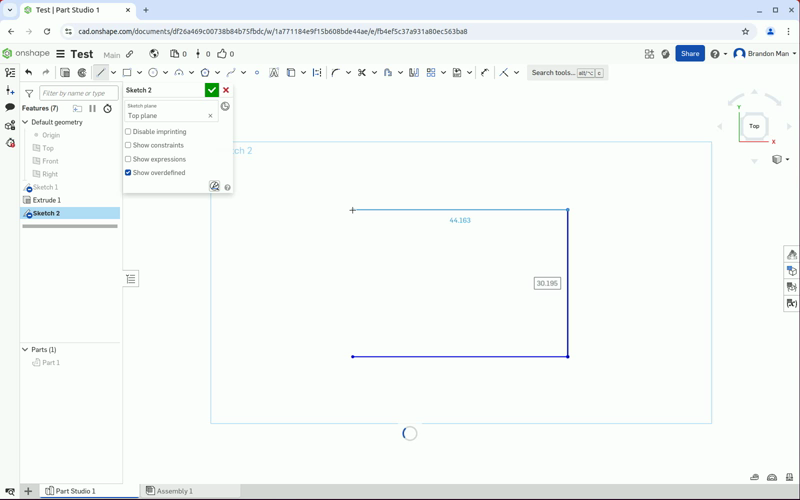
key_down(shift)
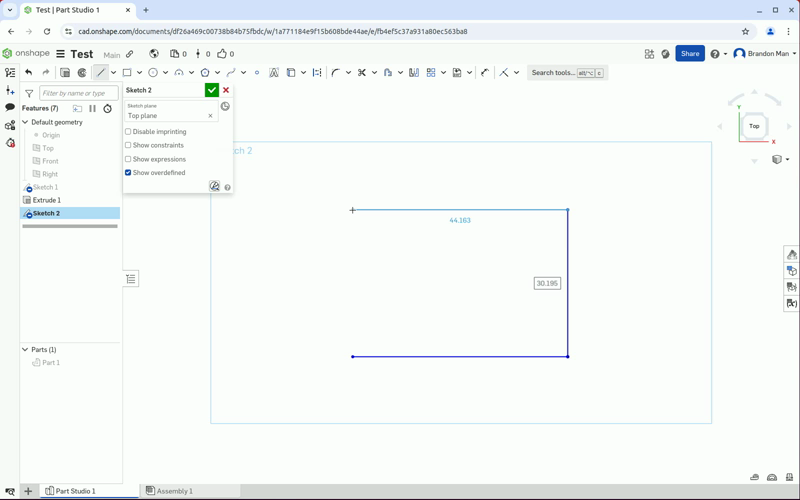
mouse_move(352, 356)
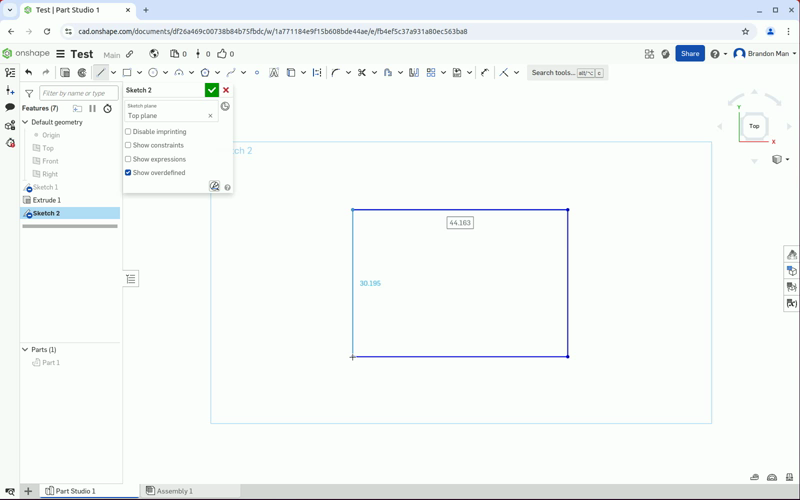
key_up(shift)
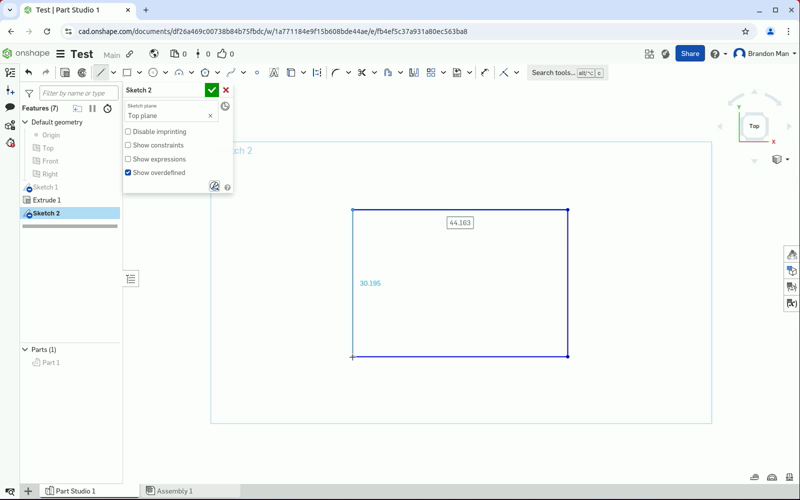
click(352, 356)
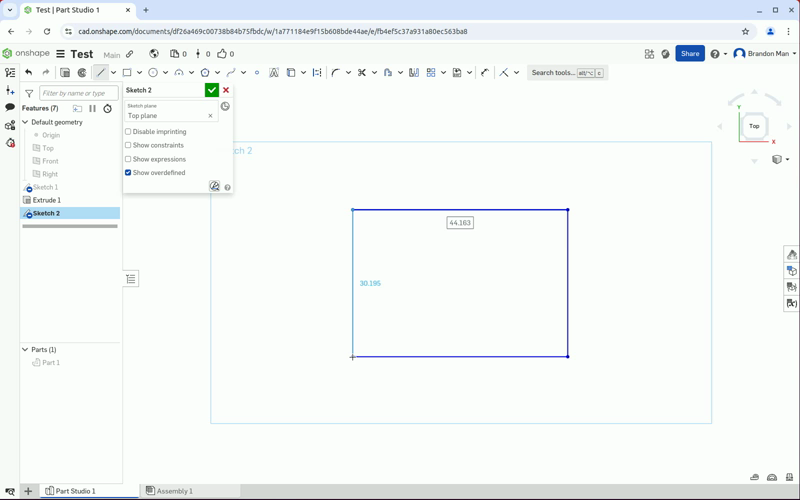
key(esc)
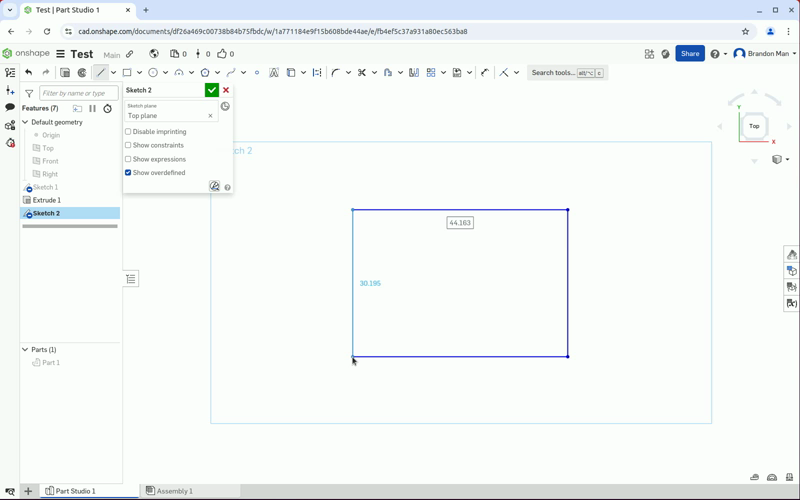
mouse_move(473, 308)
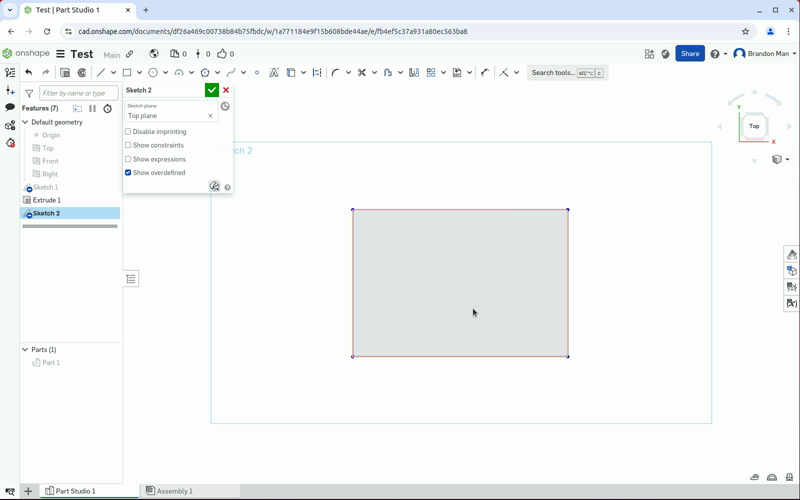
click(473, 308)
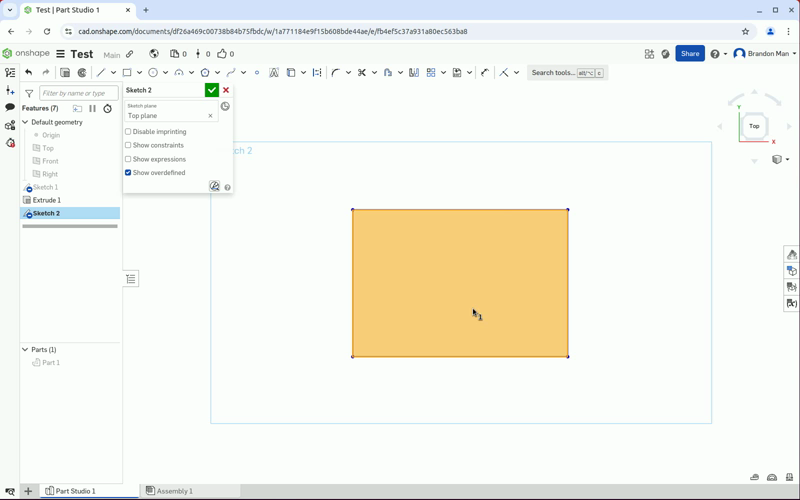
mouse_move(73, 352)
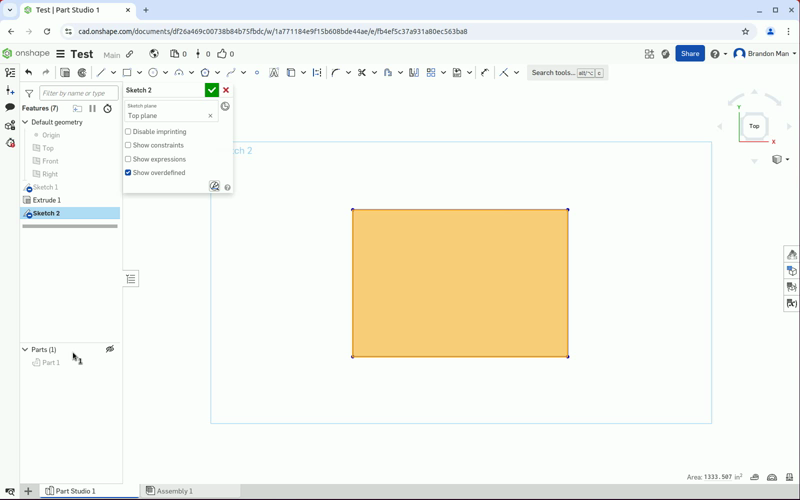
key(shift+y)
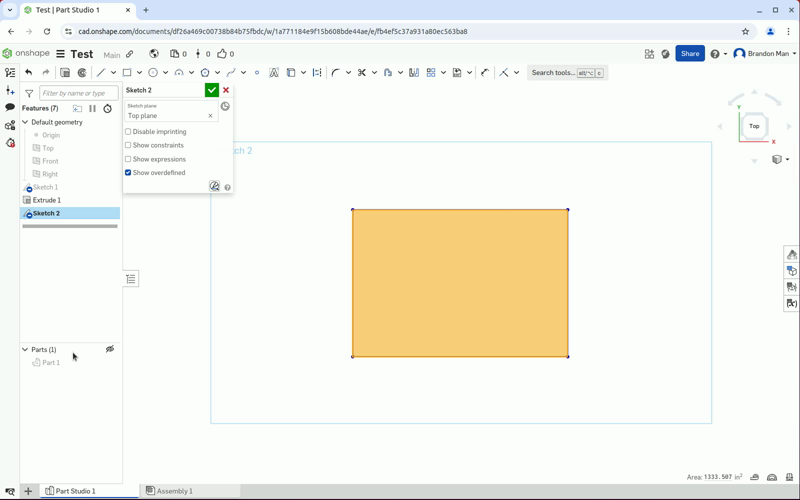
key(shift+e)
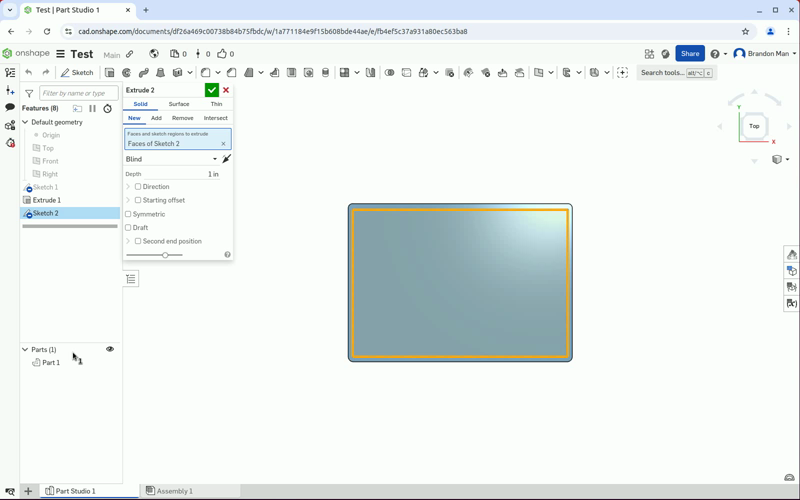
mouse_move(143, 106)
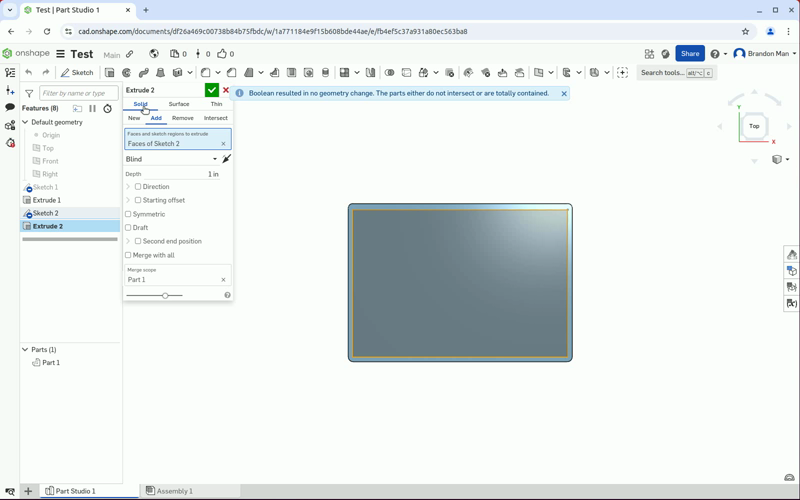
click(143, 106)
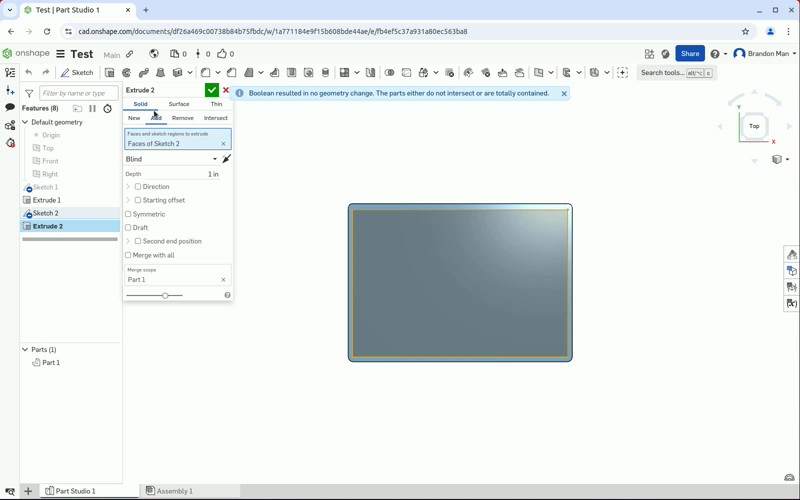
mouse_move(186, 120)
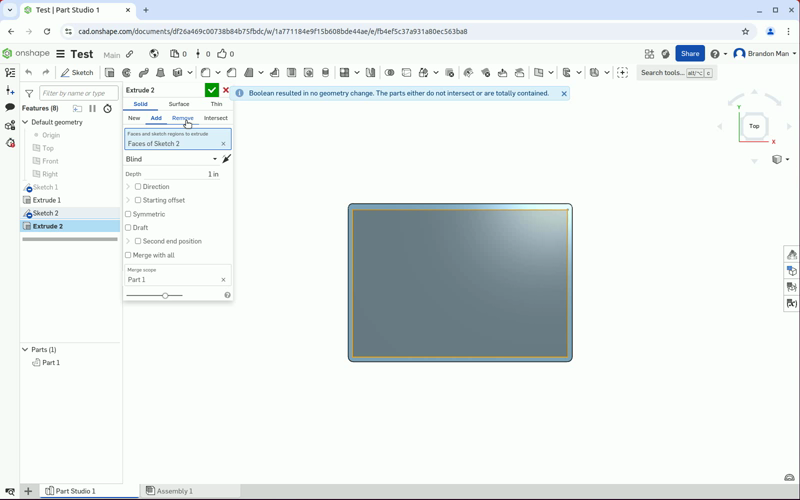
click(186, 120)
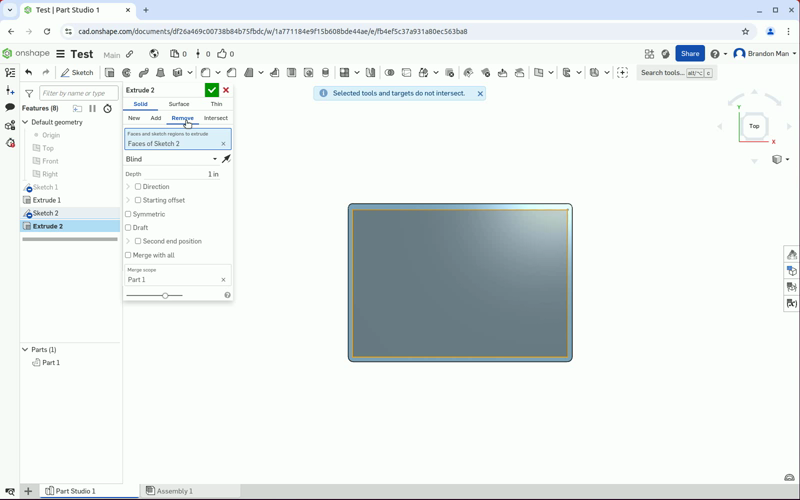
key(tab, 4)
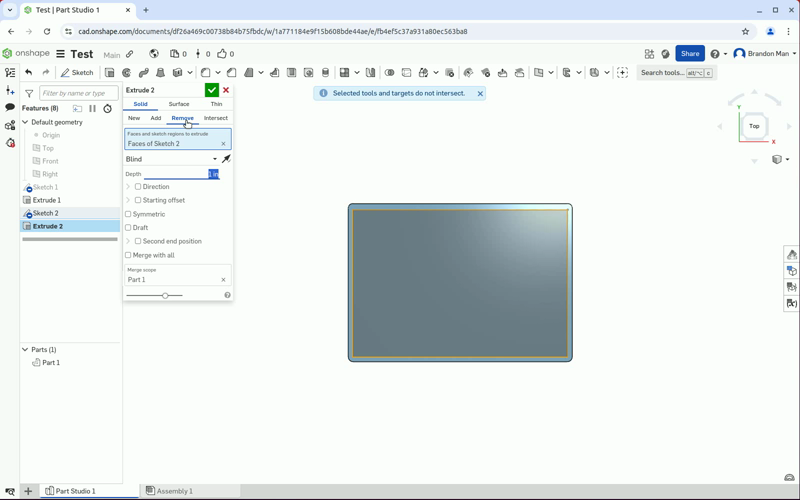
text(-5.055)
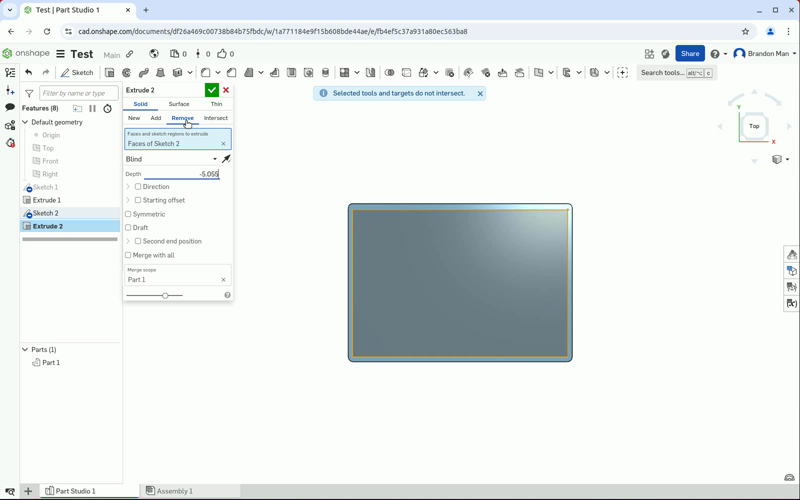
key(tab, 6)
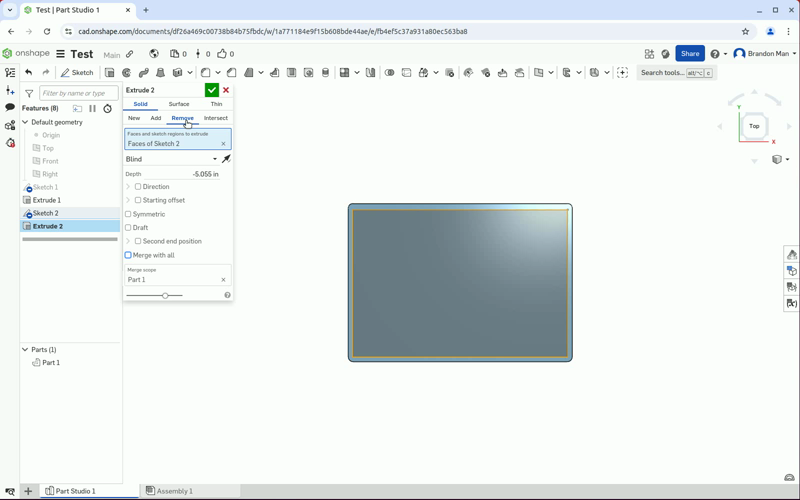
key(space)
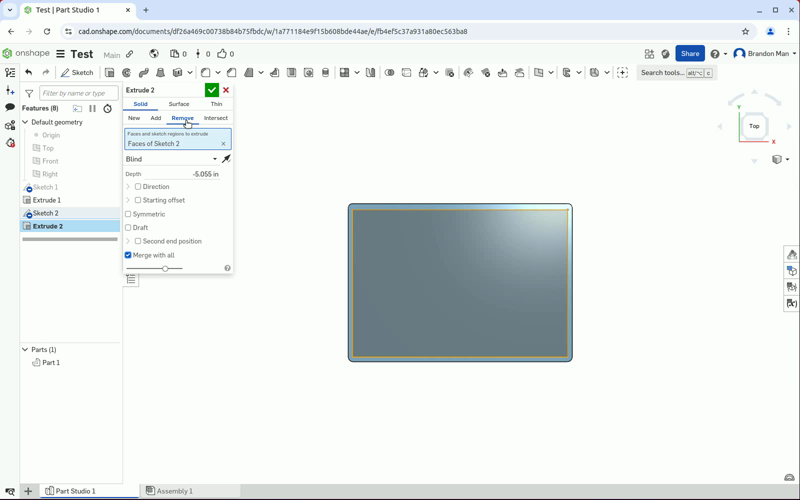
key(enter)
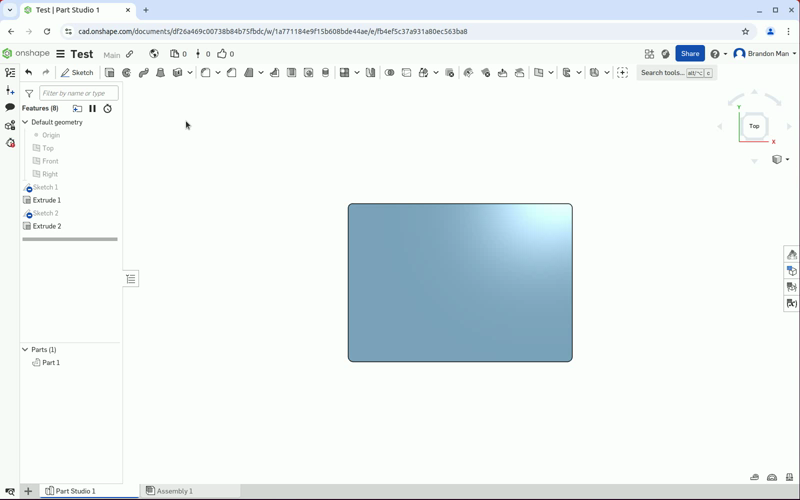
key(shift+h)
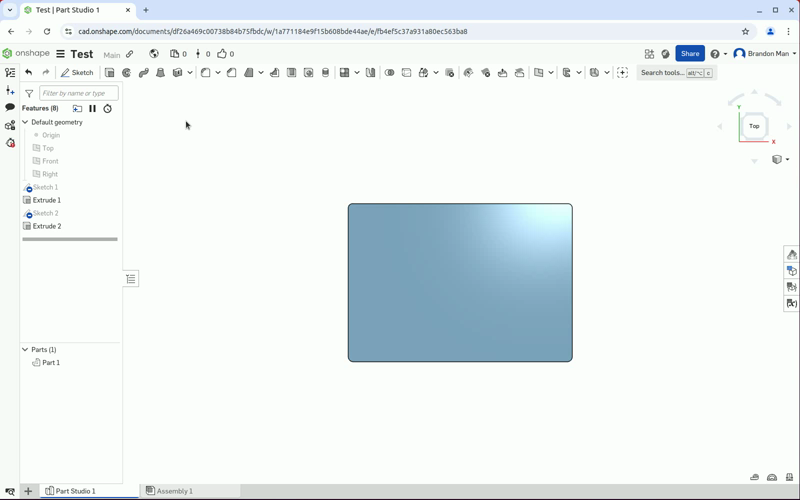
key(shift+h)
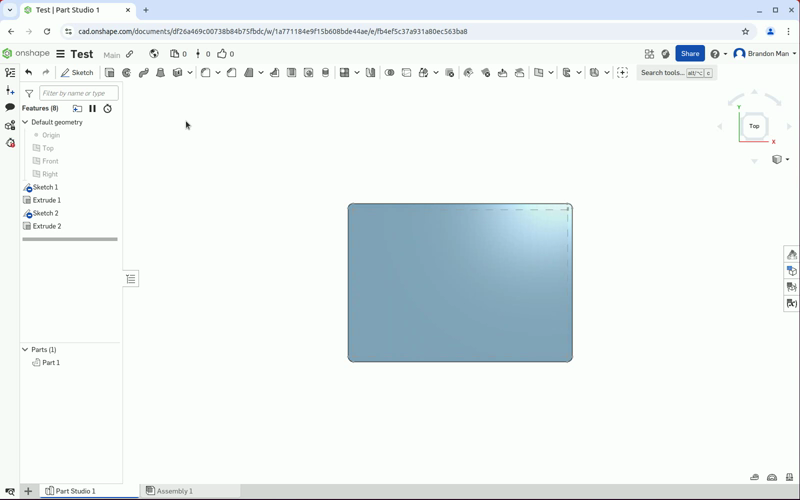
key(shift+7)
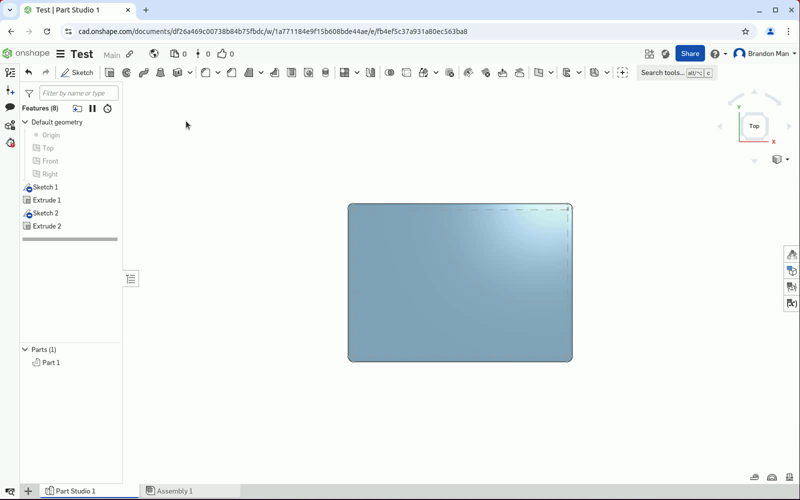
key(up, 3)
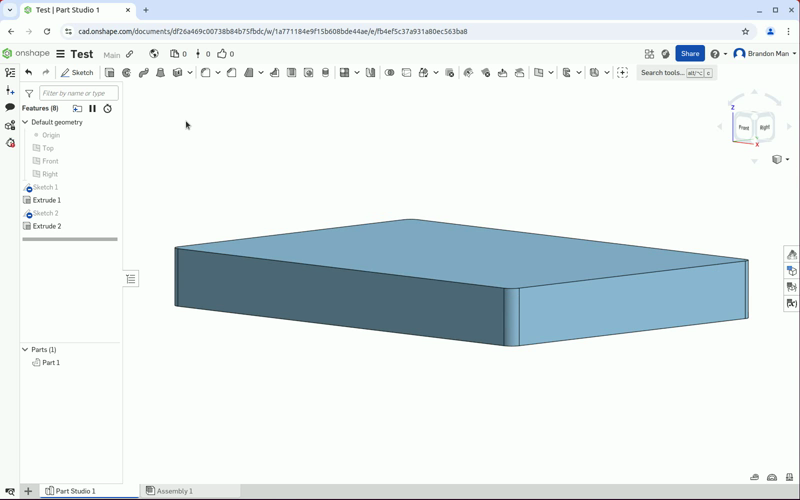
key(left, 3)
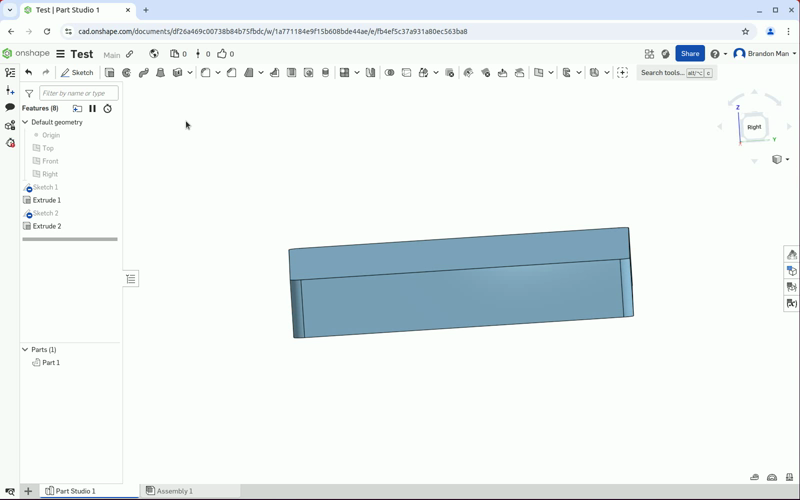
key(right, 3)
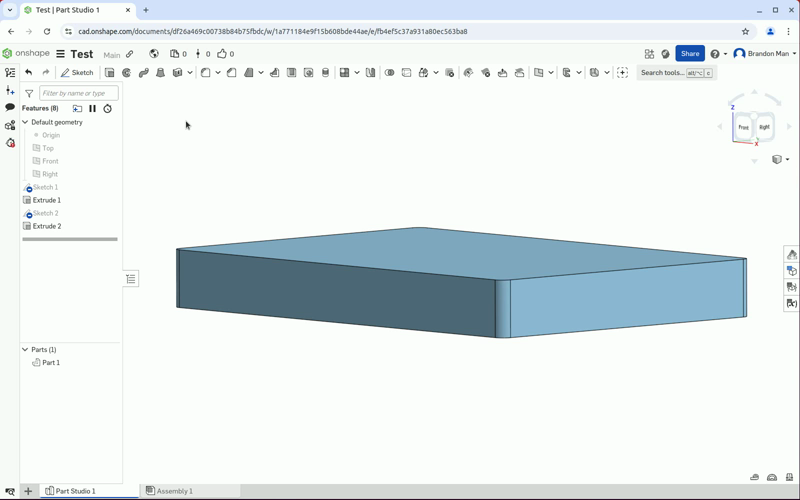
key(down, 3)
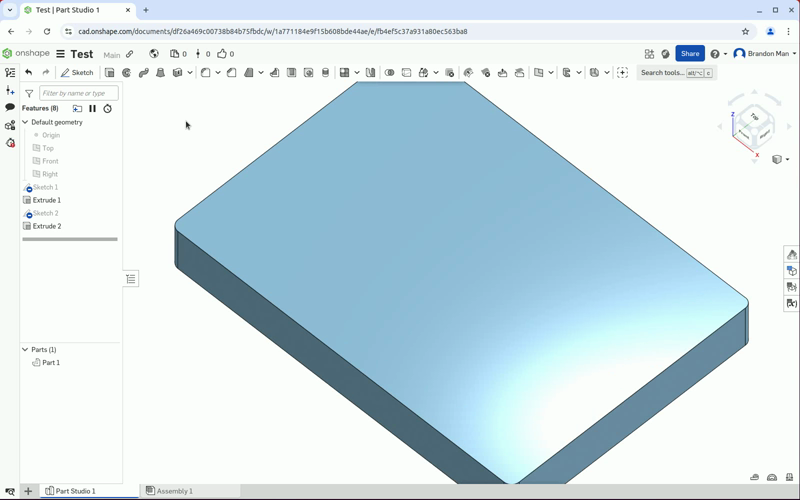
mouse_move(73, 189)
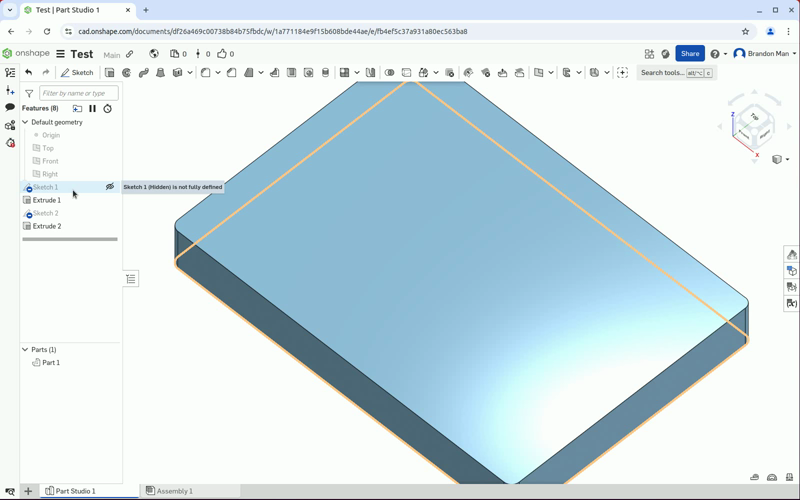
click(73, 189)